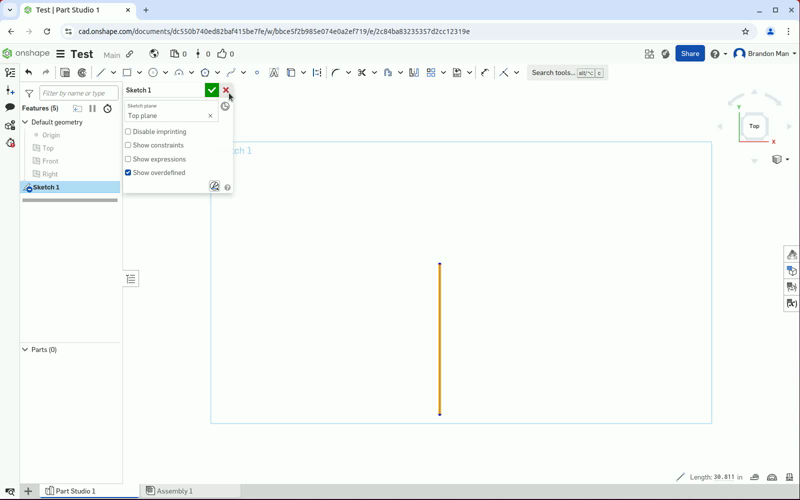
key(shift+h)
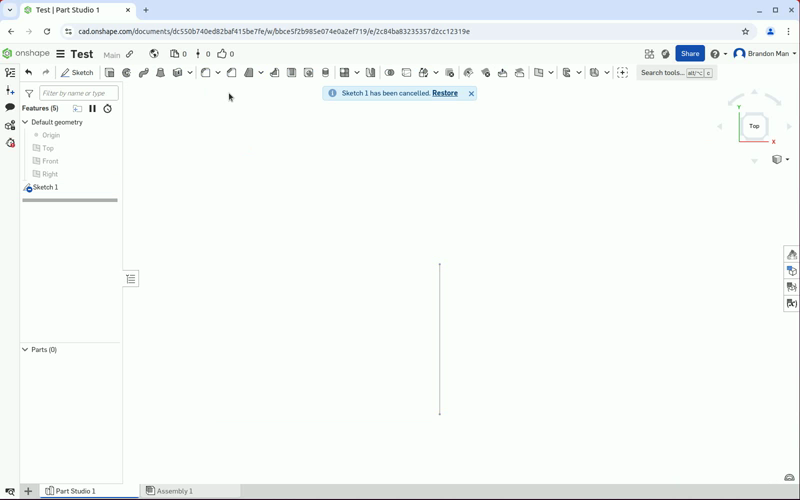
key(shift+s)
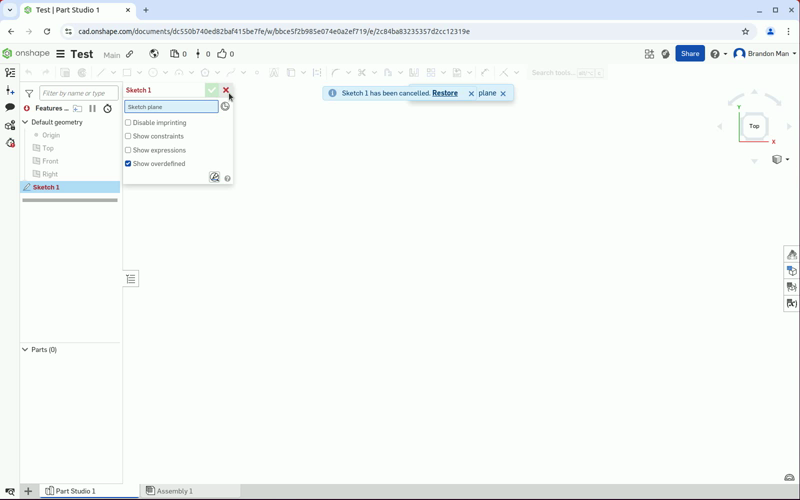
mouse_move(73, 150)
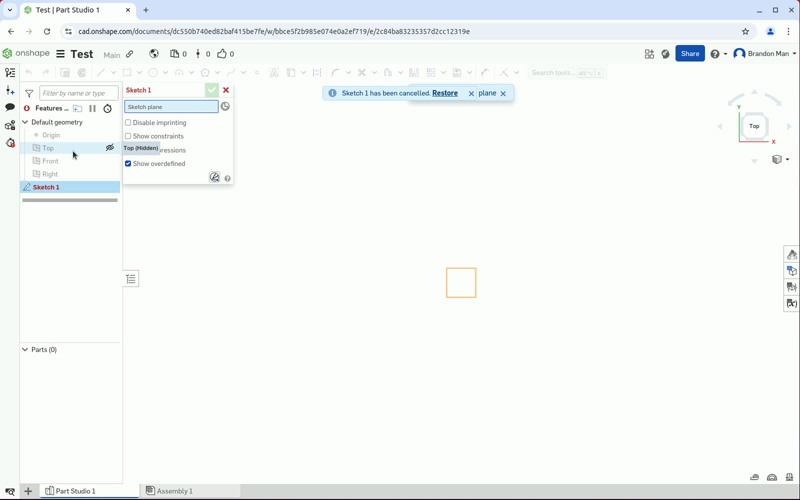
click(73, 150)
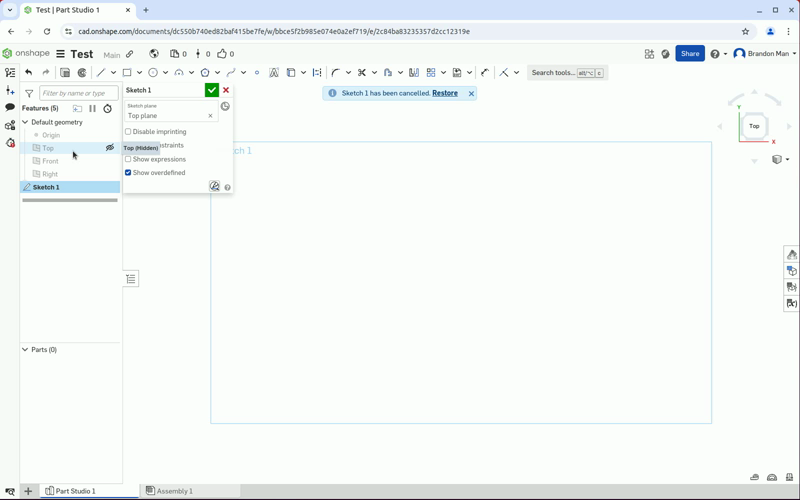
mouse_move(73, 352)
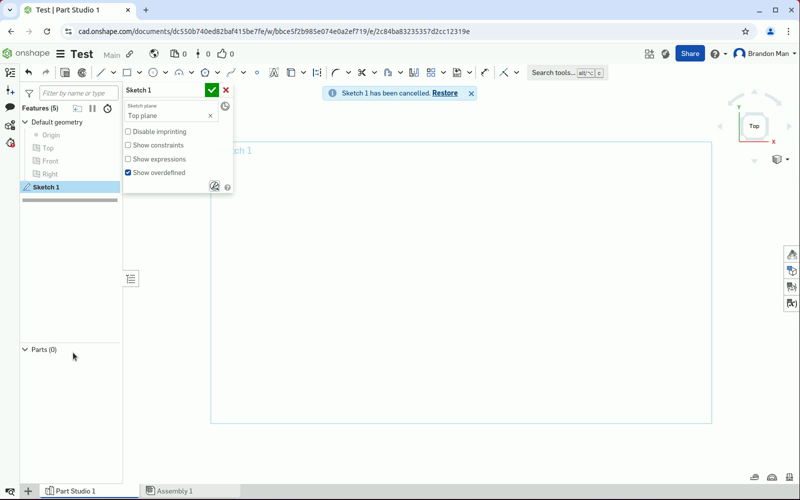
key(y)
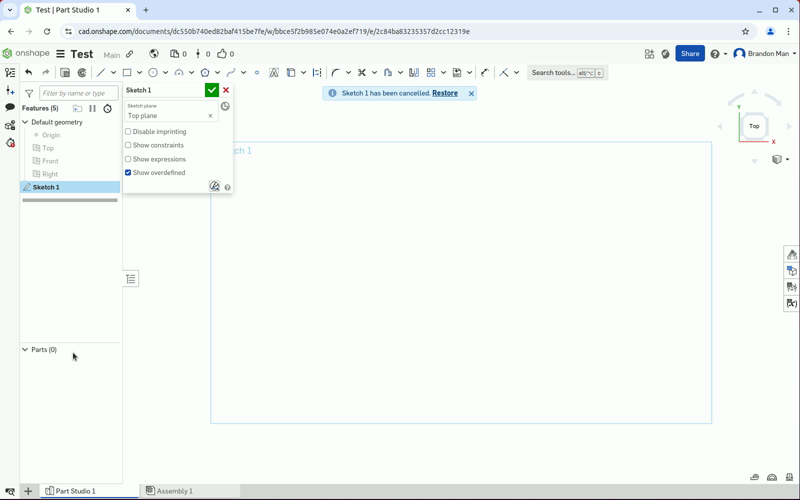
key(l)
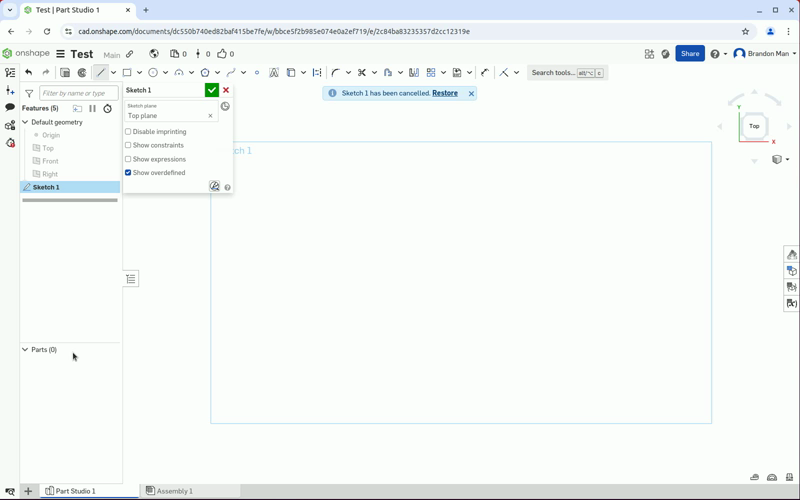
key_down(shift)
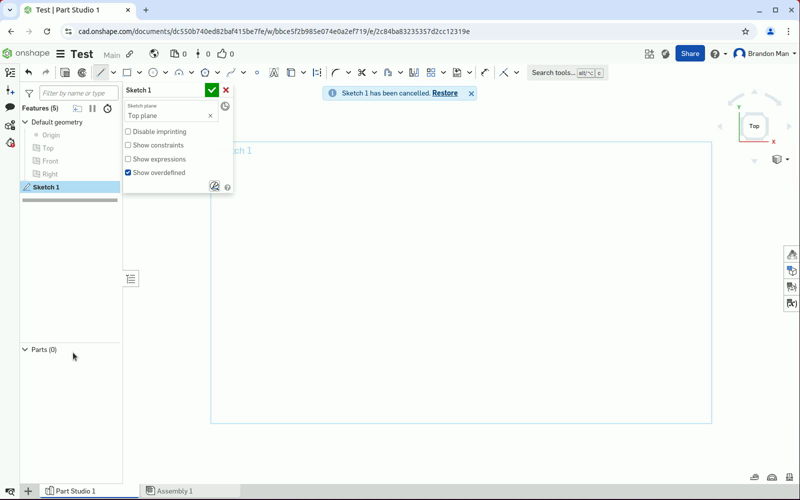
mouse_move(385, 320)
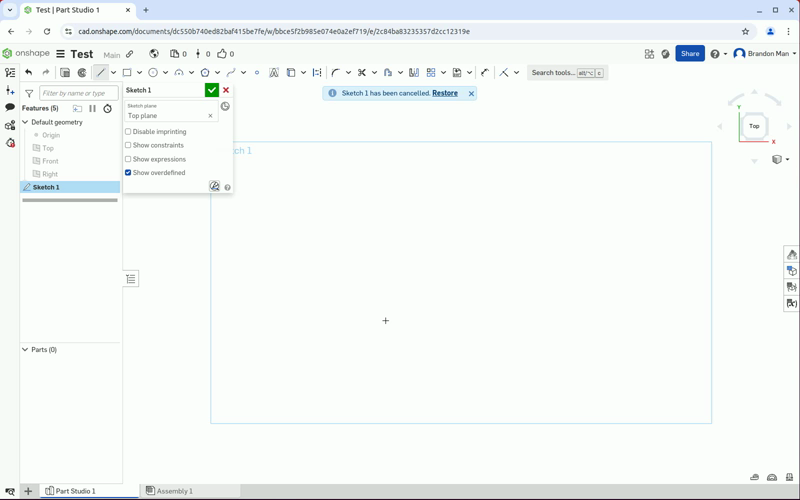
click(385, 320)
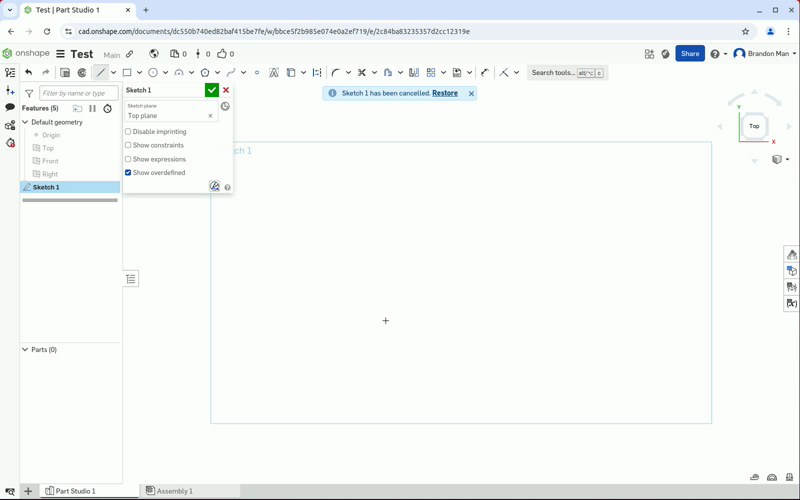
key_up(shift)
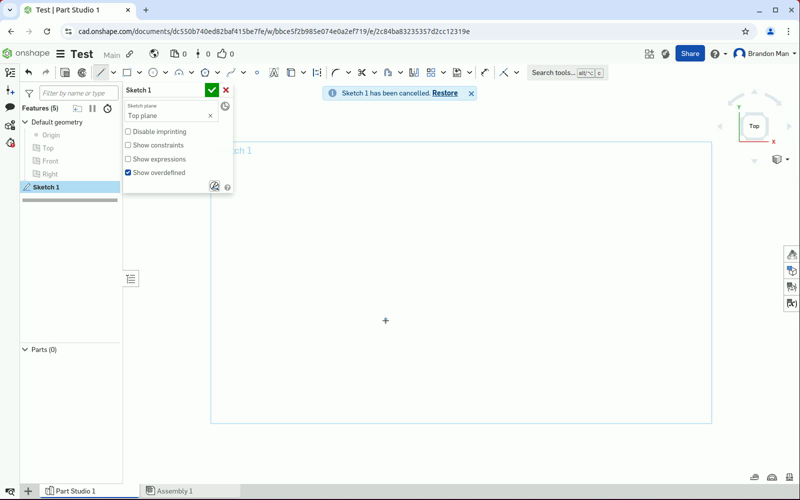
key_down(shift)
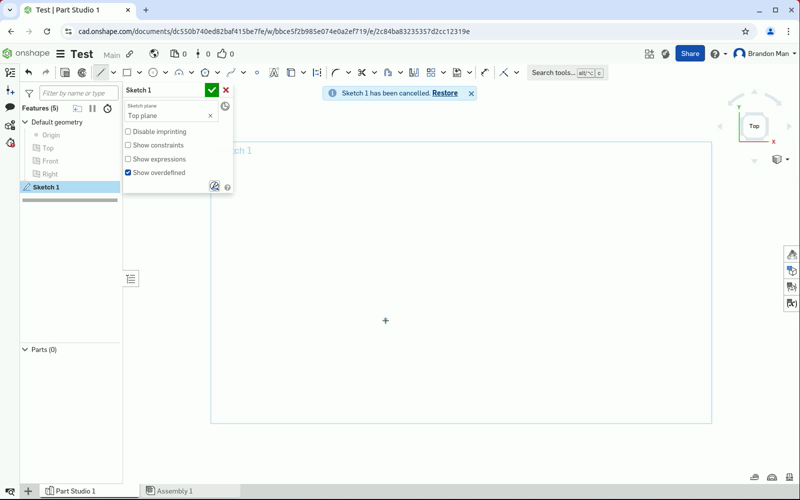
mouse_move(518, 320)
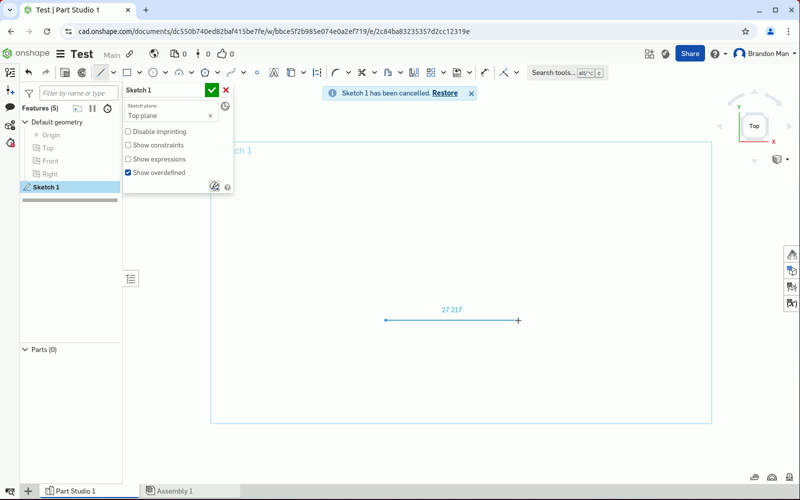
click(518, 320)
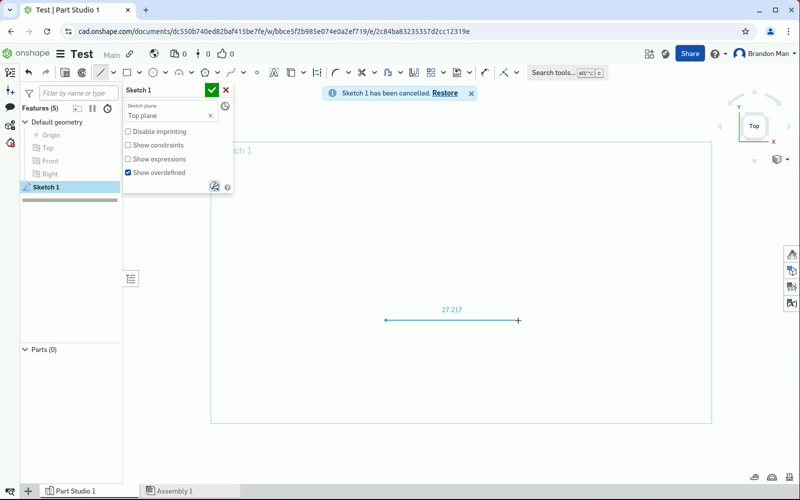
key_up(shift)
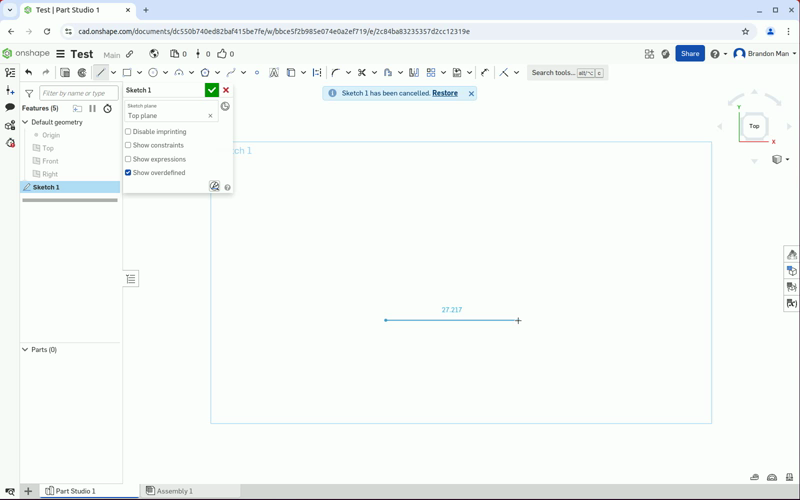
key_down(shift)
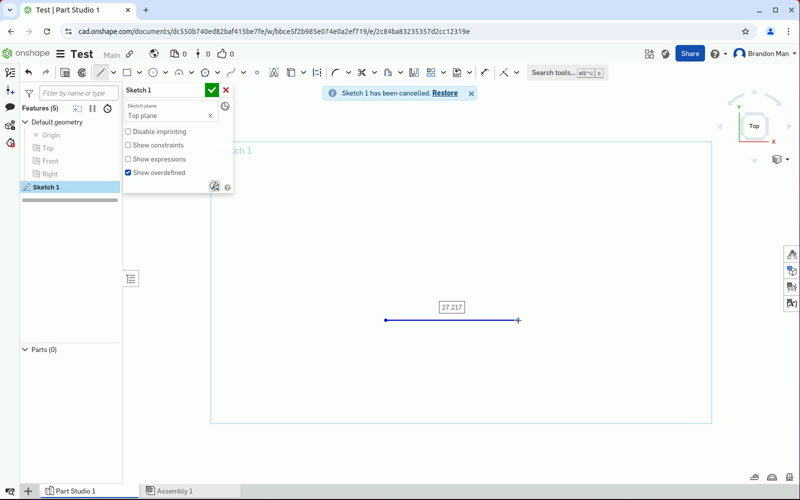
mouse_move(518, 206)
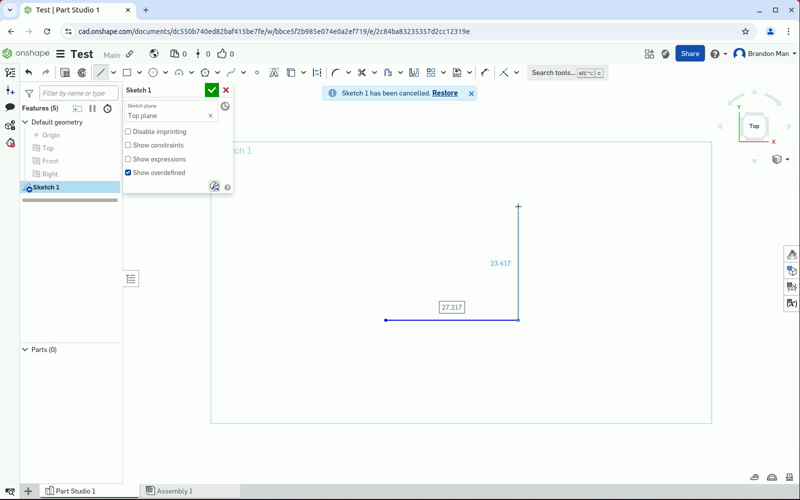
click(518, 206)
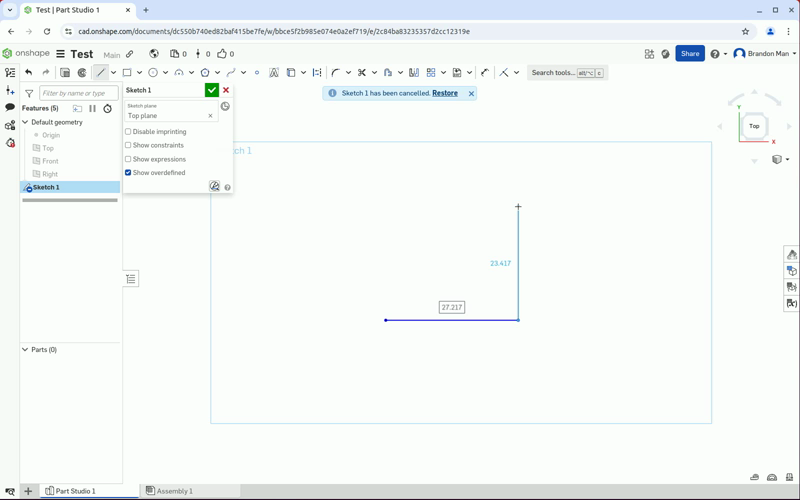
key_up(shift)
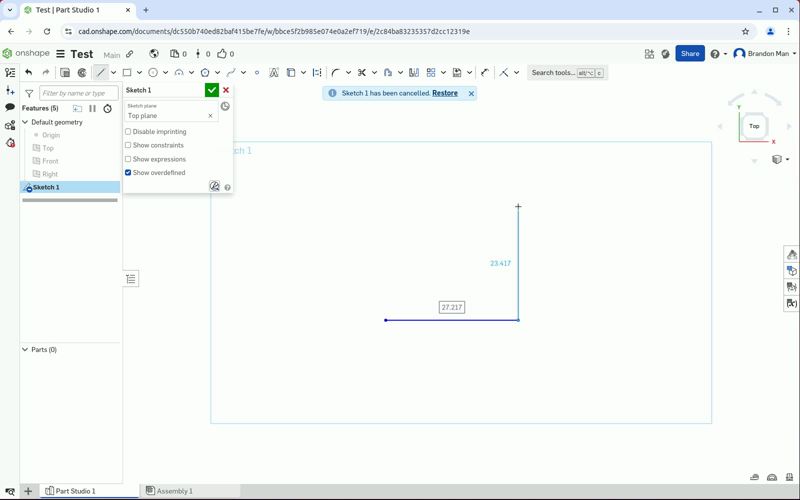
key_down(shift)
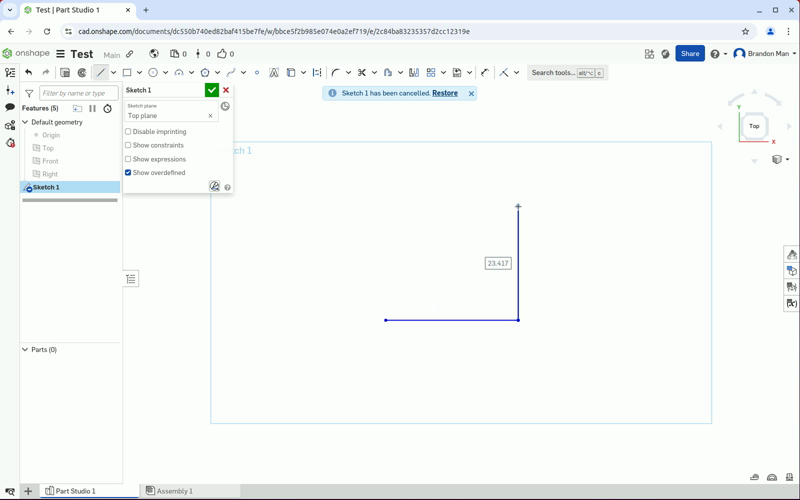
mouse_move(385, 206)
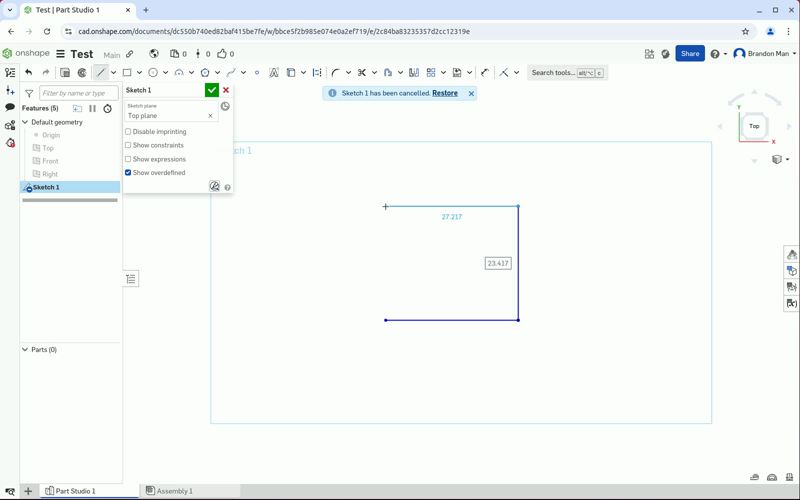
click(385, 206)
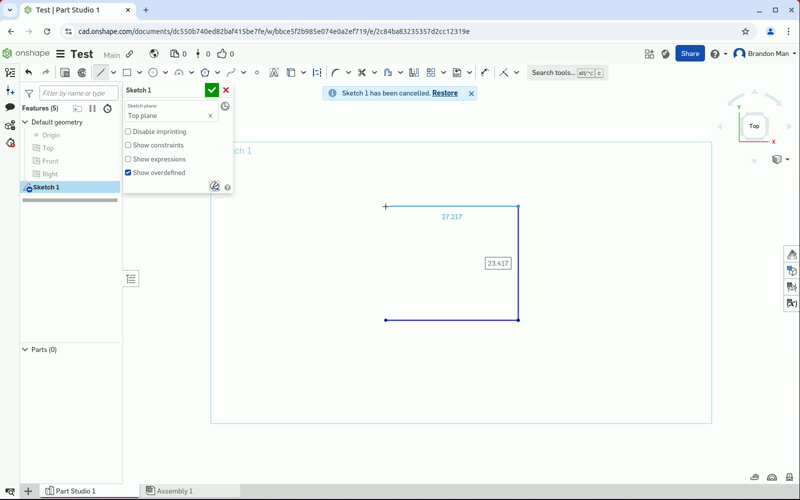
key_up(shift)
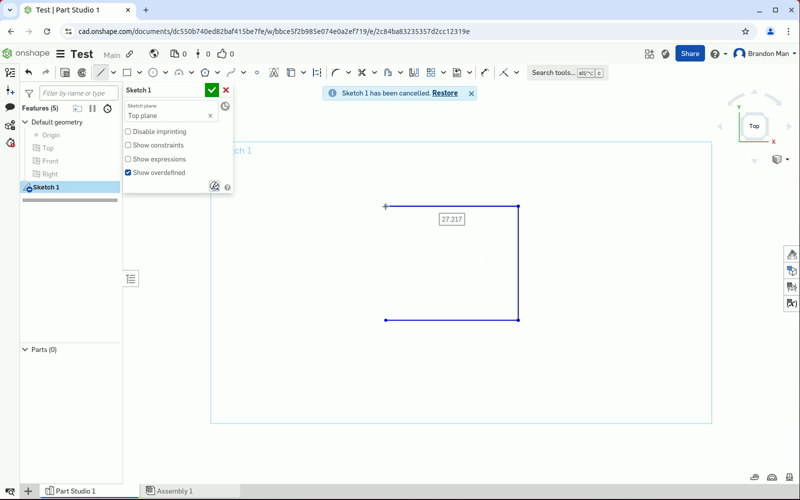
key_down(shift)
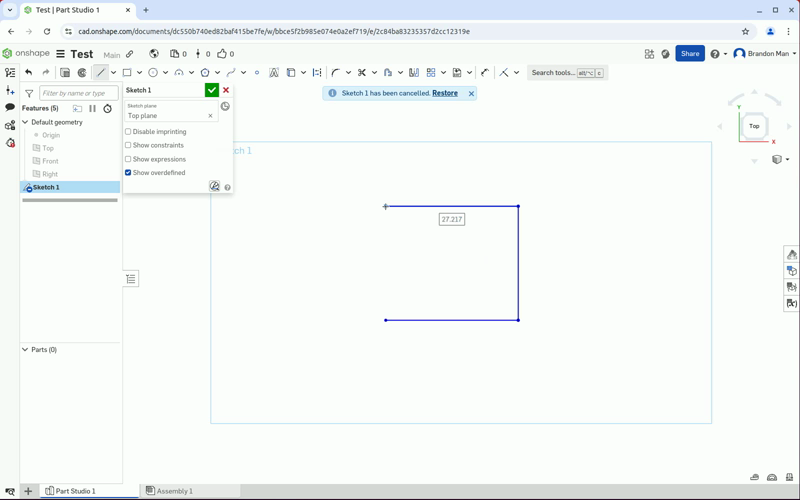
mouse_move(385, 320)
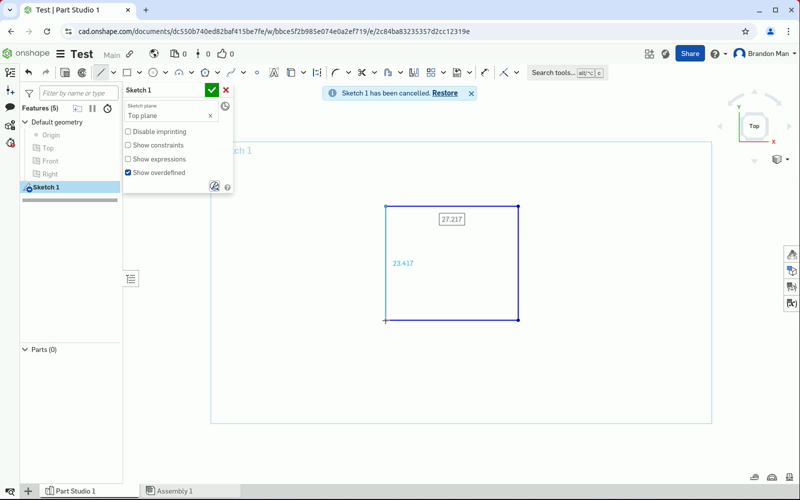
key_up(shift)
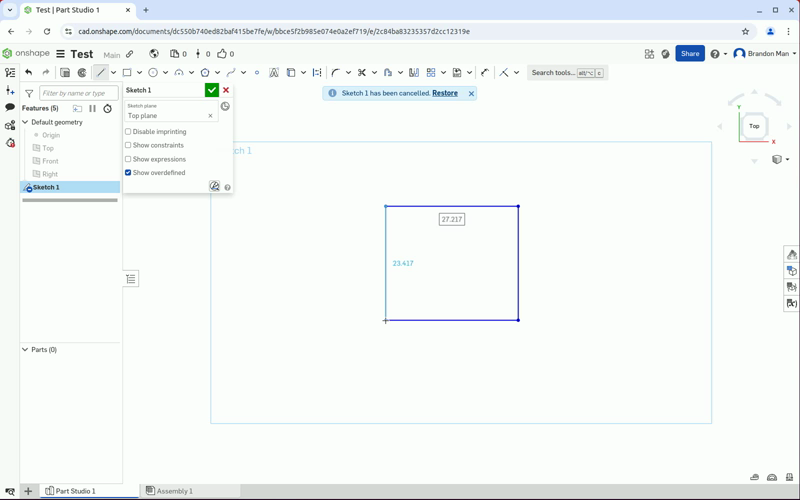
click(385, 320)
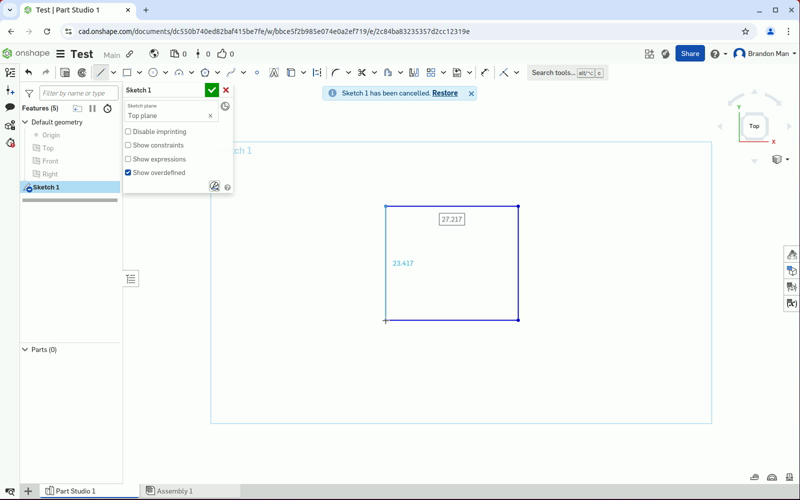
key(esc)
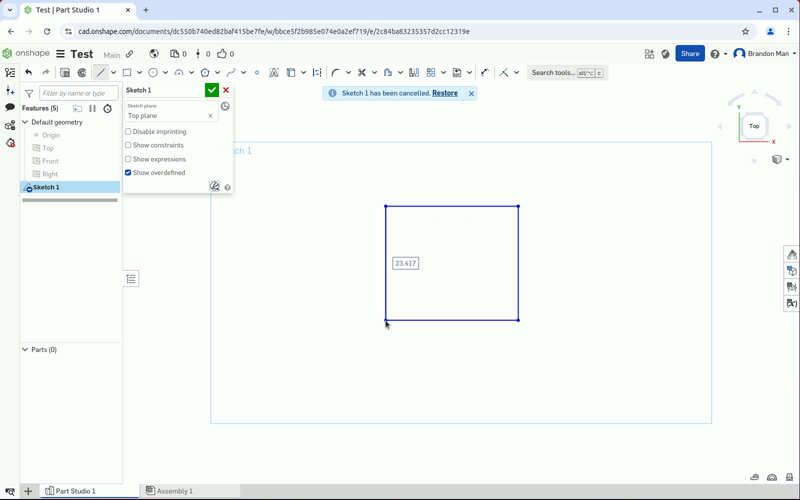
mouse_move(481, 247)
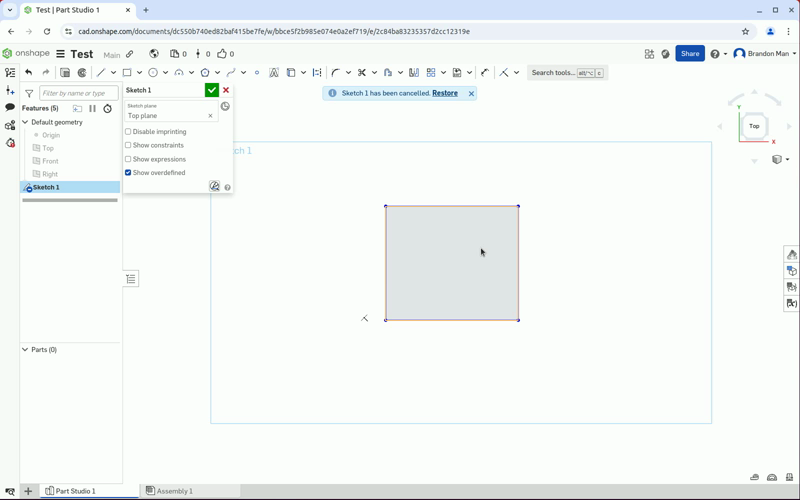
click(481, 247)
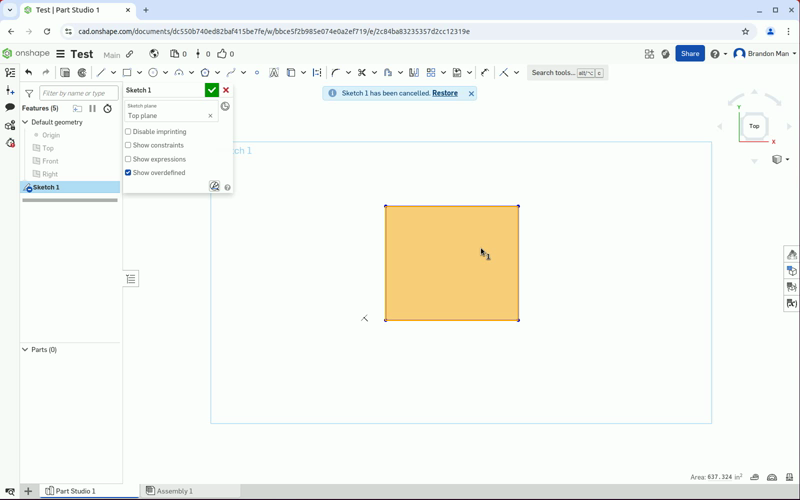
mouse_move(73, 352)
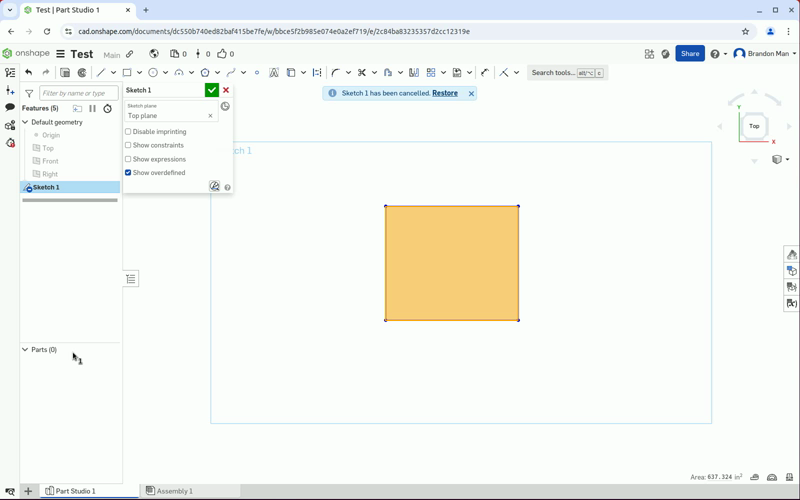
key(shift+y)
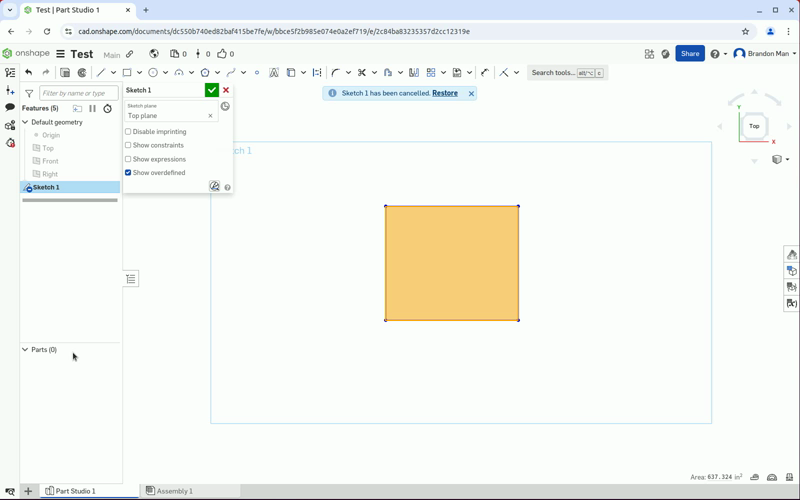
key(shift+e)
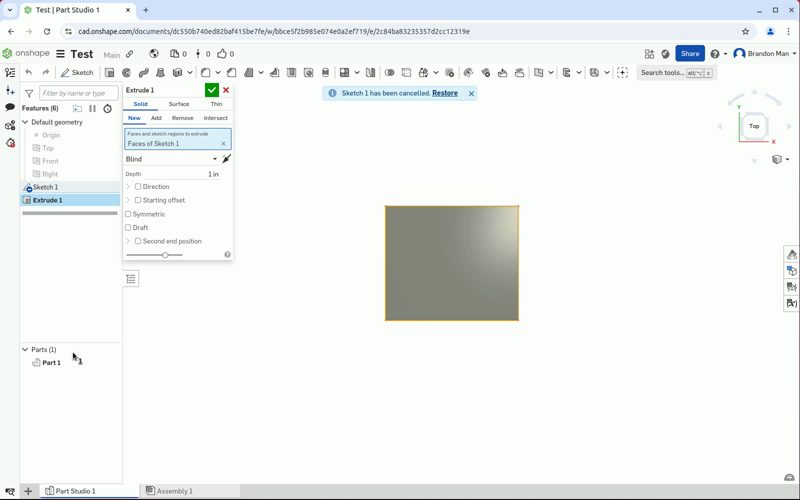
mouse_move(143, 106)
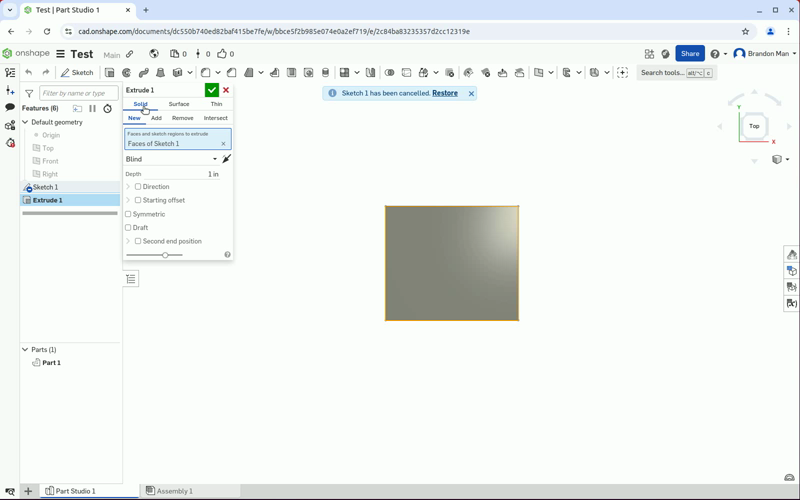
click(143, 106)
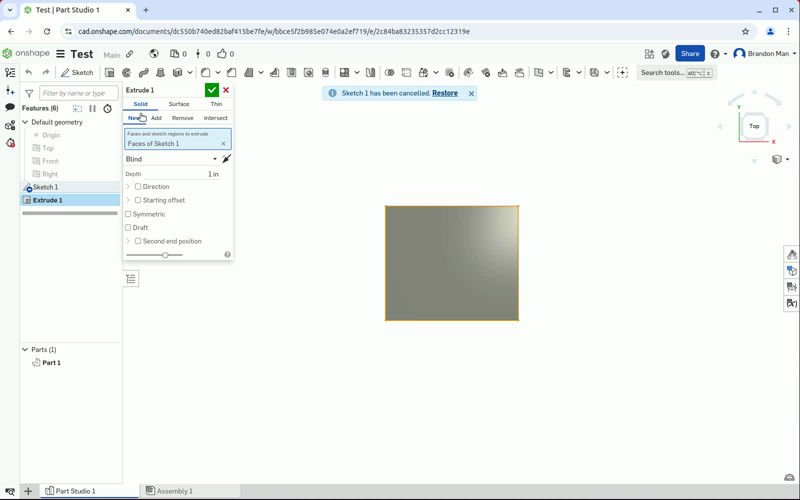
mouse_move(137, 120)
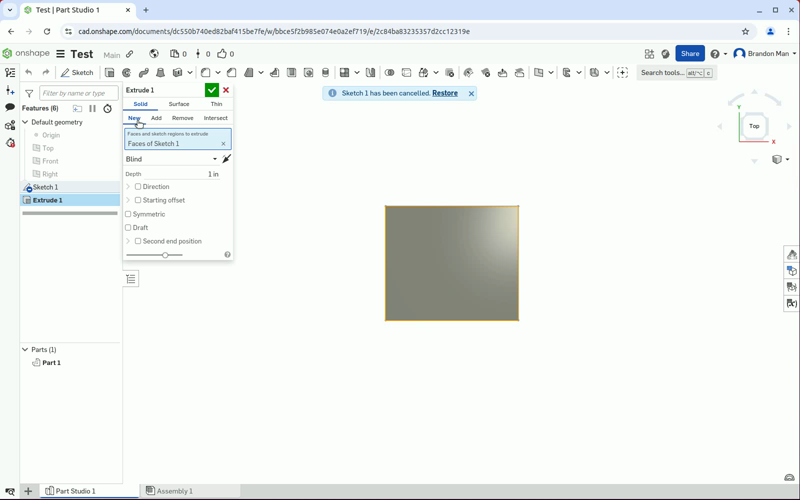
click(137, 120)
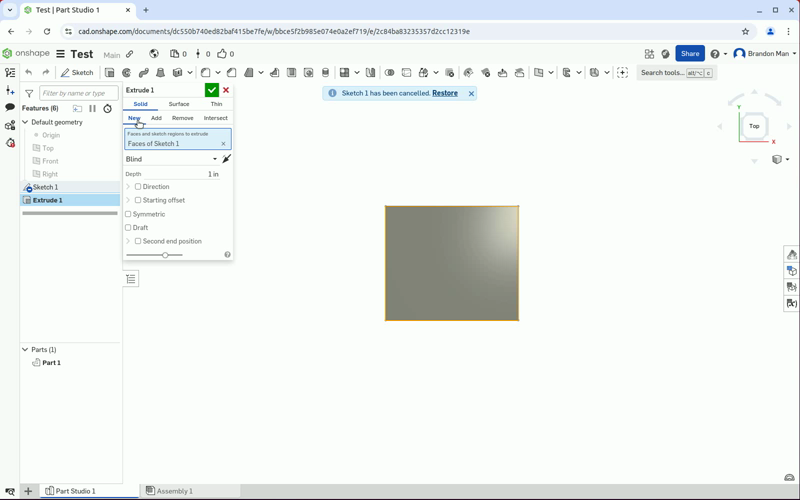
key(tab, 4)
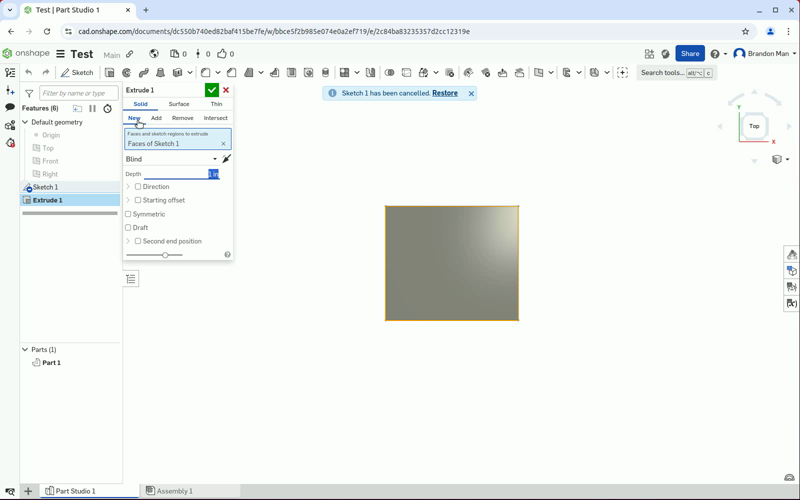
text(15.887)
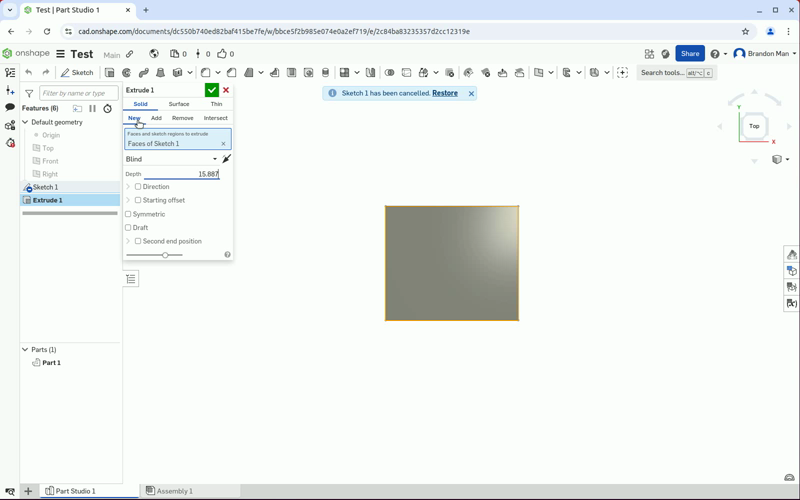
key(enter)
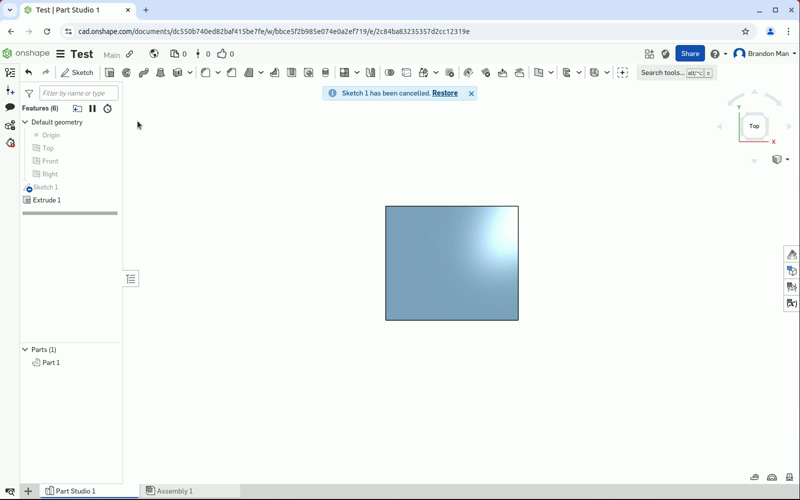
key(shift+h)
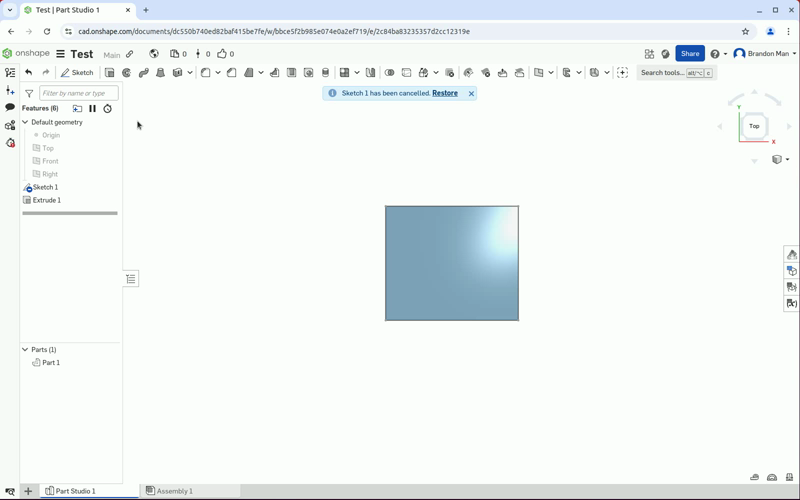
key(shift+h)
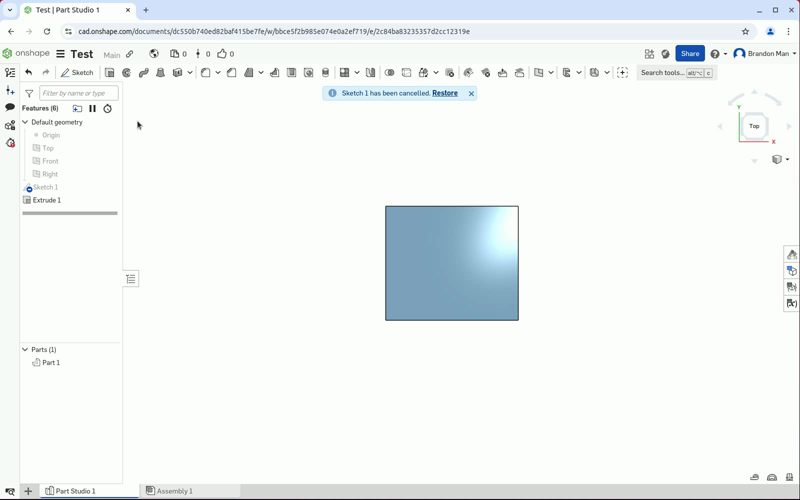
mouse_move(73, 189)
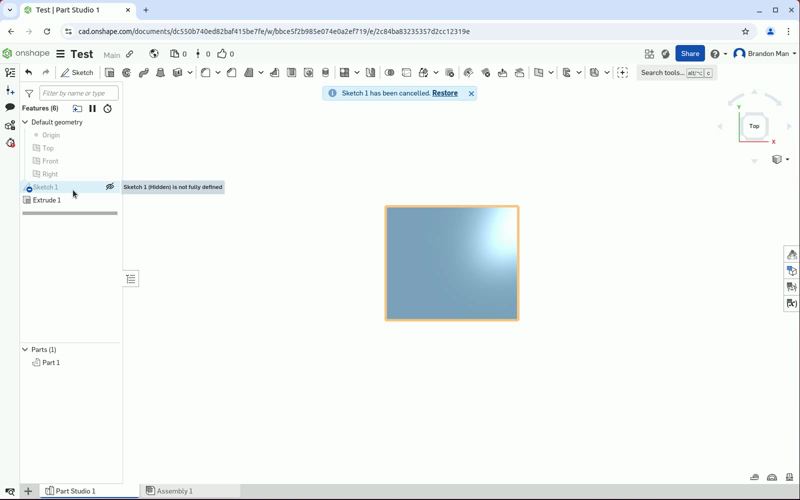
click(73, 189)
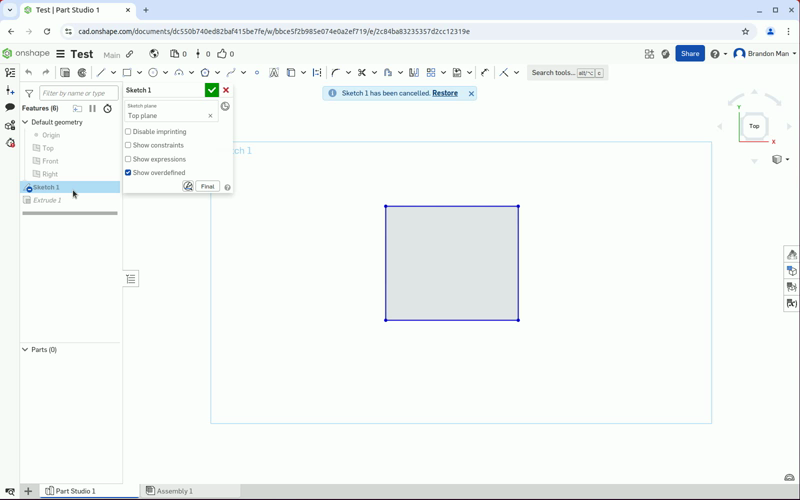
mouse_move(229, 92)
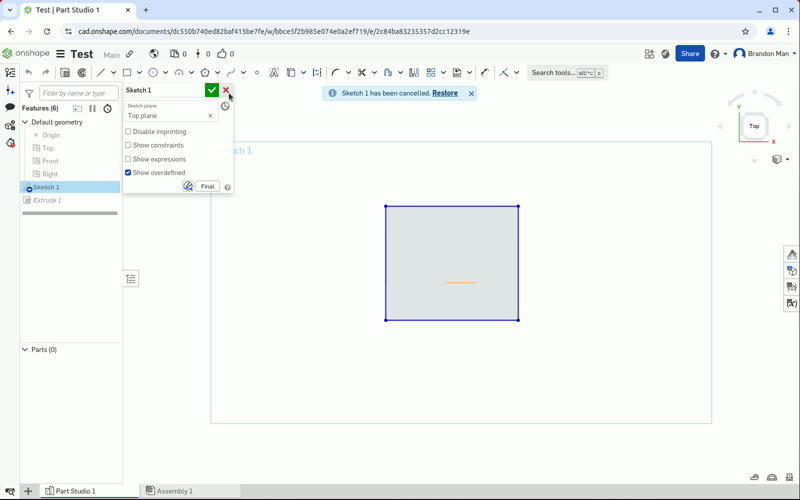
click(229, 92)
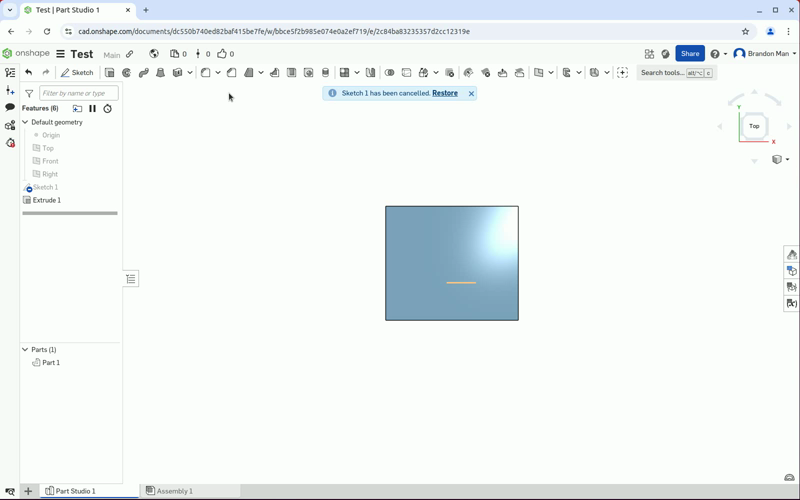
mouse_move(73, 352)
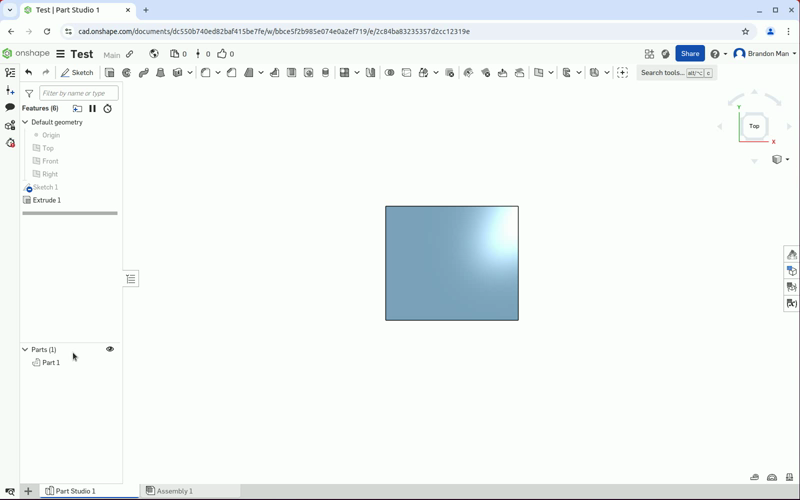
key(y)
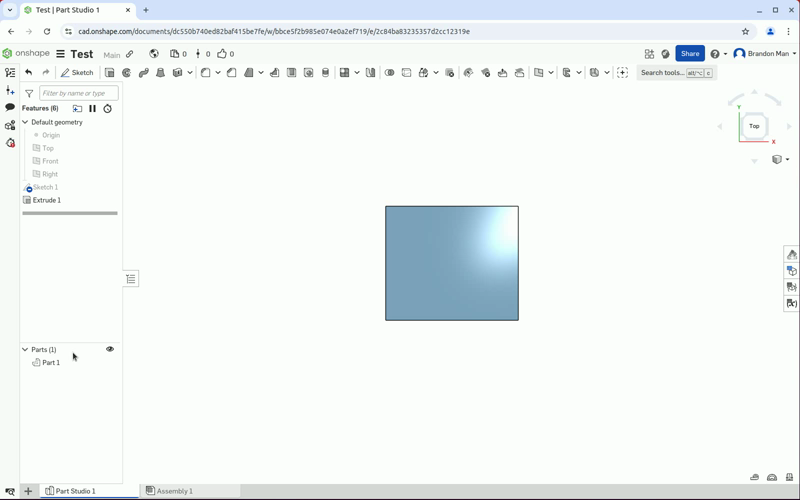
key(shift+p)
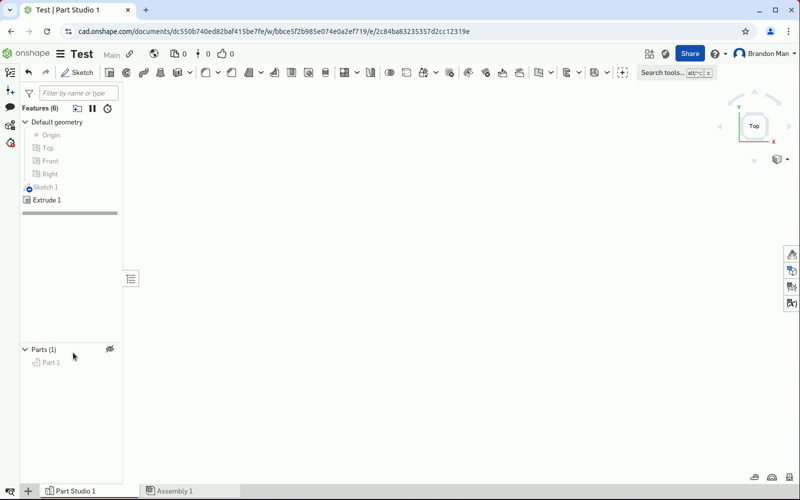
key(space)
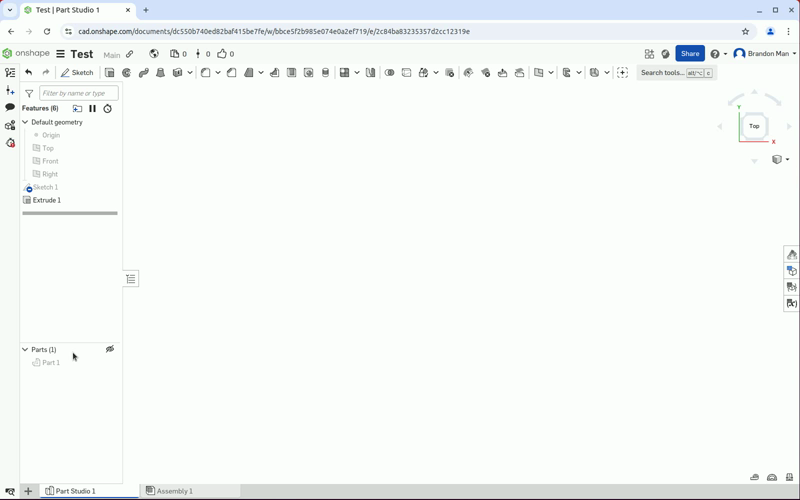
key_down(shift)
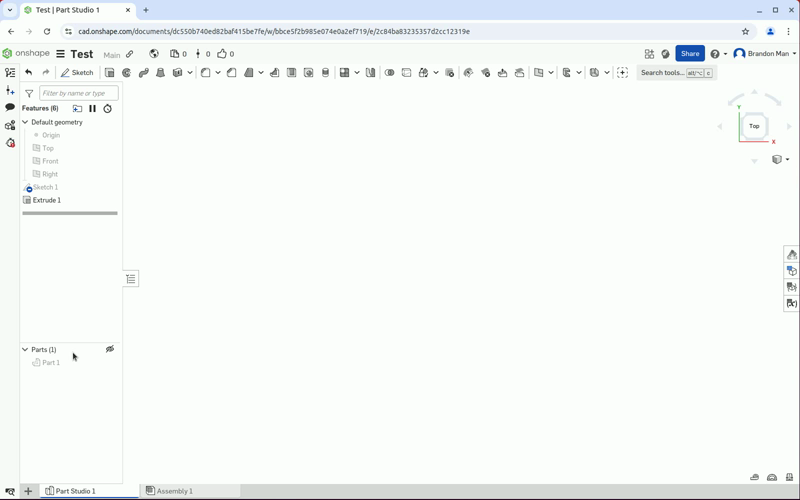
key(up)
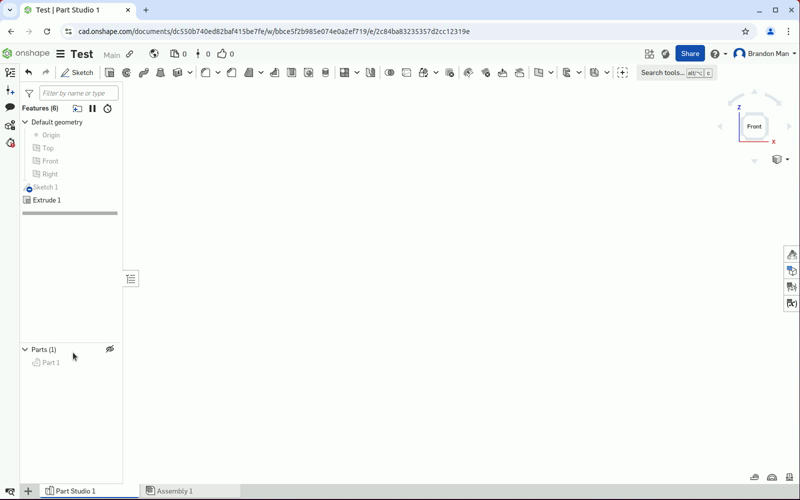
key_up(shift)
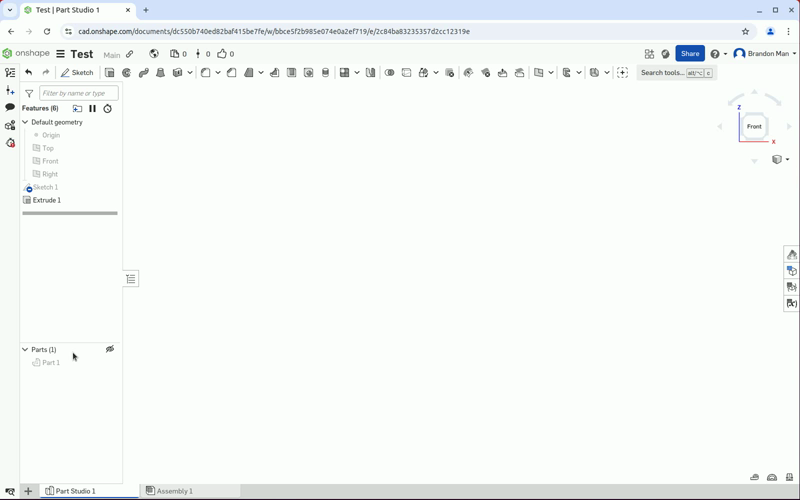
mouse_move(73, 352)
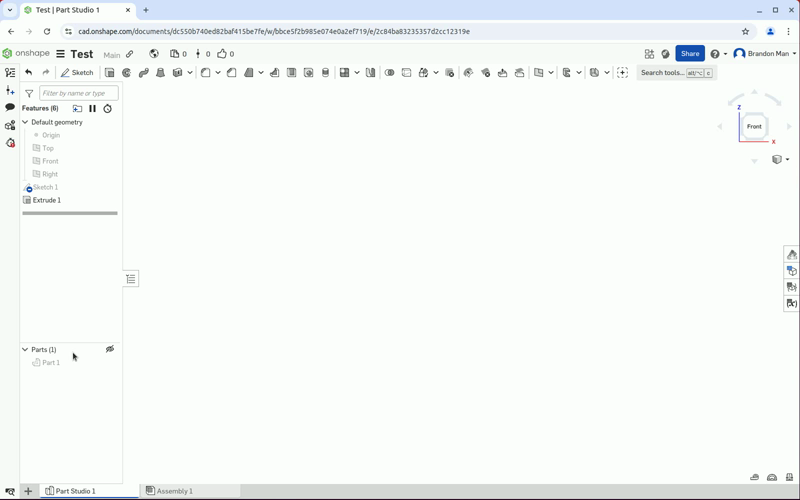
key(shift+y)
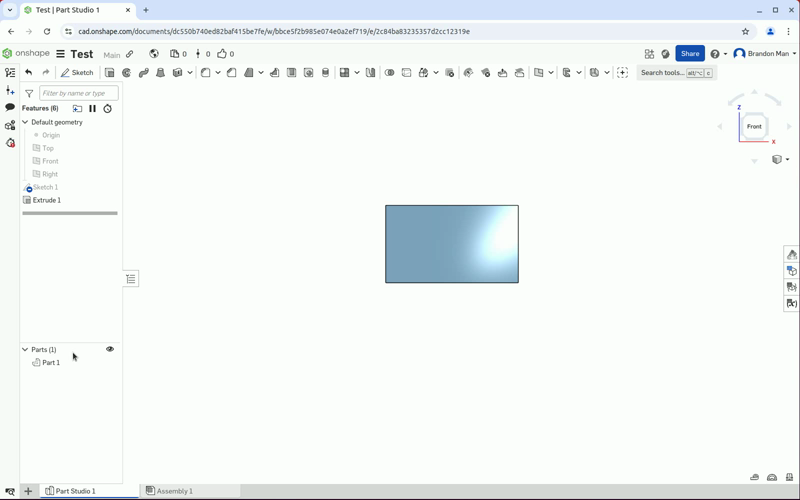
mouse_move(541, 75)
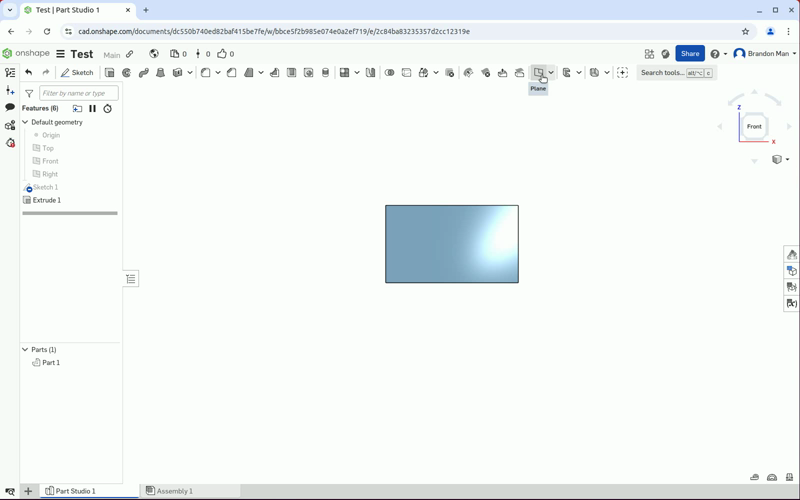
click(541, 75)
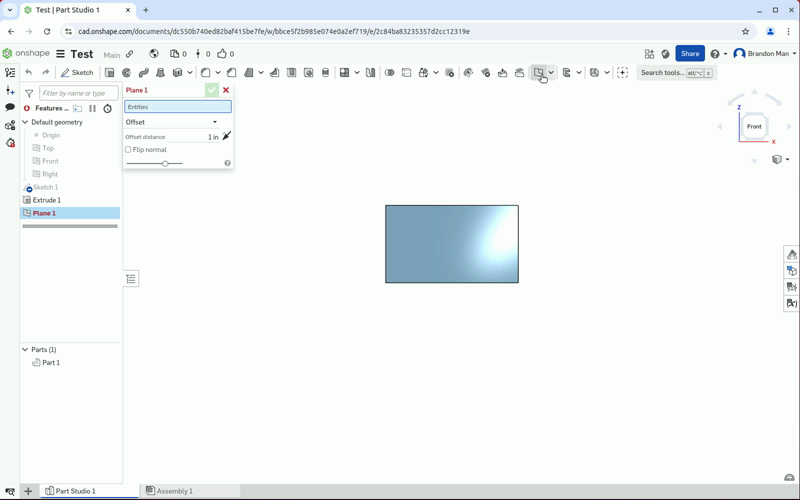
mouse_move(73, 163)
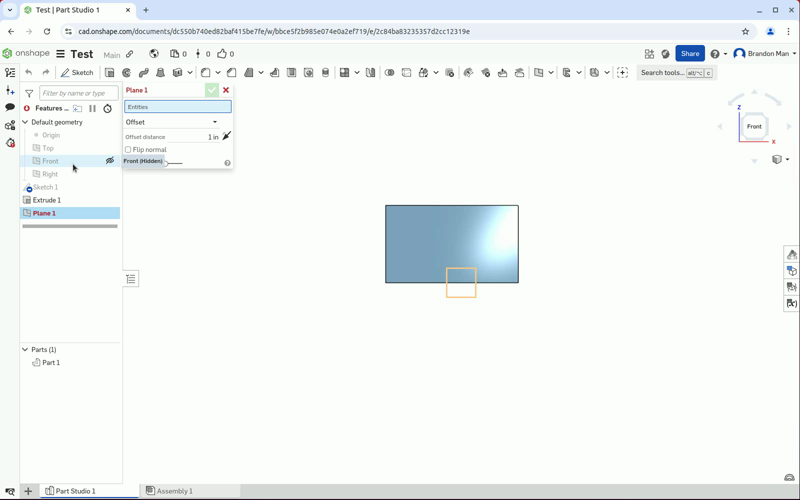
click(73, 163)
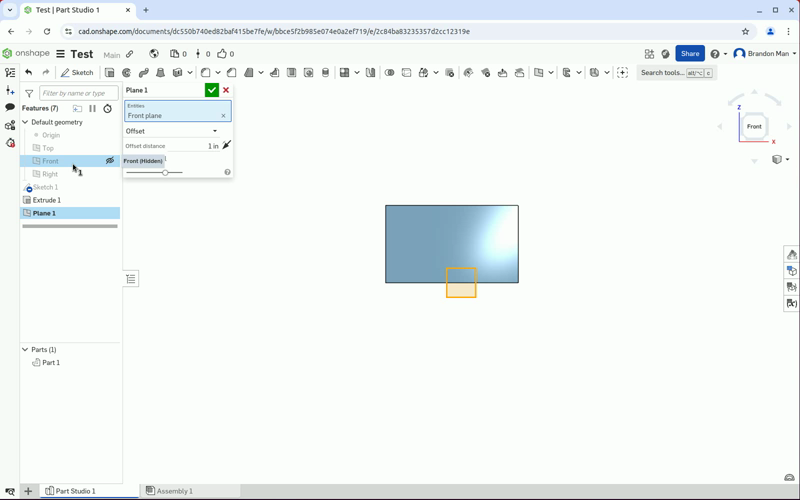
key(tab, 2)
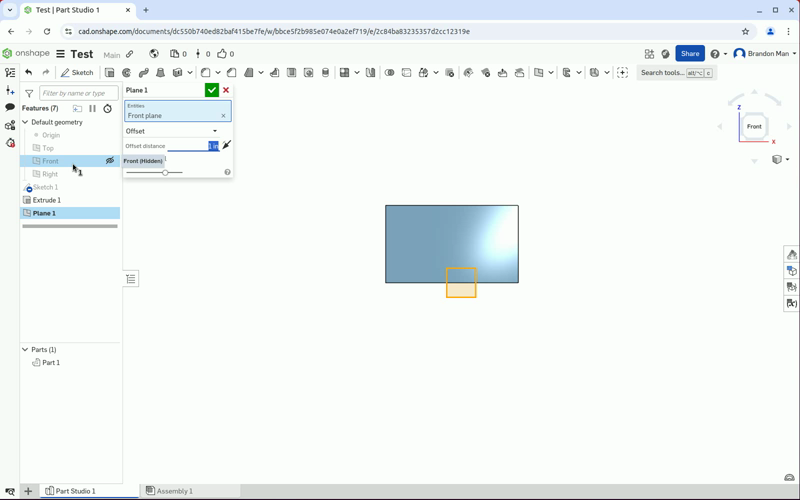
text(7.703)
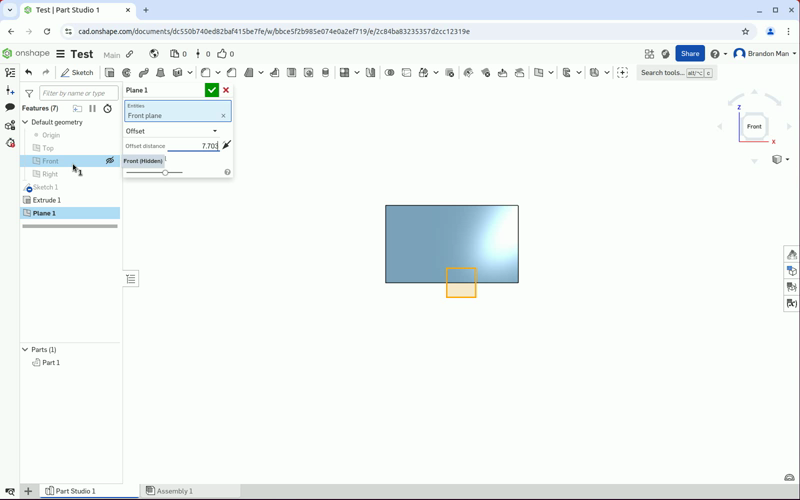
key(enter, 2)
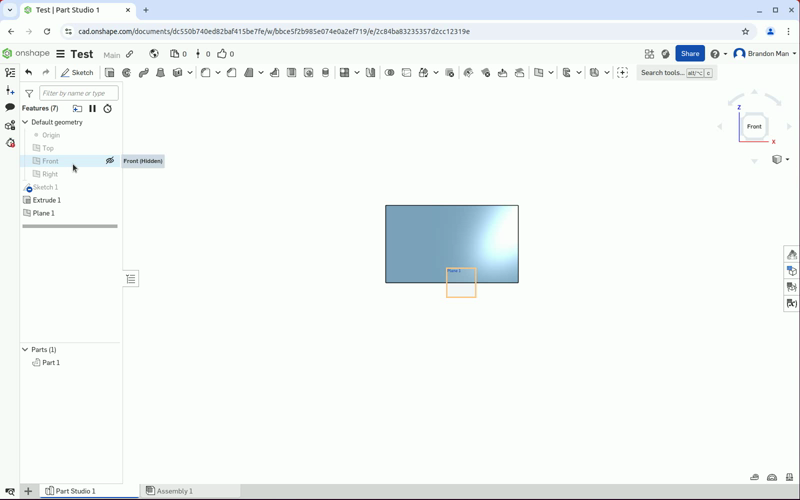
key(shift+s)
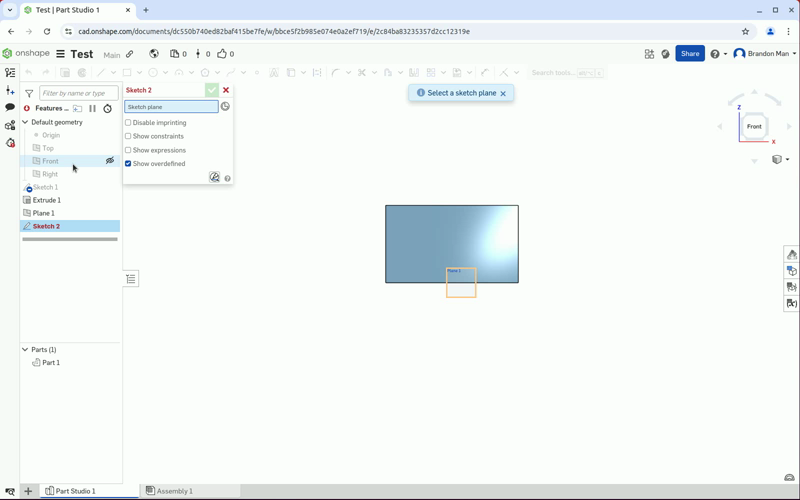
mouse_move(73, 215)
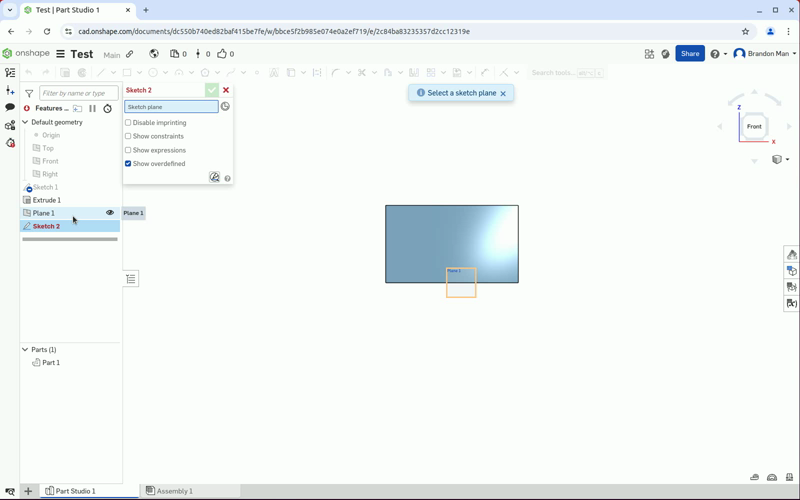
click(73, 215)
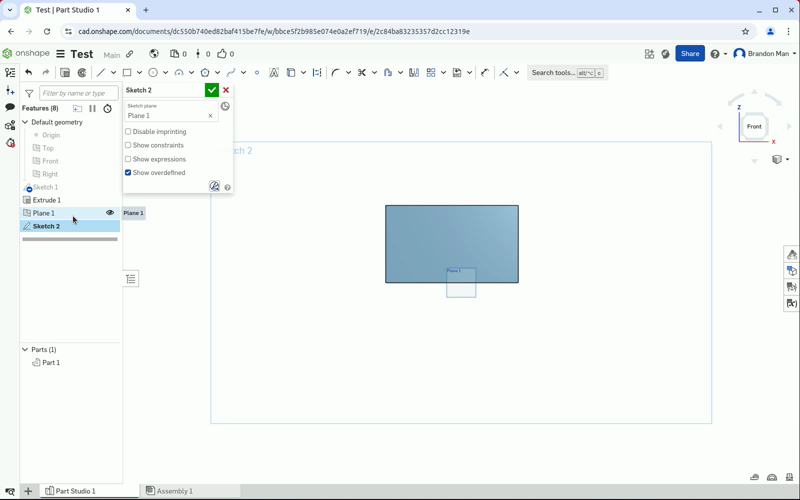
mouse_move(73, 352)
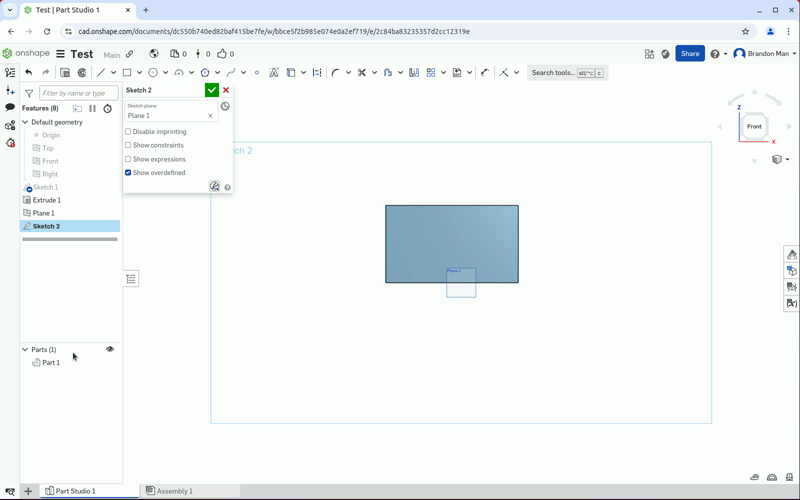
key(y)
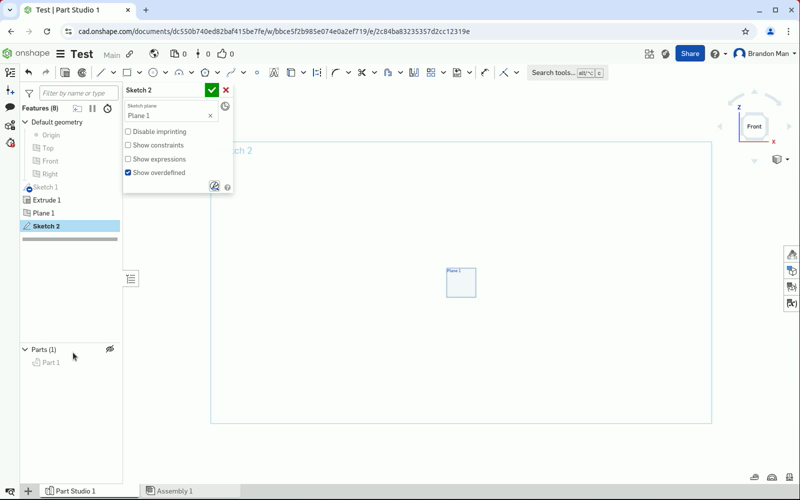
key(a)
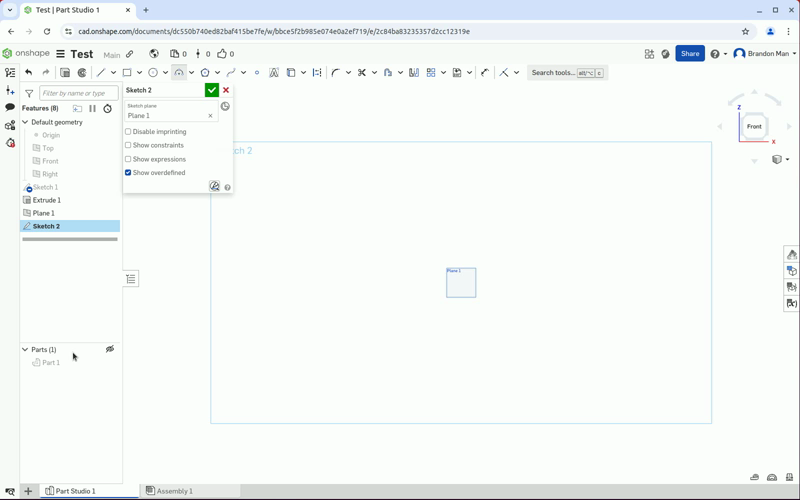
key_down(shift)
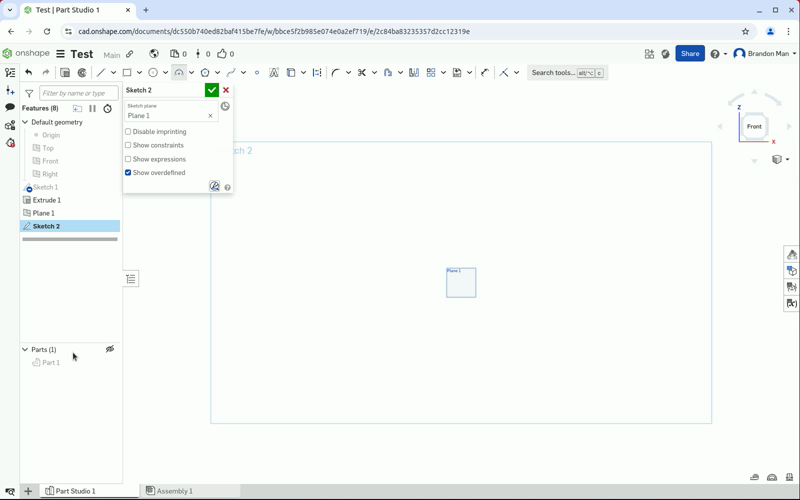
mouse_move(424, 205)
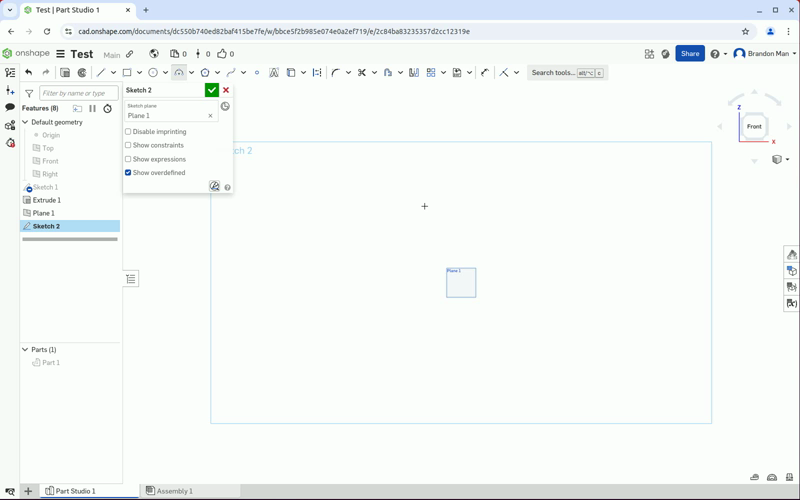
click(424, 205)
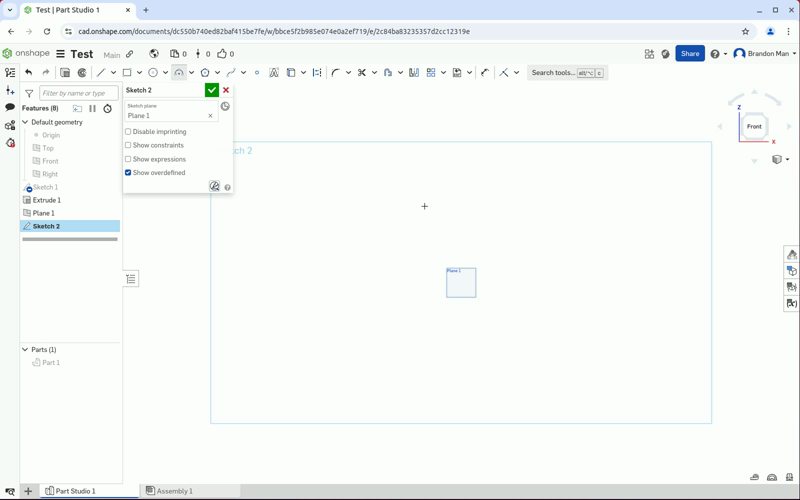
key_up(shift)
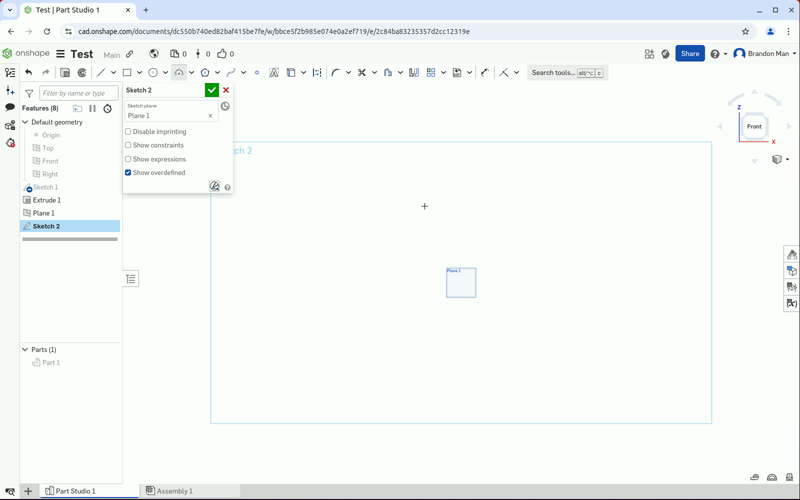
key_down(shift)
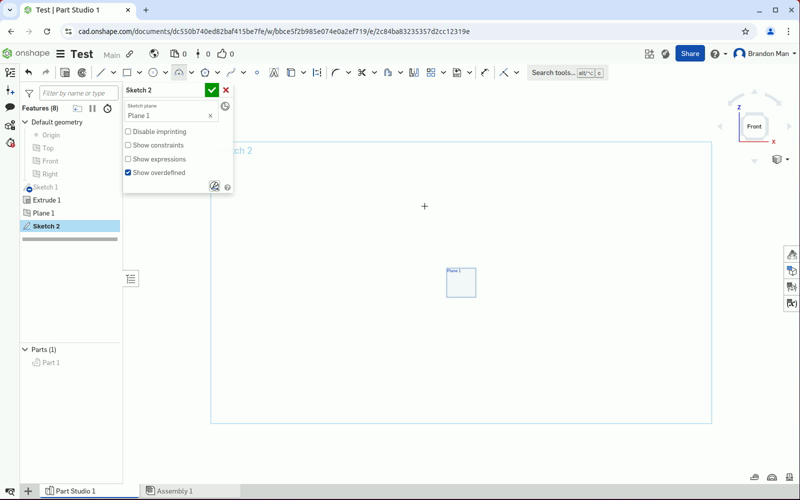
mouse_move(474, 205)
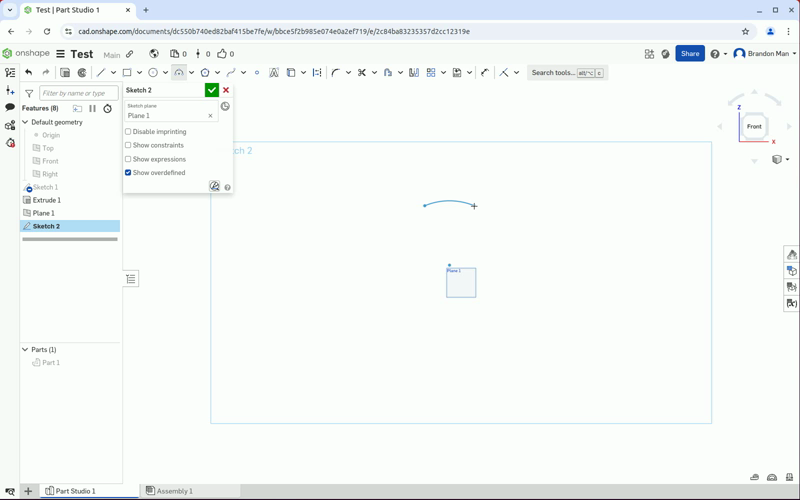
click(474, 205)
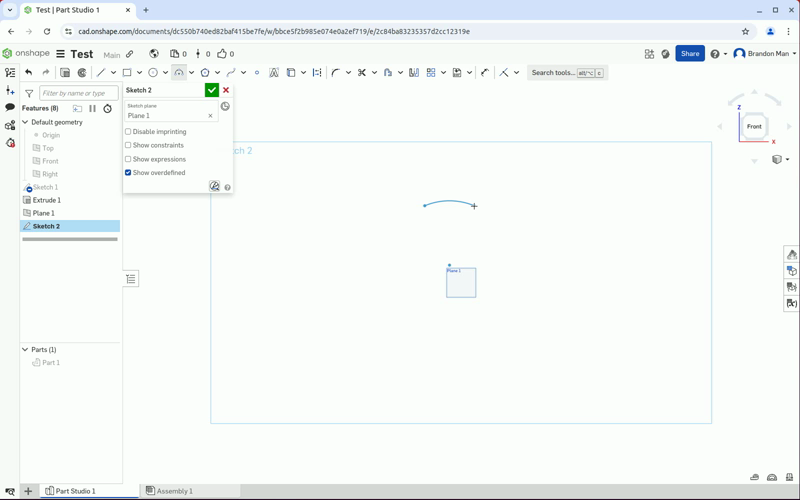
mouse_move(449, 231)
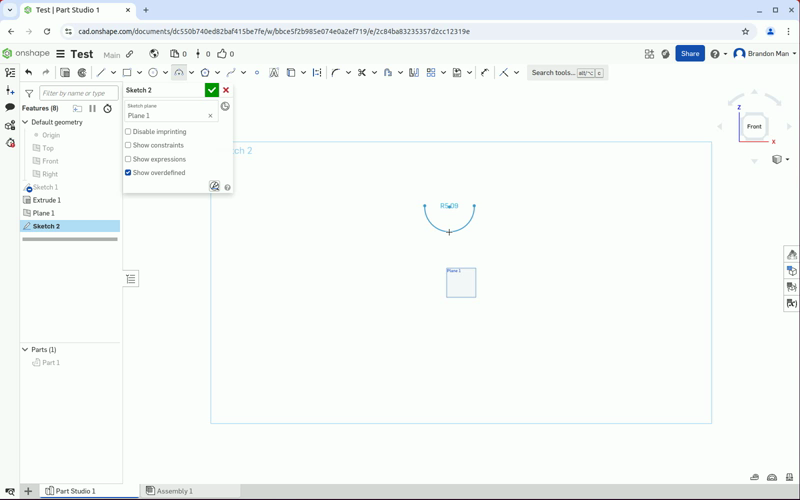
click(449, 231)
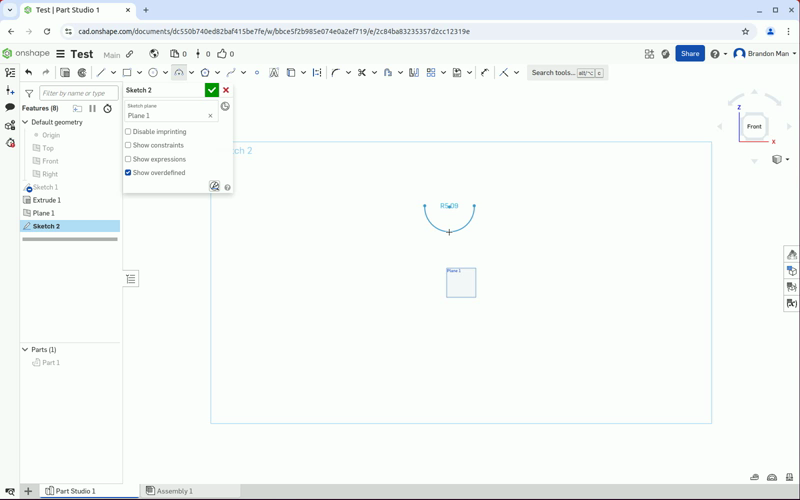
key_up(shift)
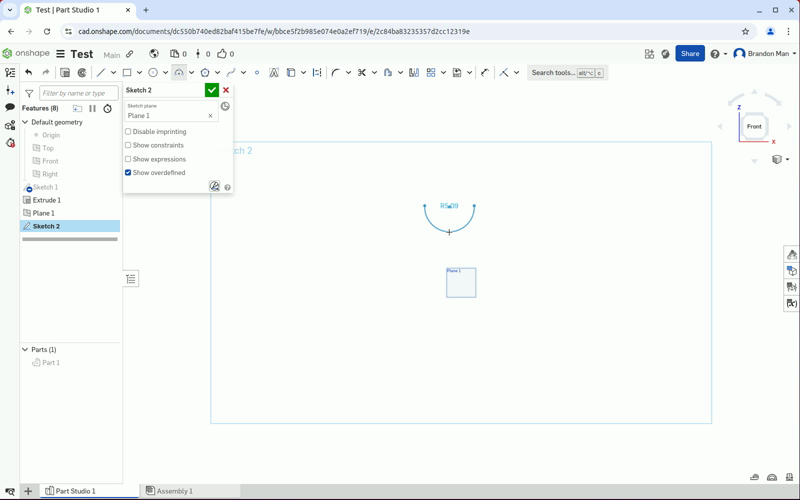
key(esc)
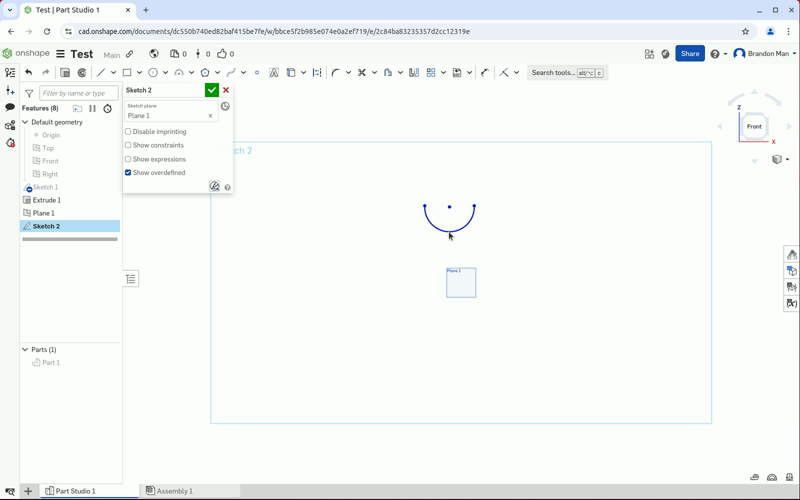
key(l)
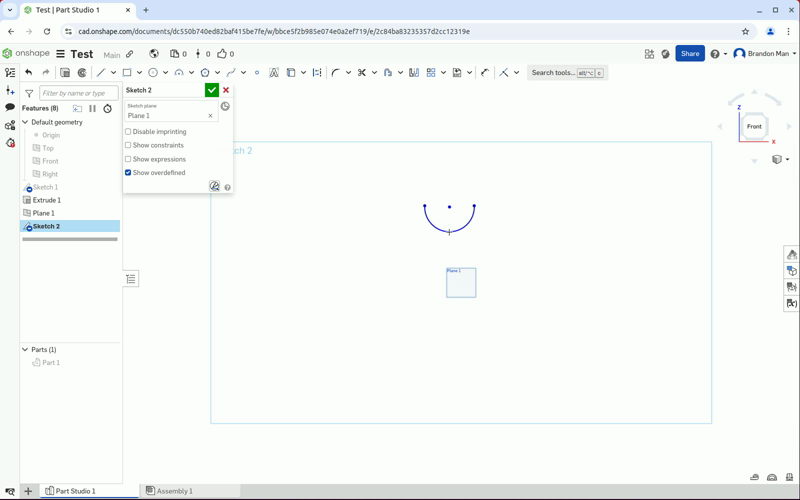
mouse_move(474, 205)
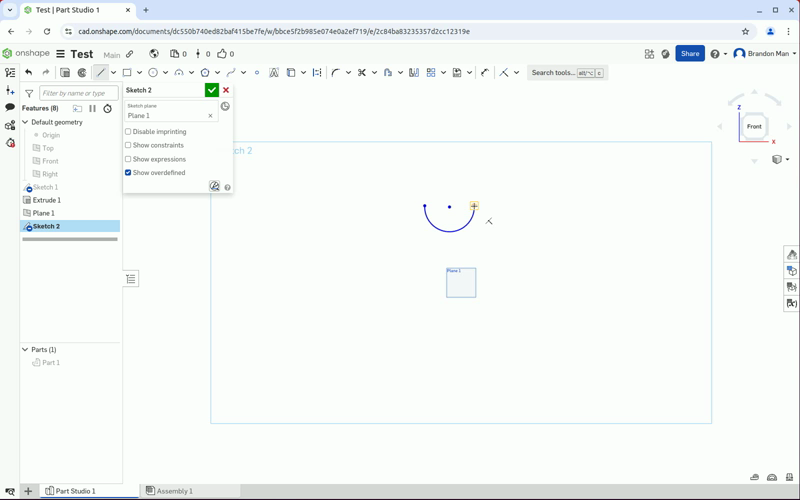
click(474, 205)
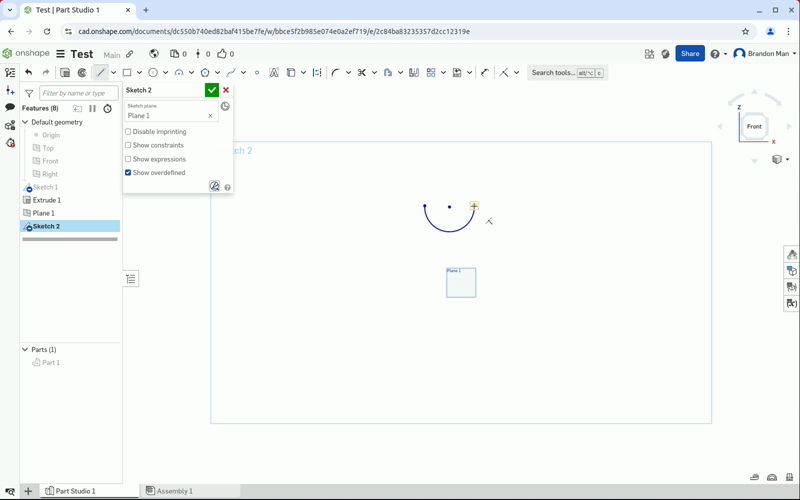
mouse_move(504, 205)
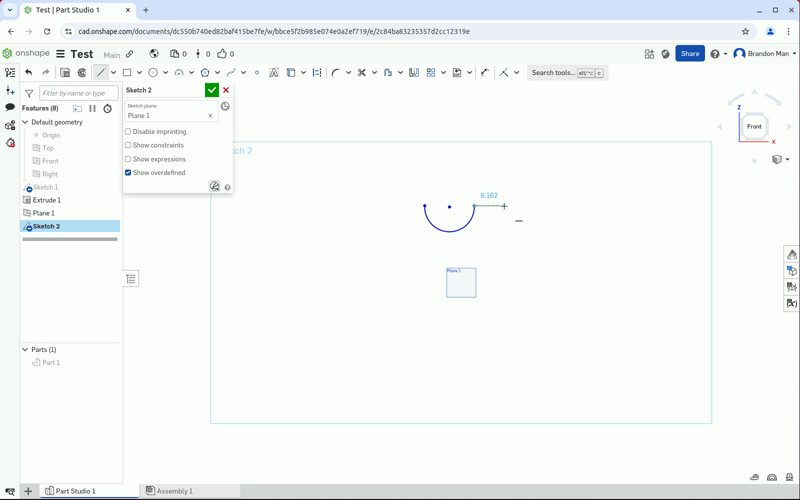
key_down(shift)
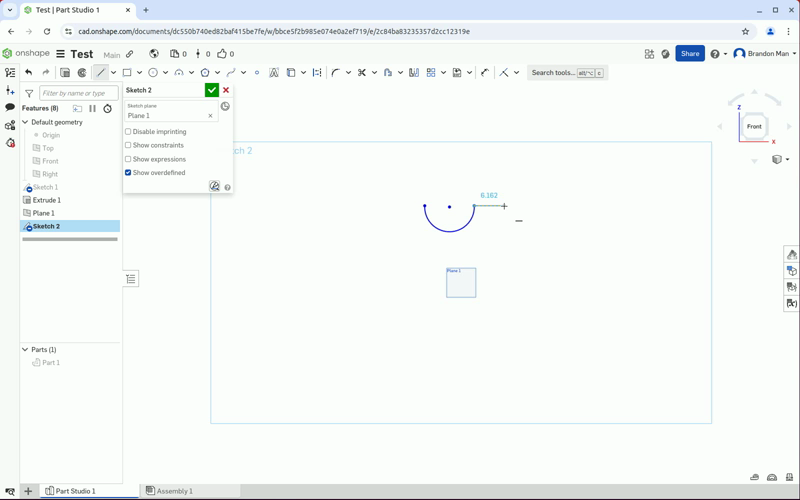
mouse_move(424, 205)
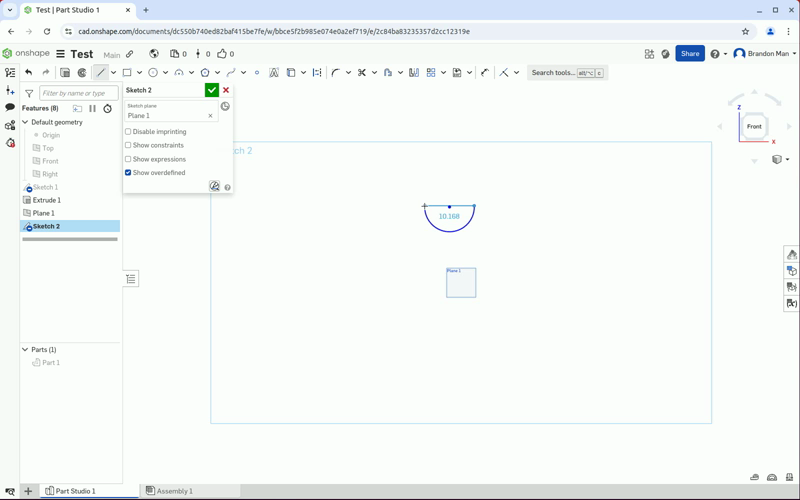
key_up(shift)
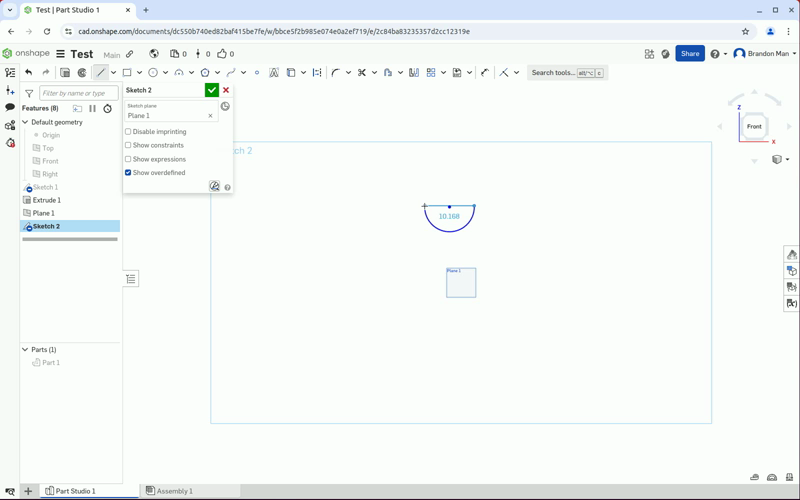
click(424, 205)
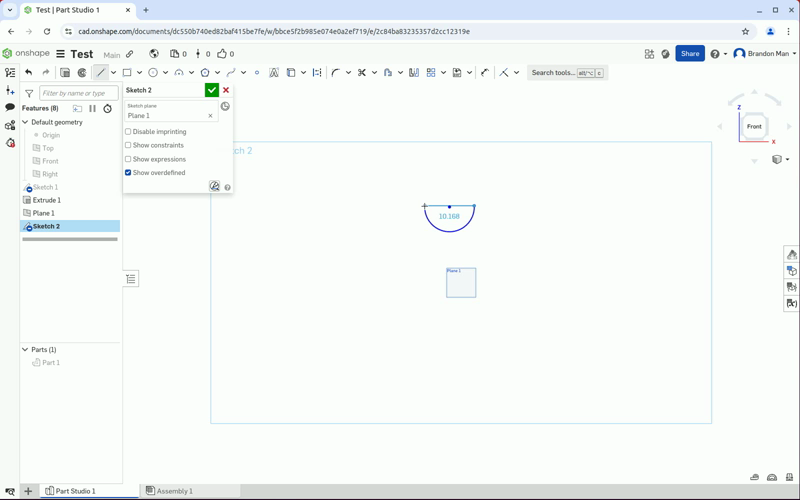
key(esc)
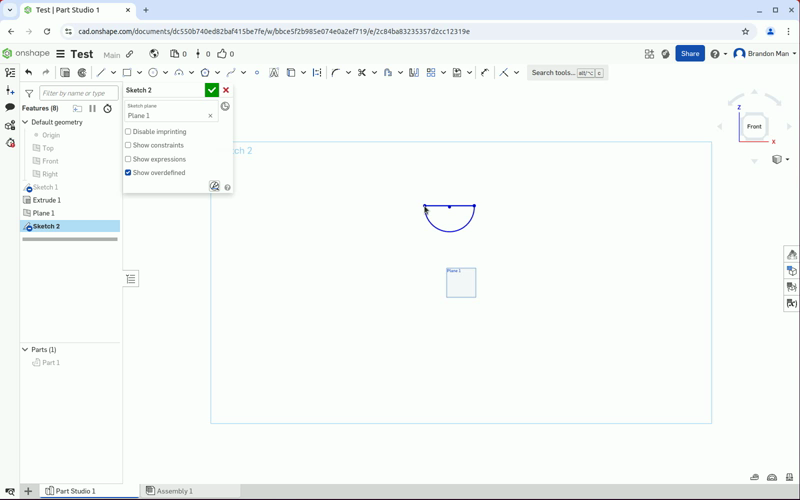
mouse_move(454, 207)
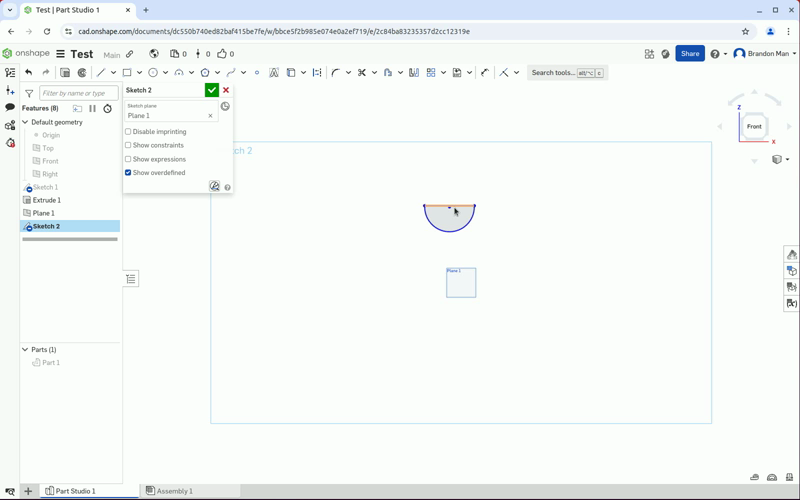
scroll(6)
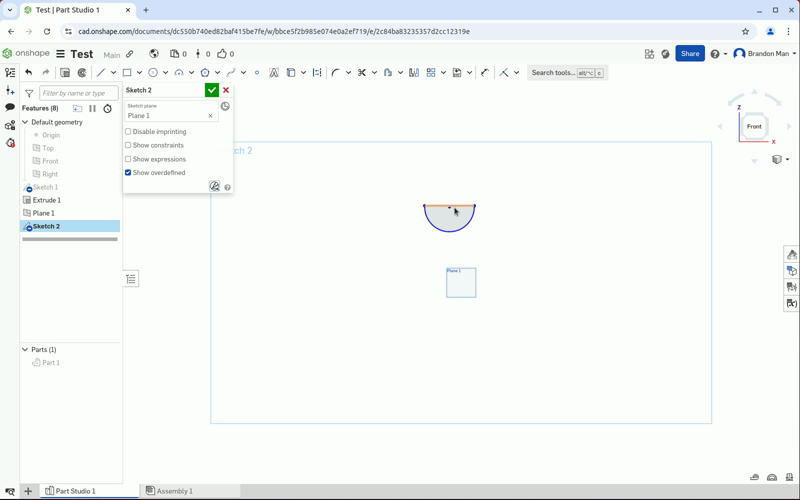
scroll(6)
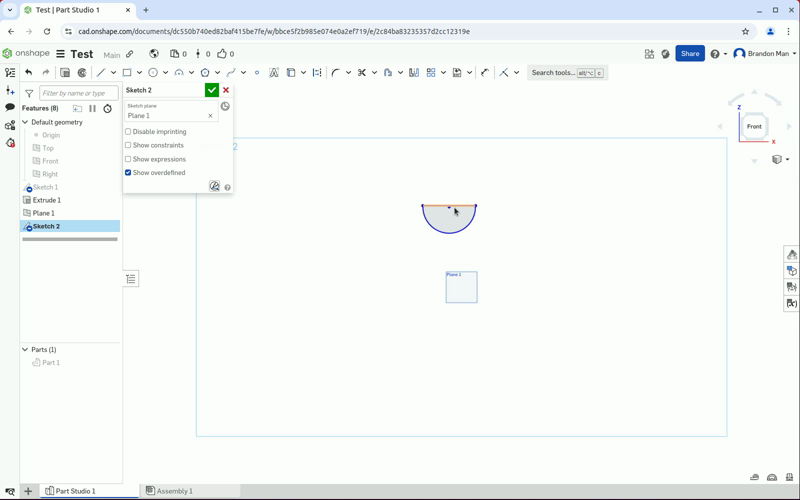
scroll(6)
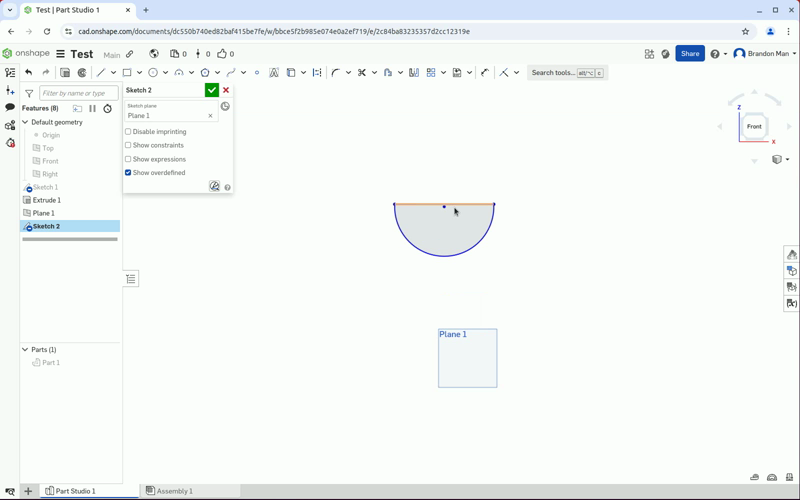
scroll(6)
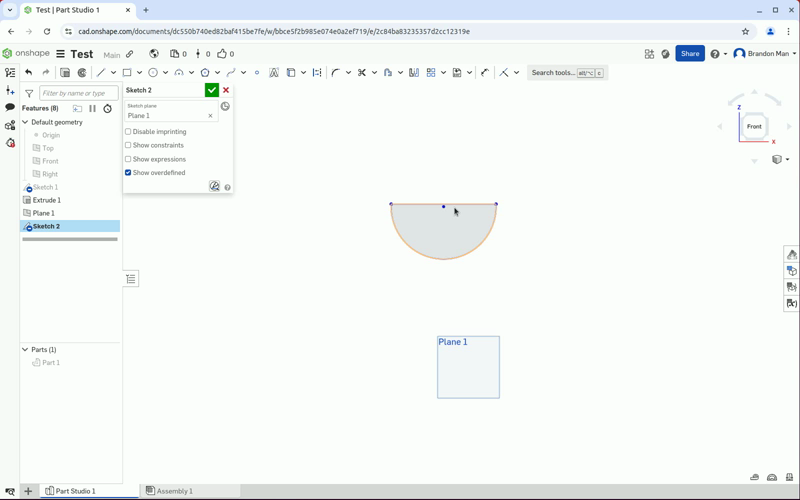
scroll(6)
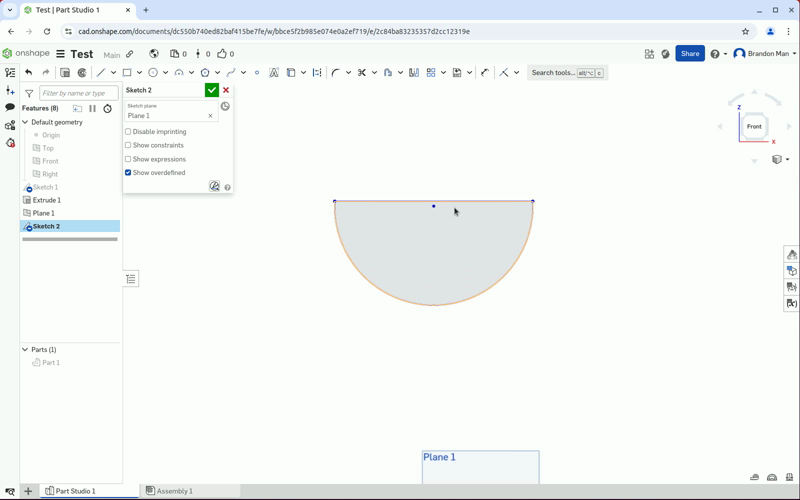
scroll(6)
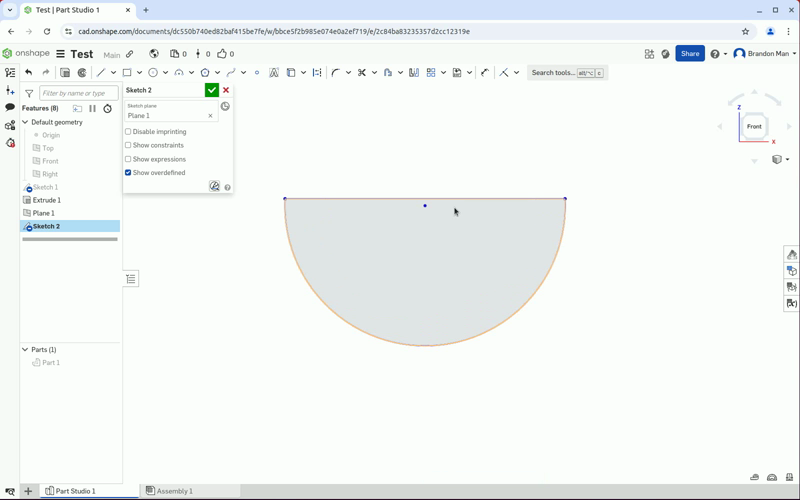
scroll(6)
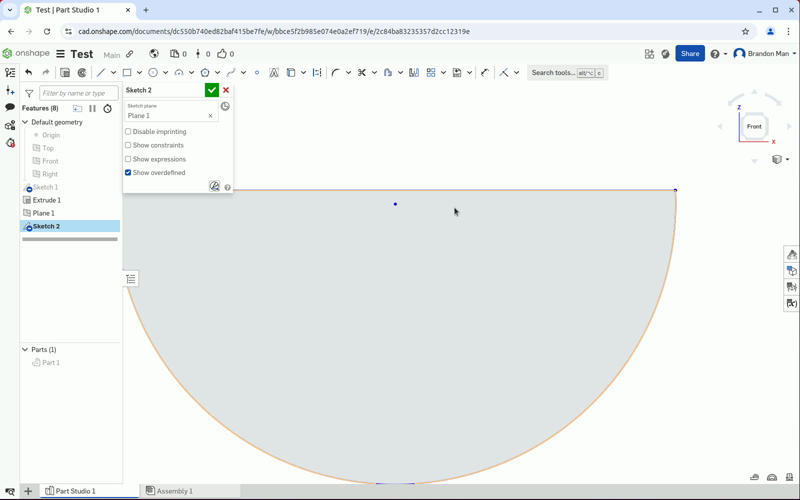
click(454, 207)
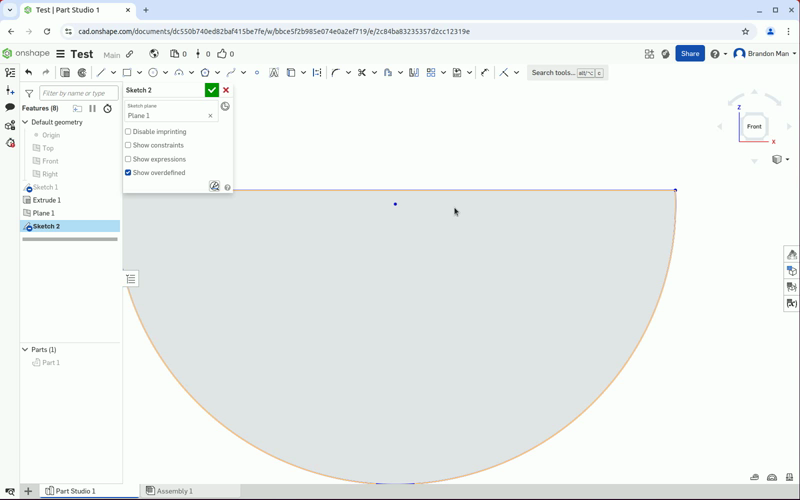
scroll(-6)
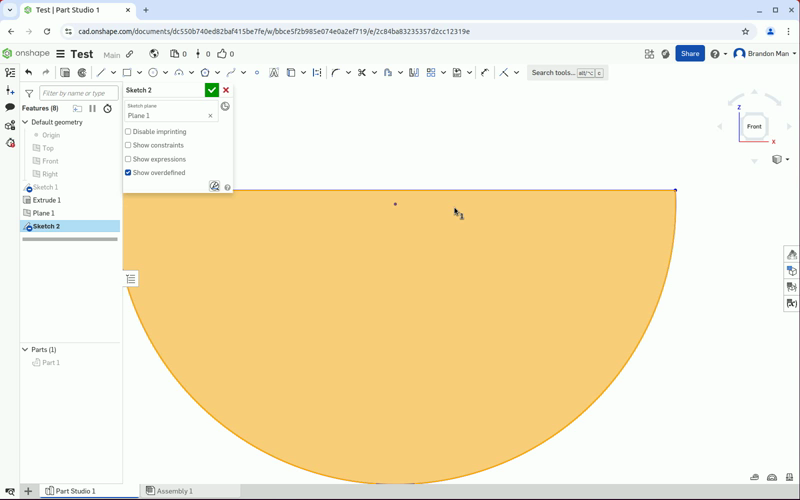
scroll(-6)
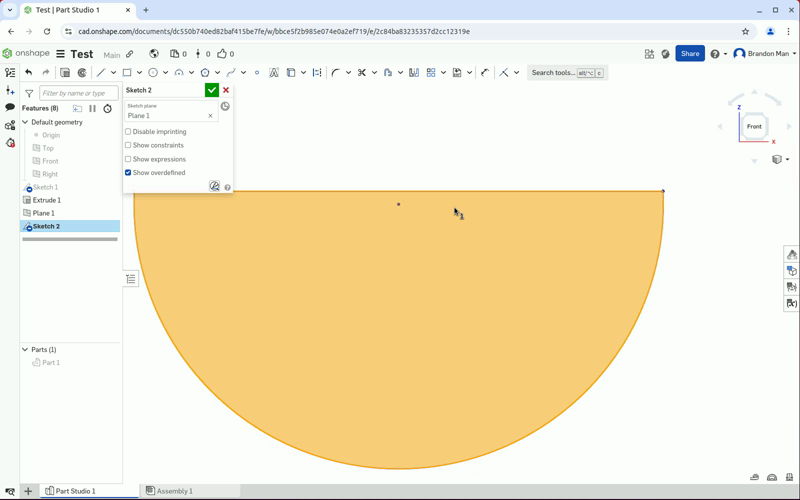
scroll(-6)
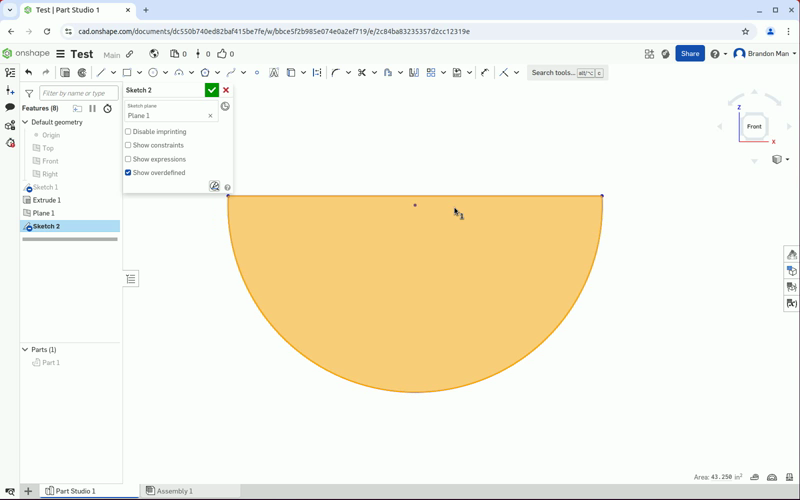
scroll(-6)
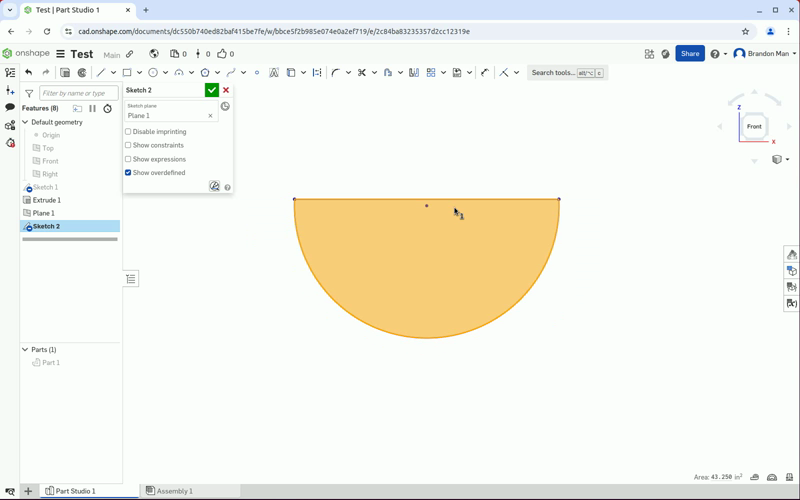
scroll(-6)
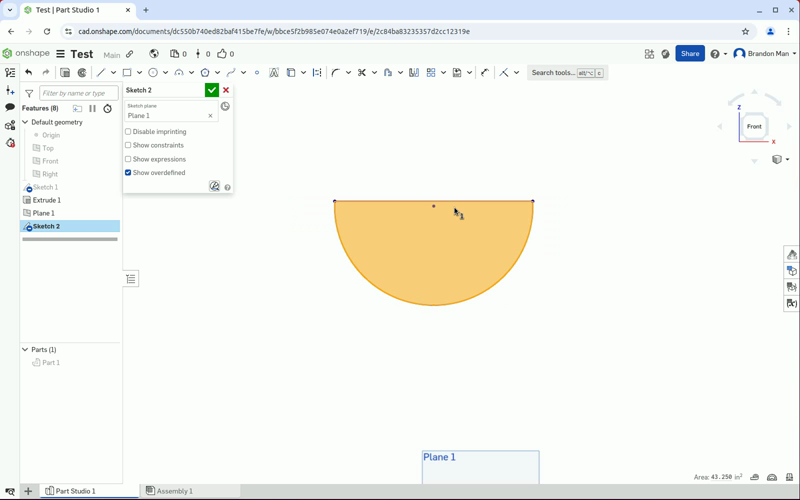
scroll(-6)
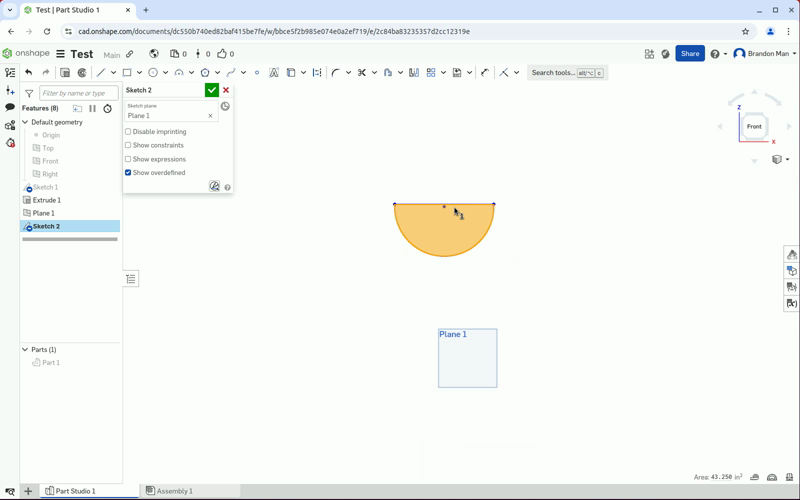
scroll(-6)
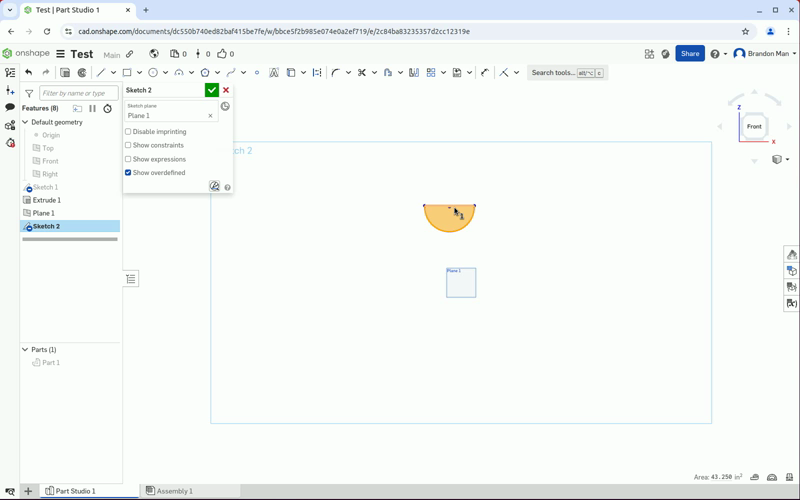
mouse_move(73, 352)
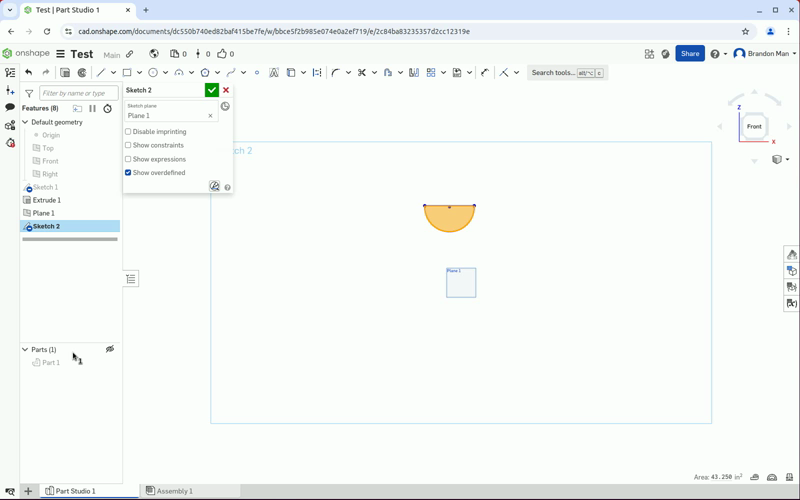
key(shift+y)
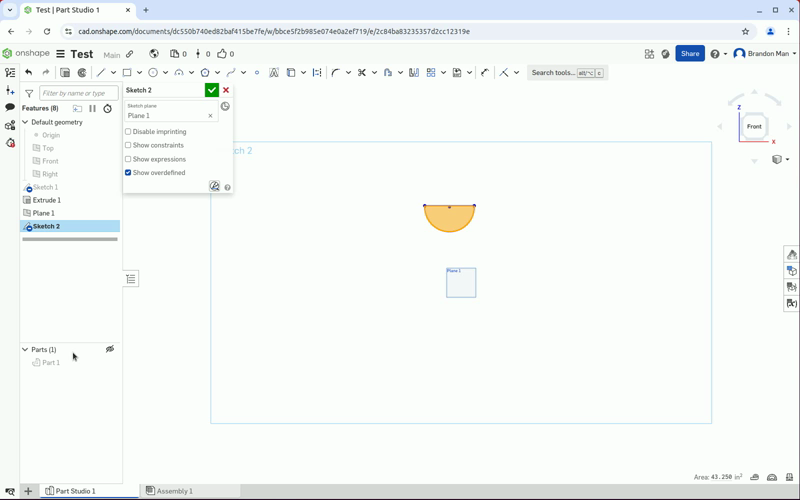
key(shift+e)
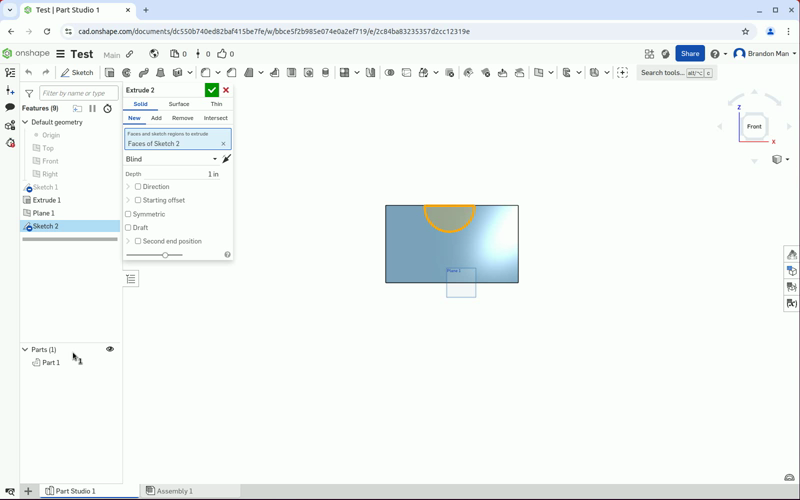
mouse_move(143, 106)
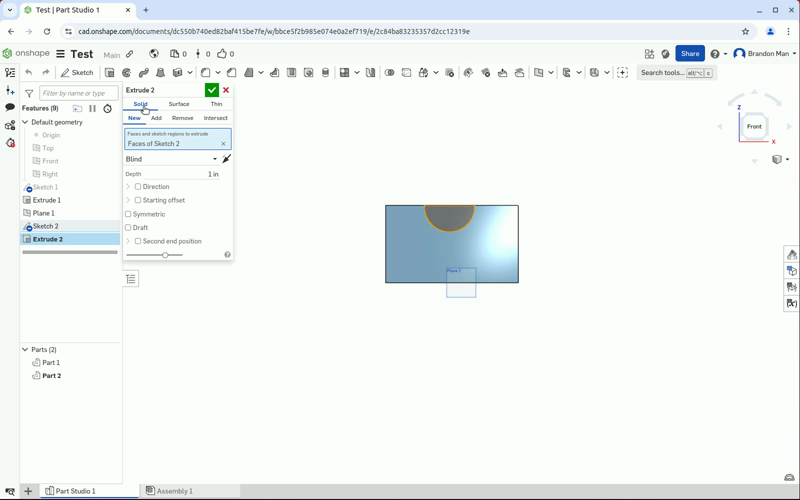
click(143, 106)
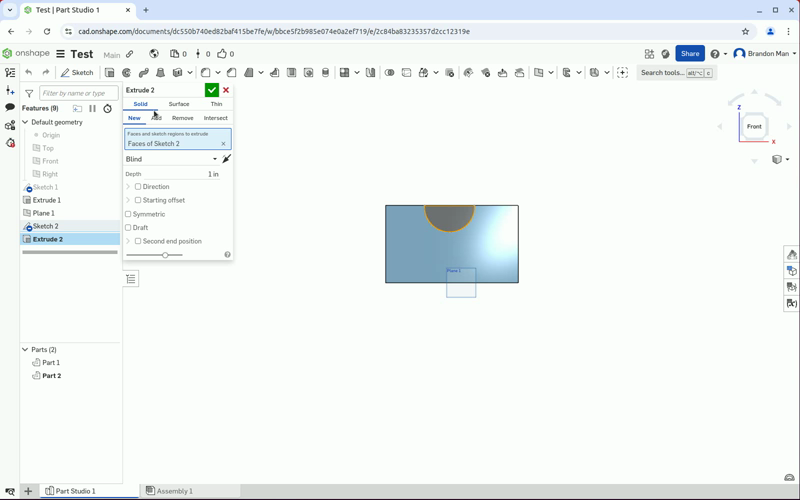
mouse_move(186, 120)
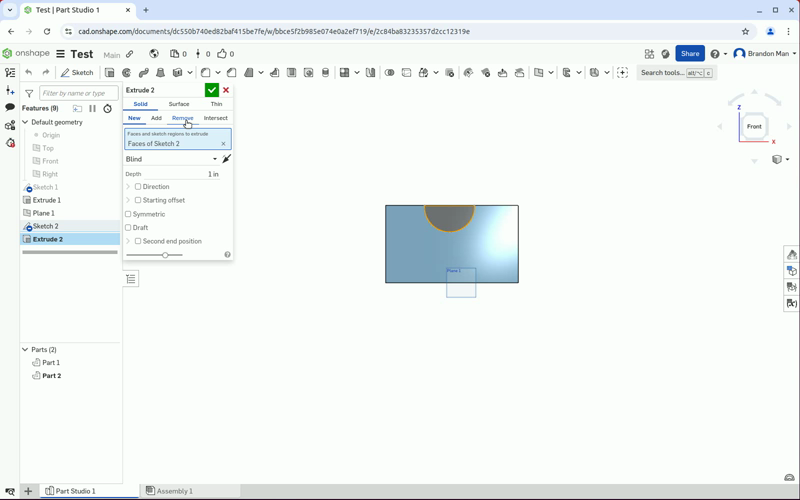
click(186, 120)
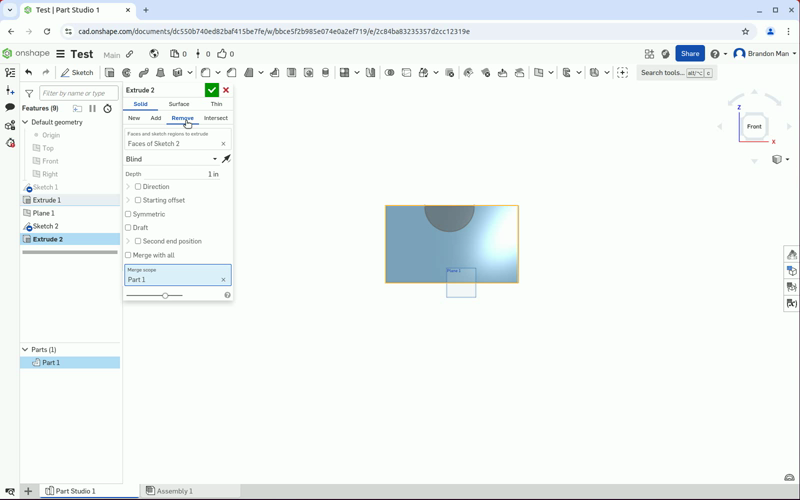
key(tab, 4)
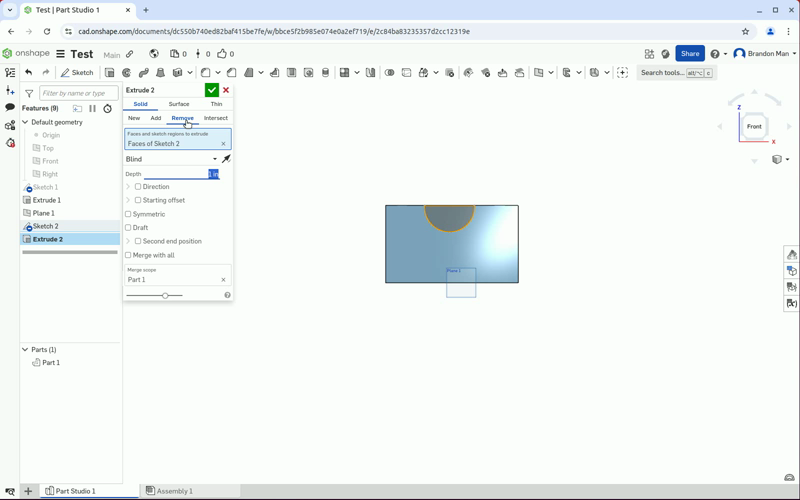
text(30.811)
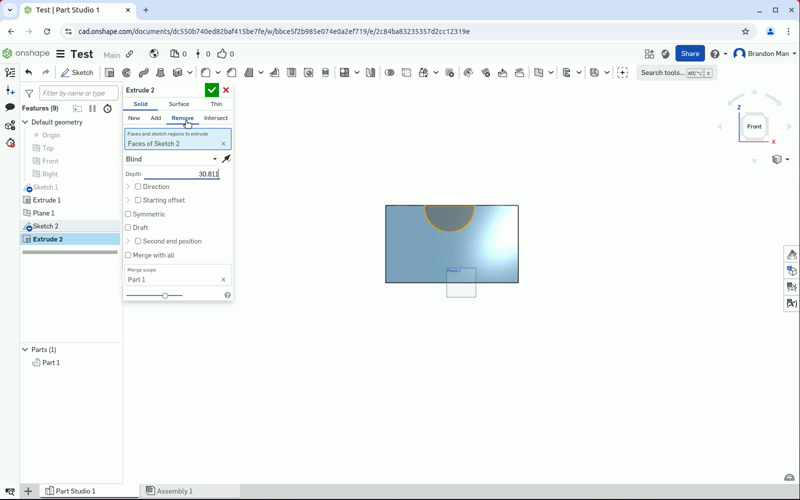
key(tab, 6)
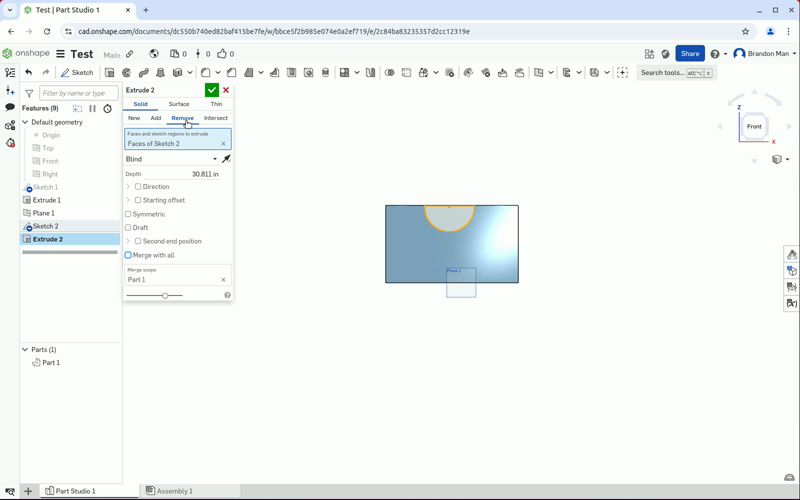
key(space)
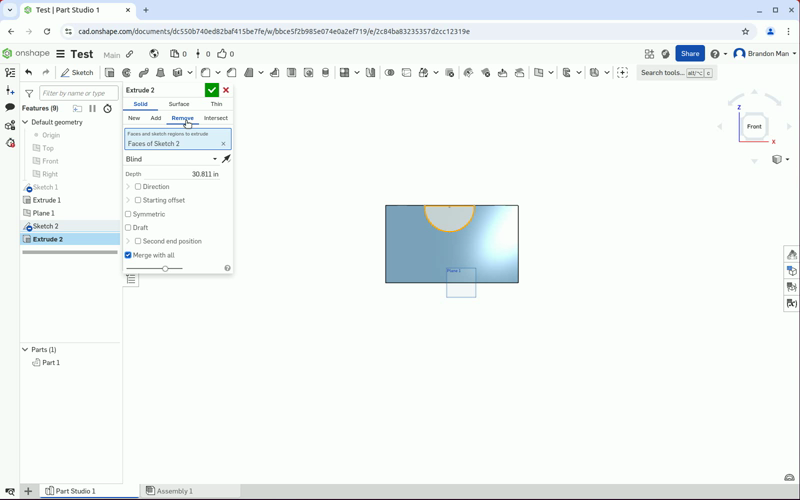
key(enter)
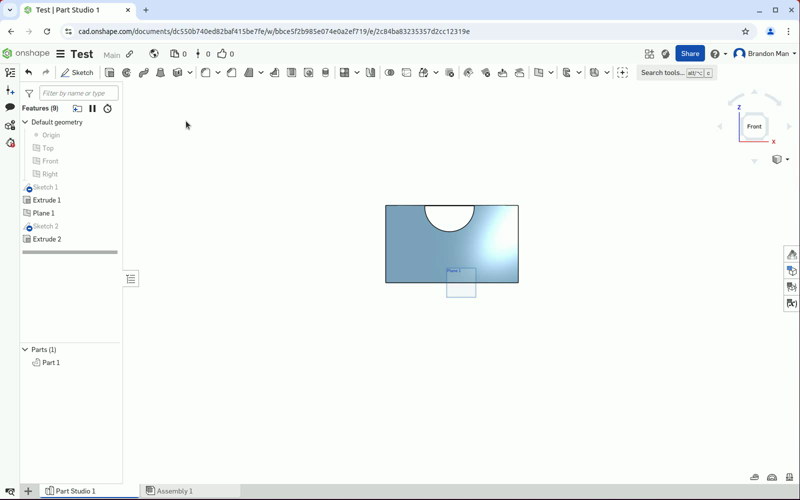
key(shift+h)
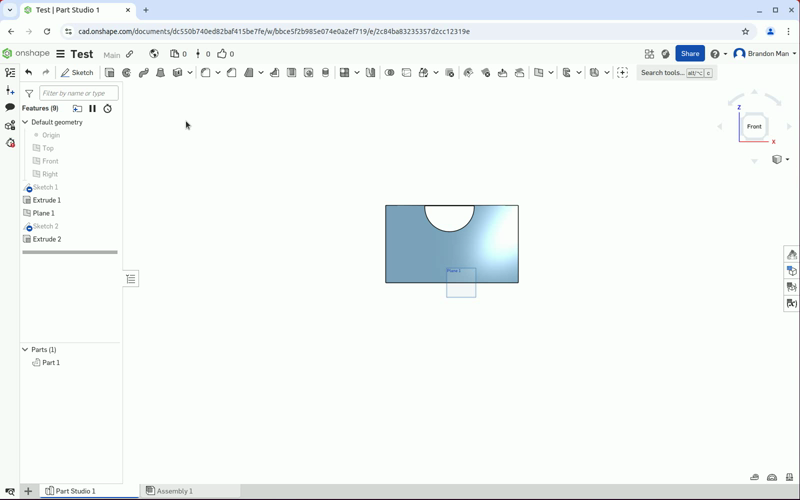
key(shift+h)
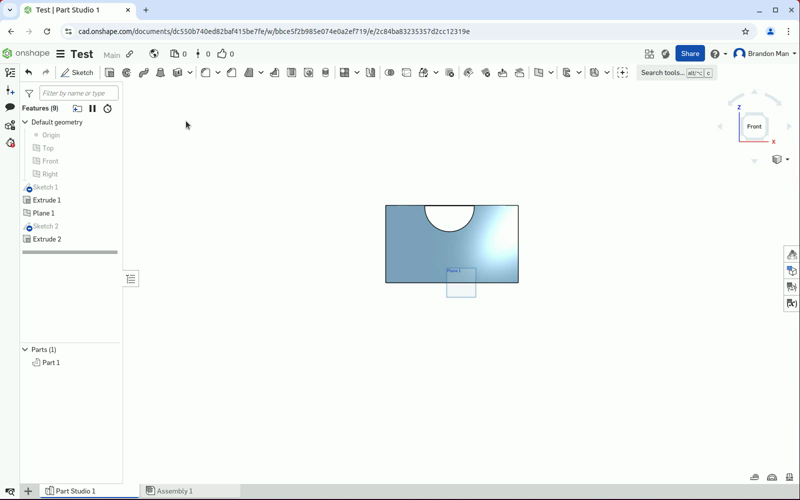
mouse_move(73, 189)
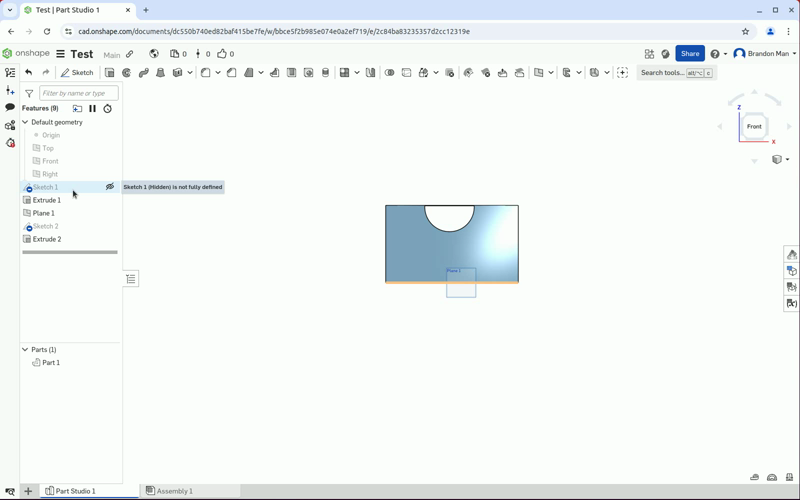
click(73, 189)
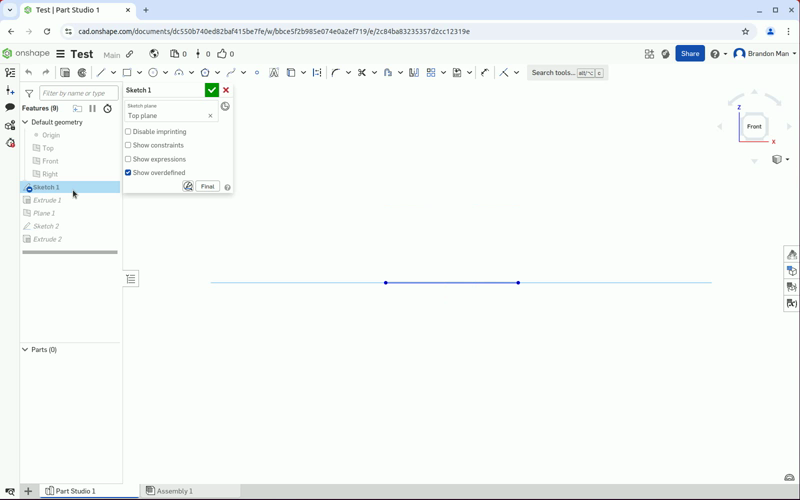
mouse_move(229, 92)
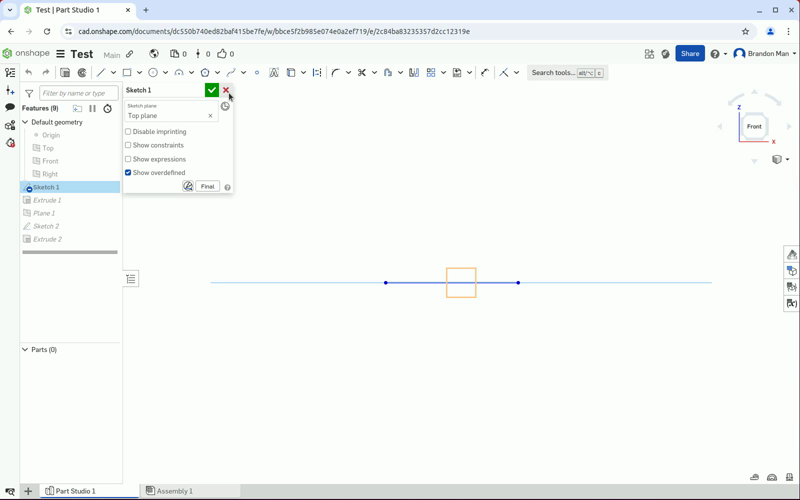
click(229, 92)
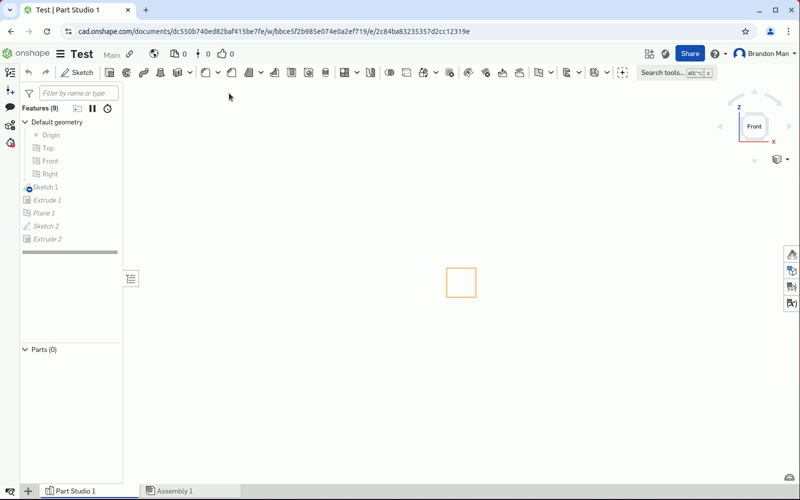
key(shift+s)
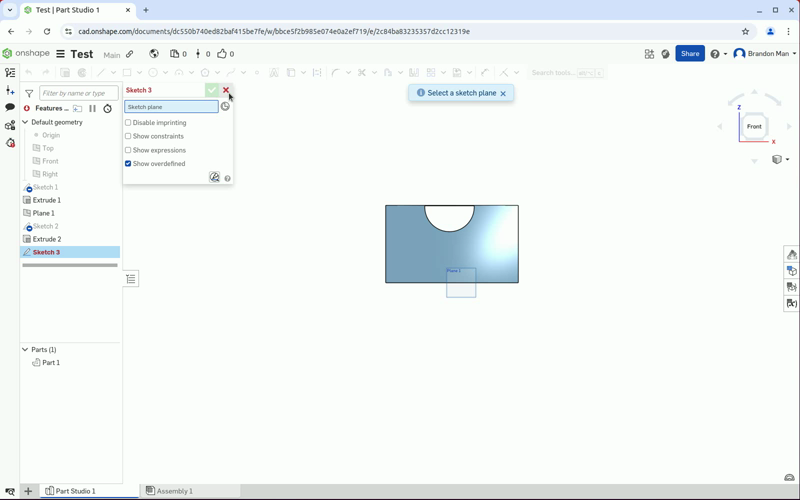
mouse_move(73, 215)
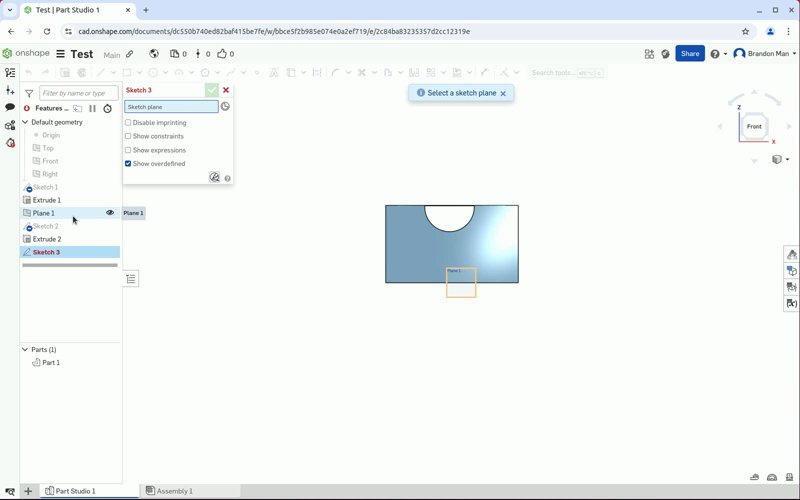
click(73, 215)
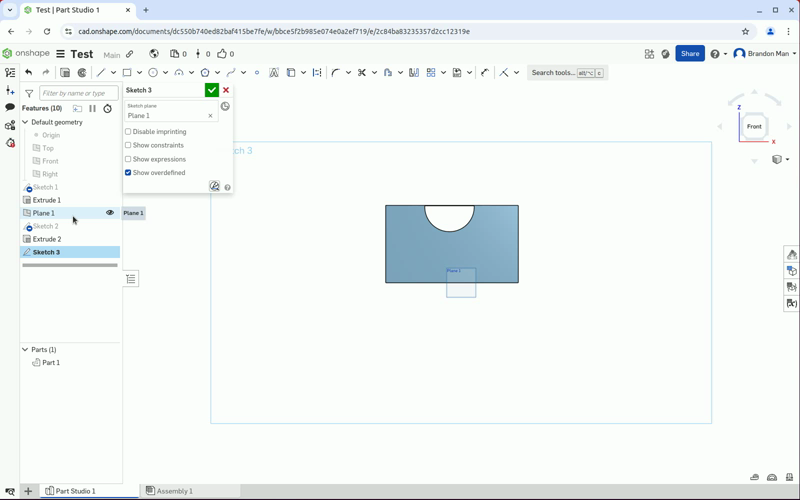
mouse_move(73, 352)
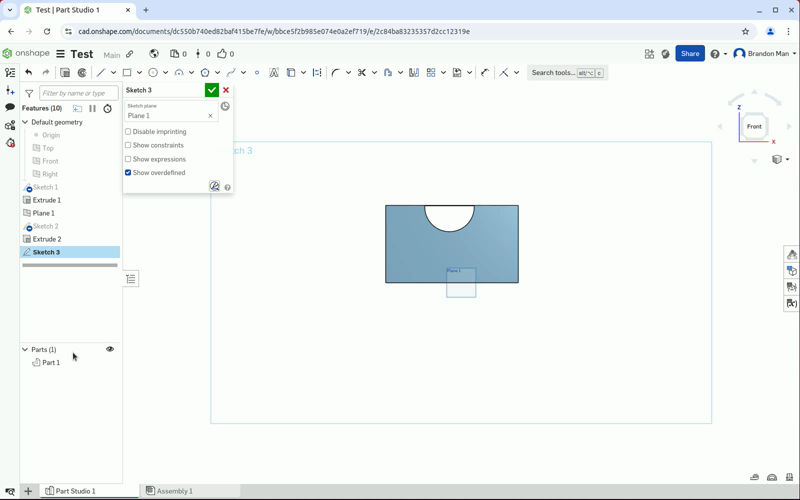
key(y)
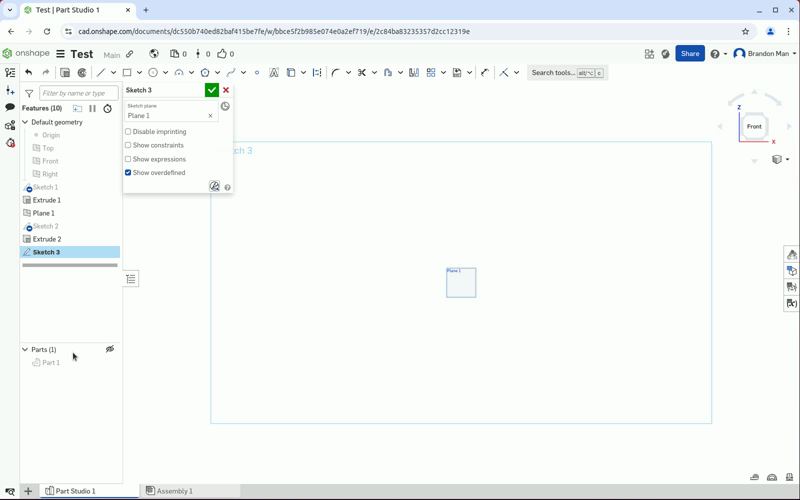
key(a)
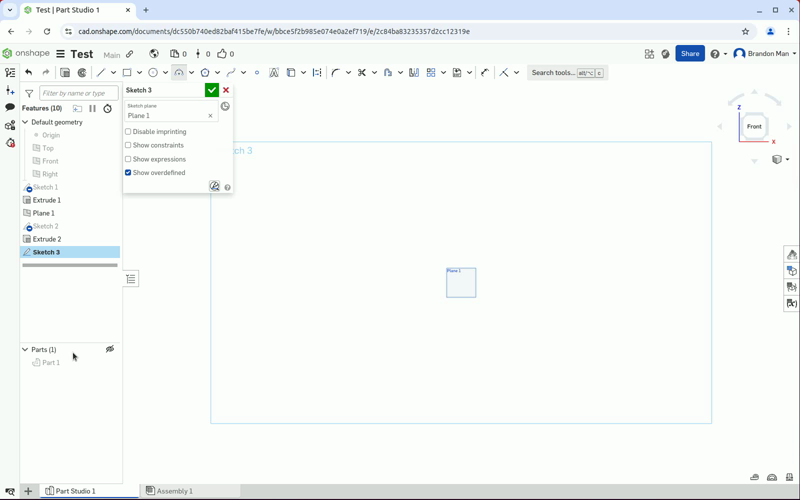
key_down(shift)
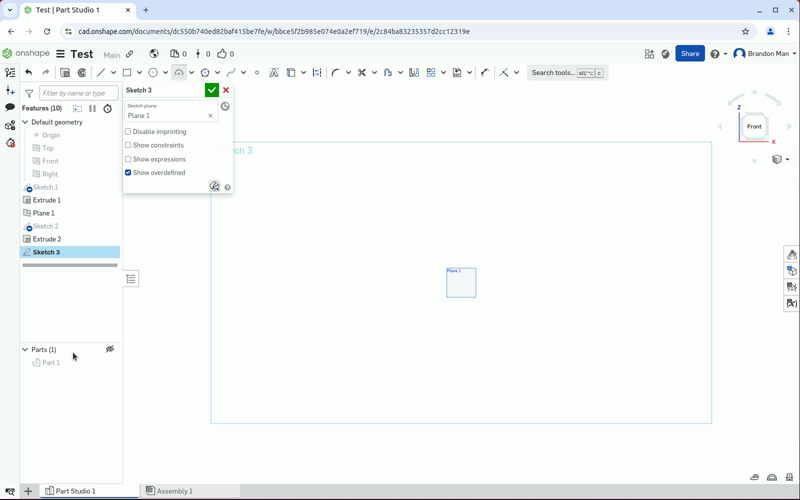
mouse_move(417, 205)
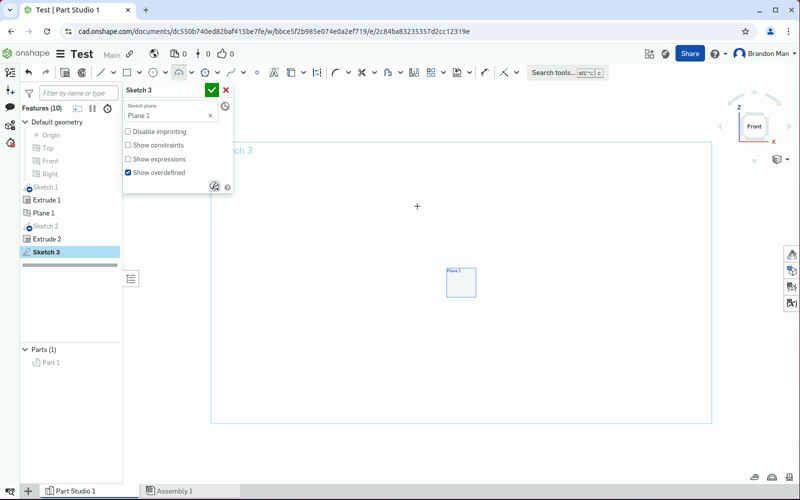
click(417, 205)
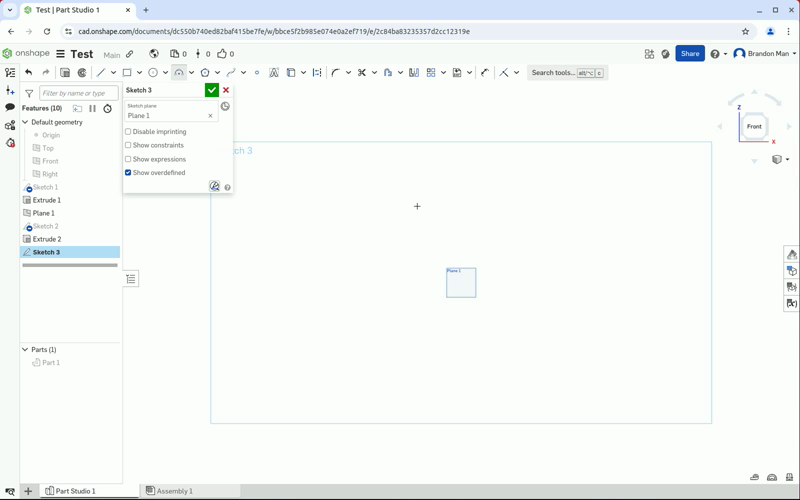
key_up(shift)
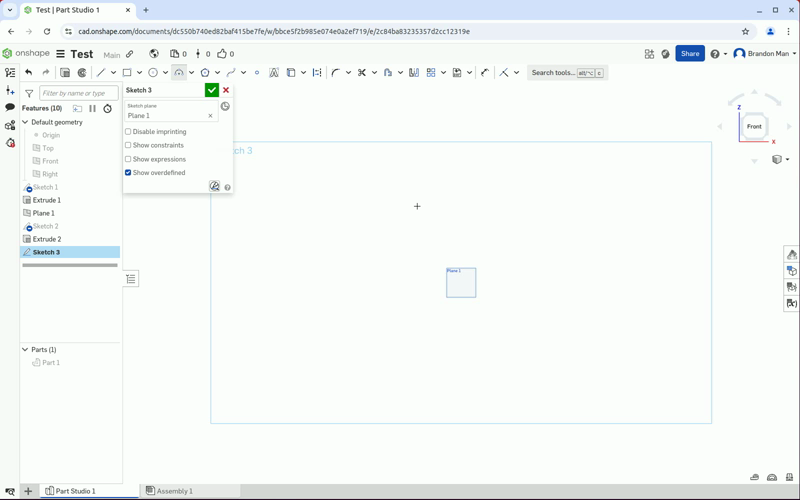
key_down(shift)
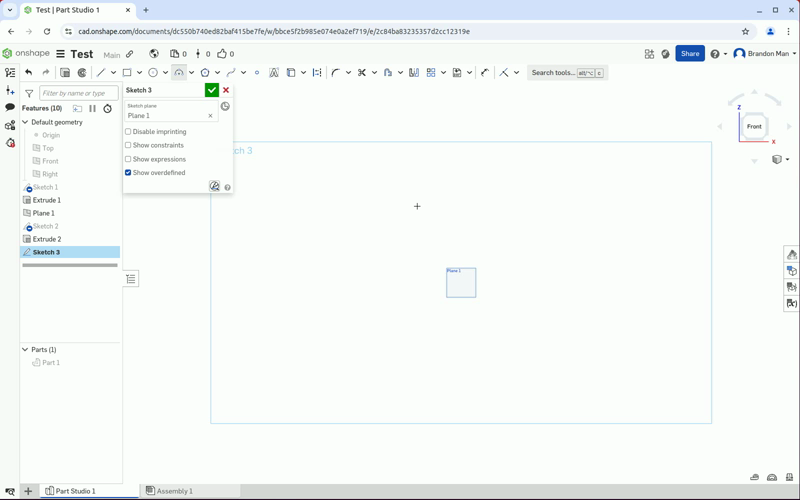
mouse_move(481, 205)
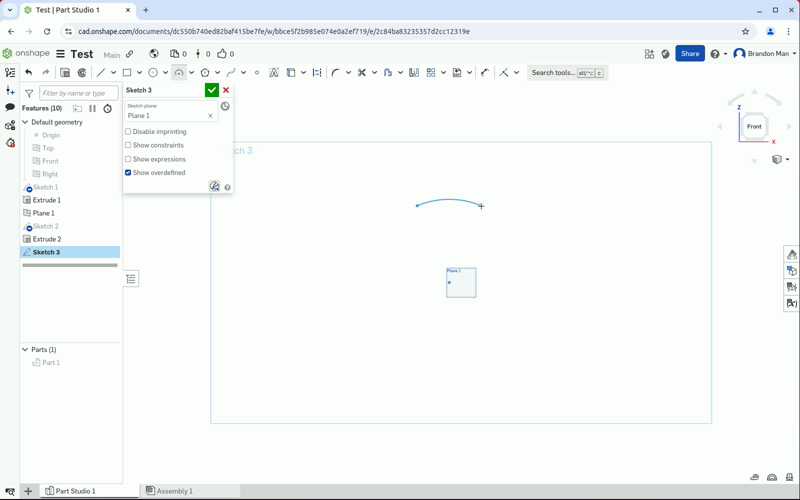
click(481, 205)
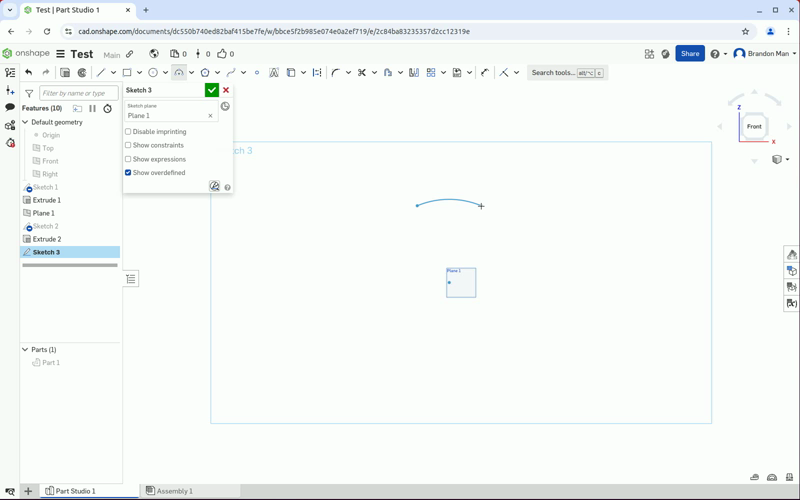
mouse_move(449, 239)
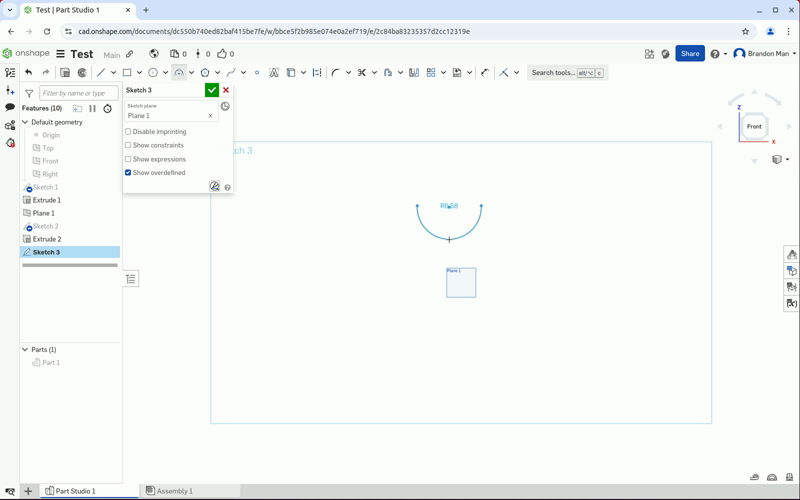
click(449, 239)
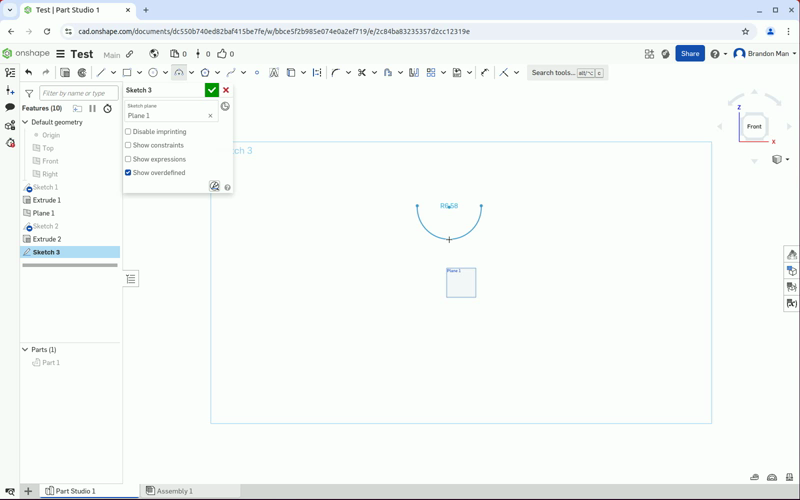
key_up(shift)
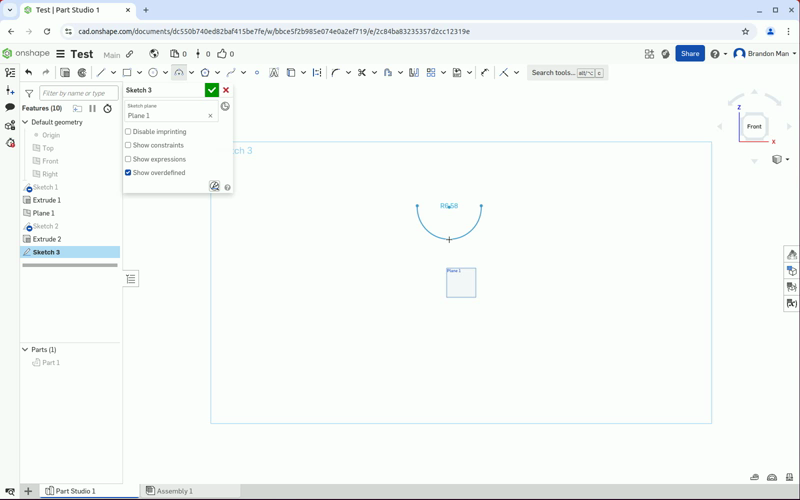
key(esc)
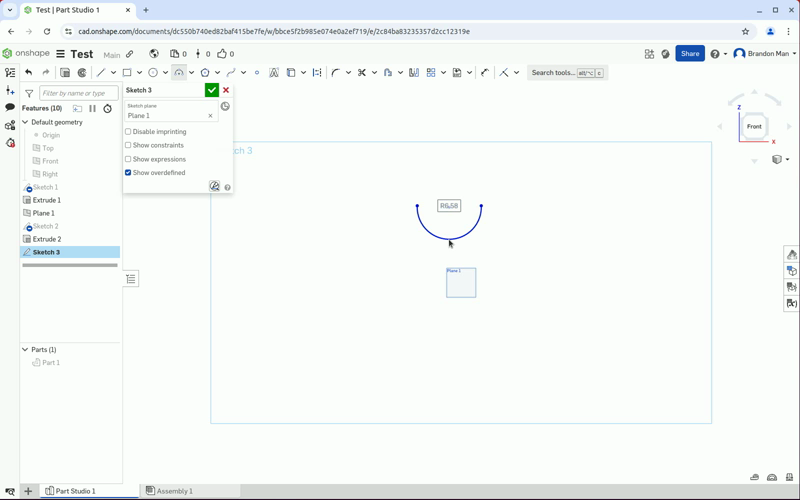
key(l)
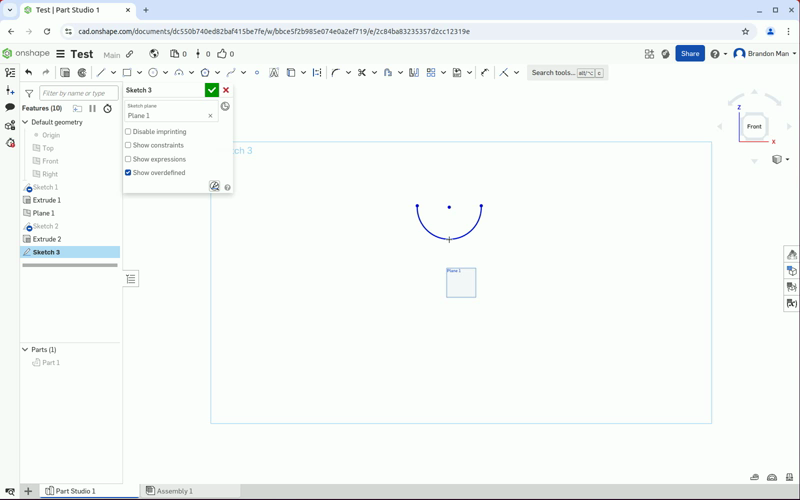
mouse_move(481, 205)
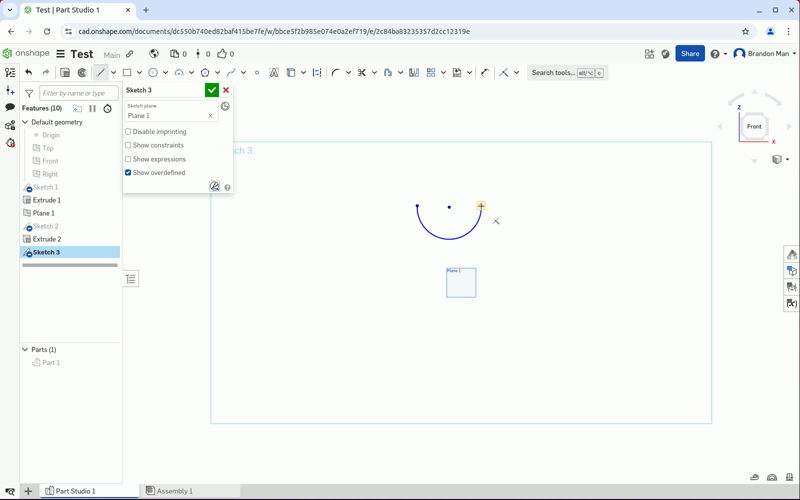
click(481, 205)
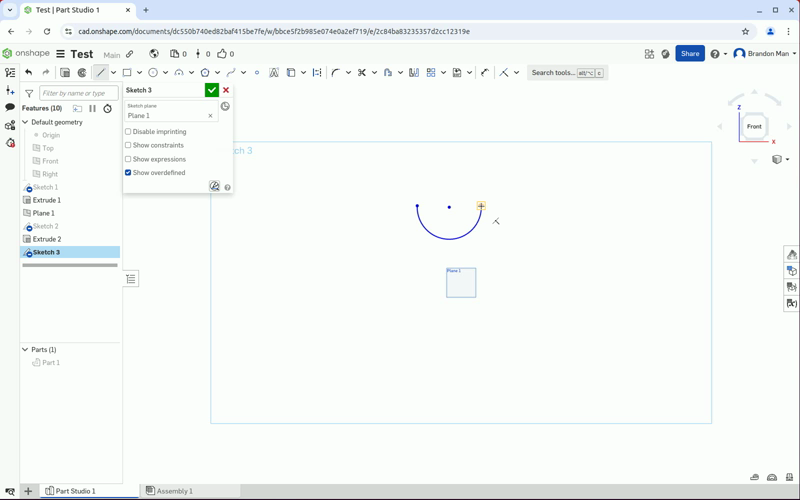
key_down(shift)
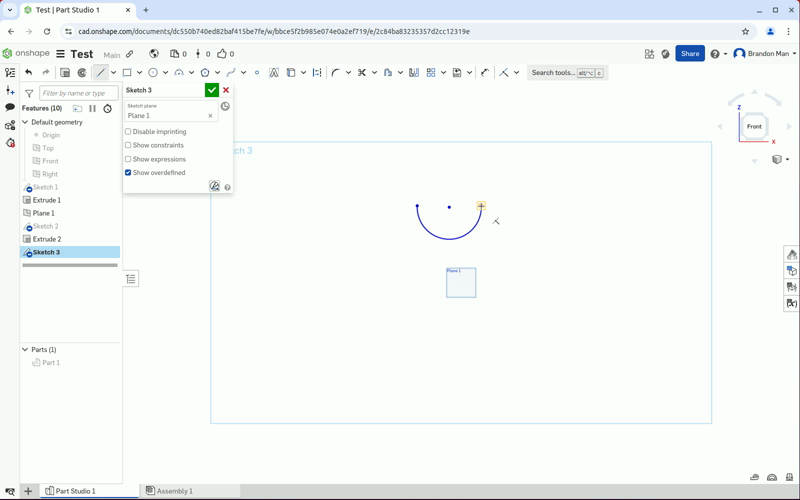
mouse_move(511, 205)
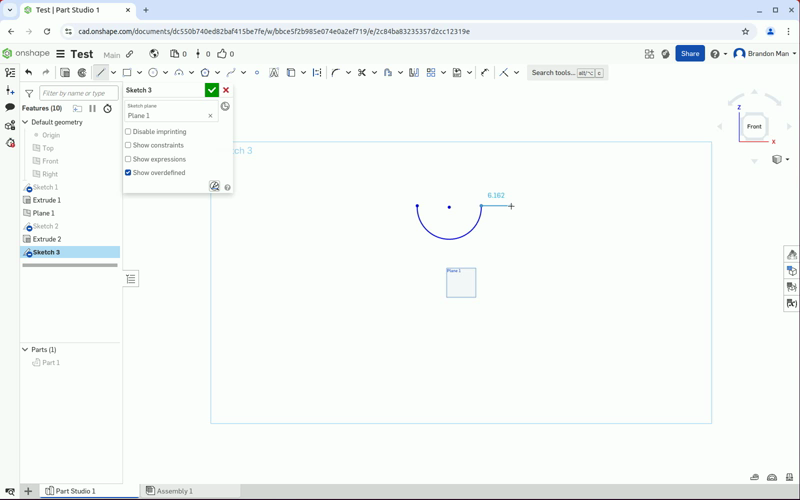
mouse_move(472, 205)
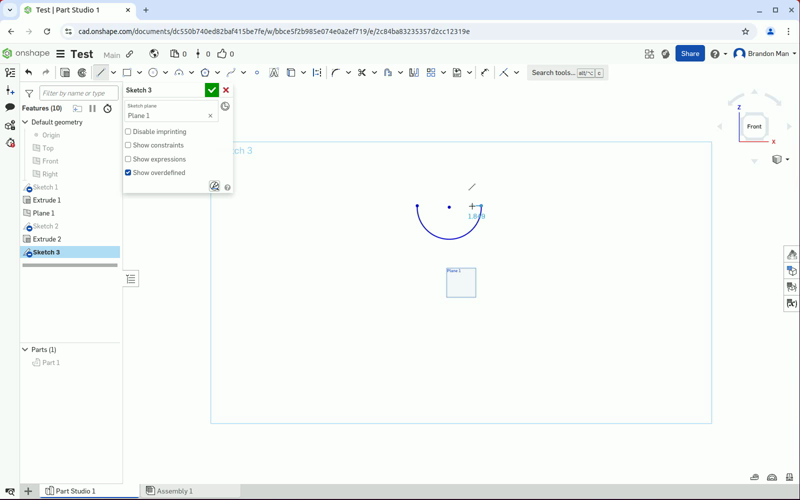
click(472, 205)
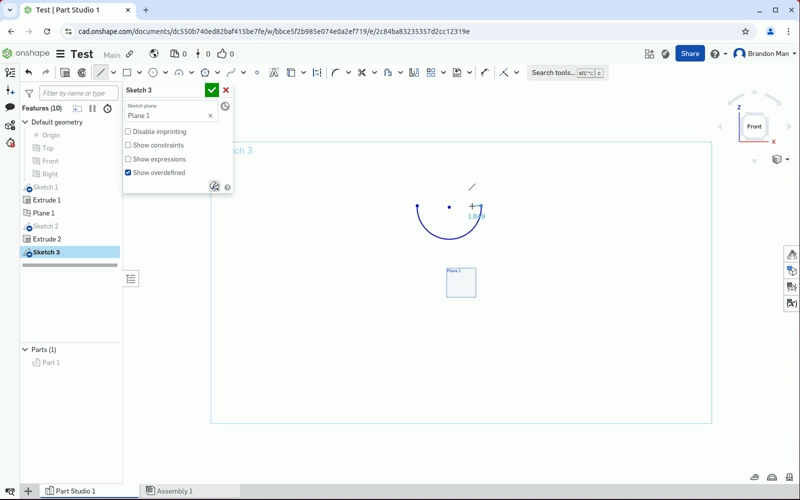
key_up(shift)
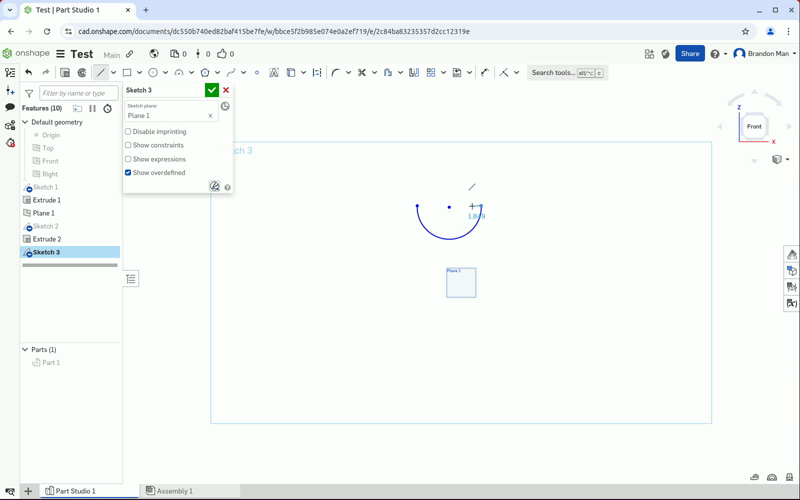
key(esc)
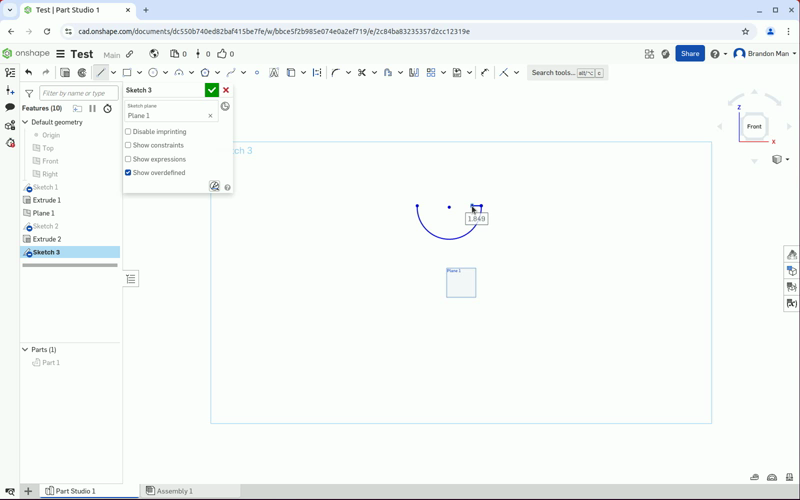
key(a)
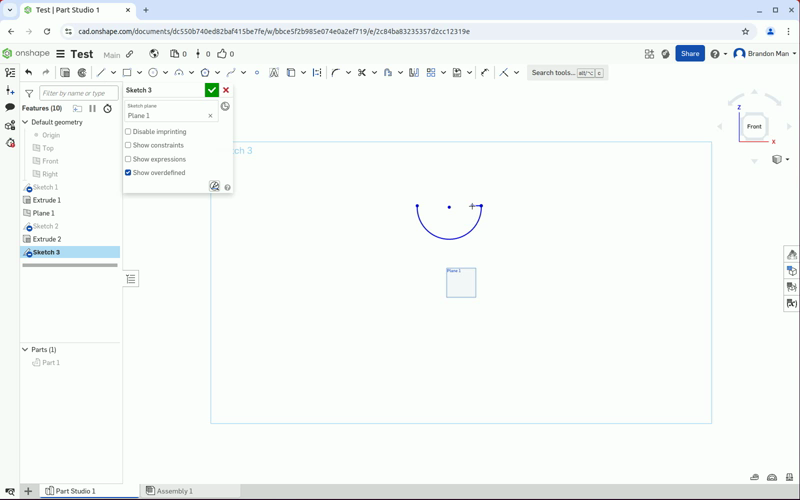
mouse_move(472, 205)
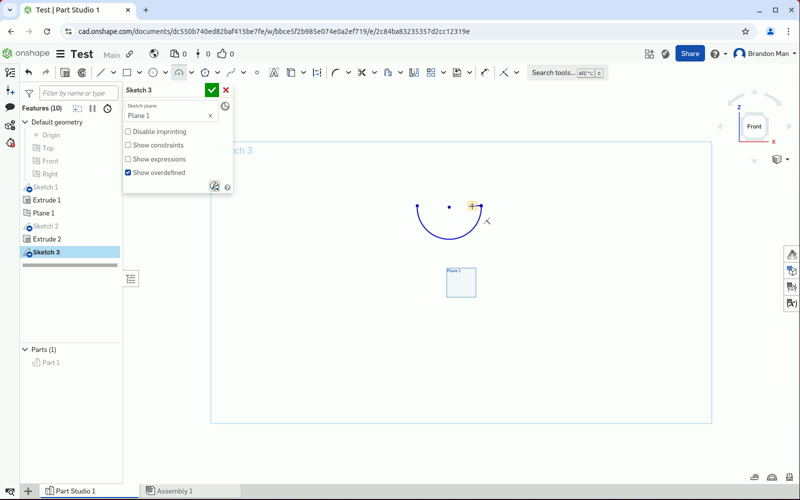
click(472, 205)
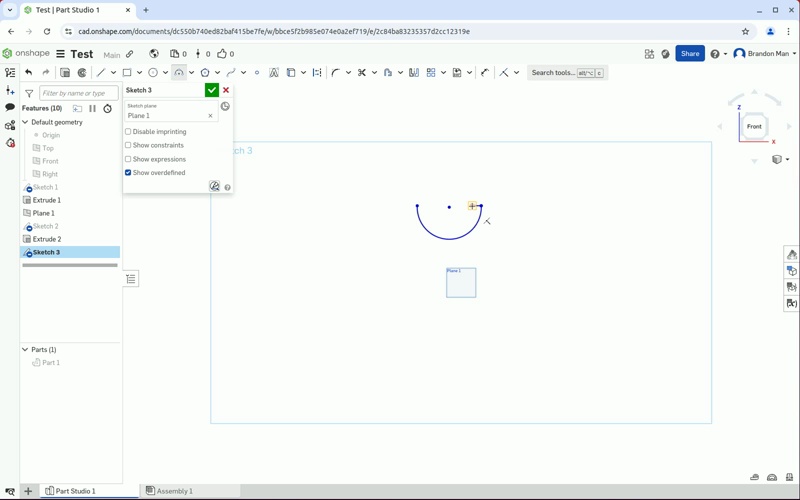
key_down(shift)
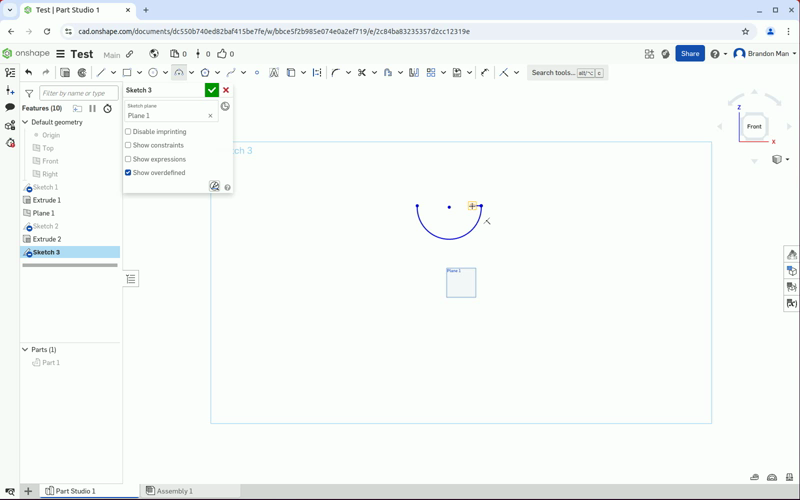
mouse_move(424, 205)
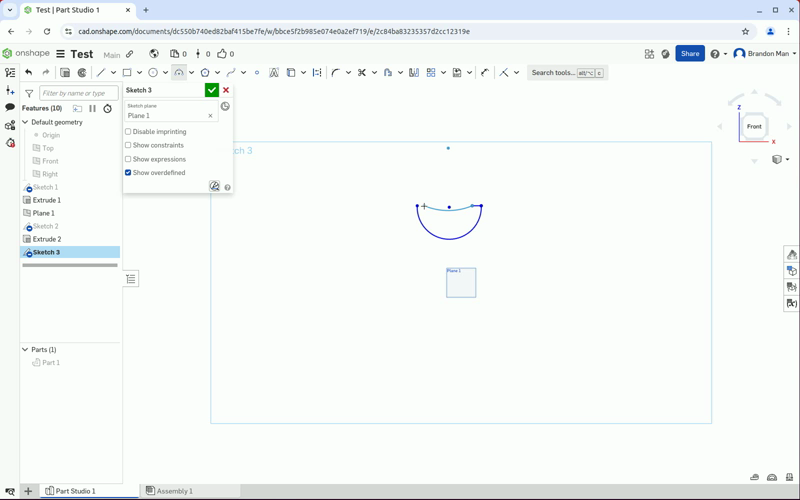
click(424, 205)
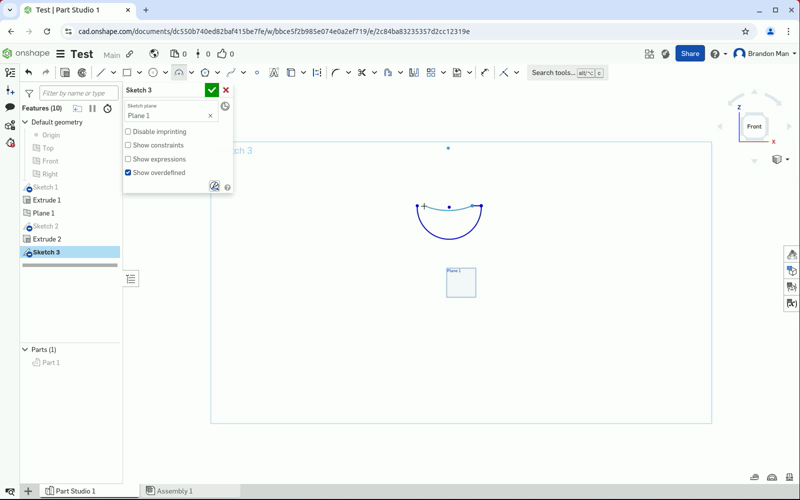
mouse_move(448, 231)
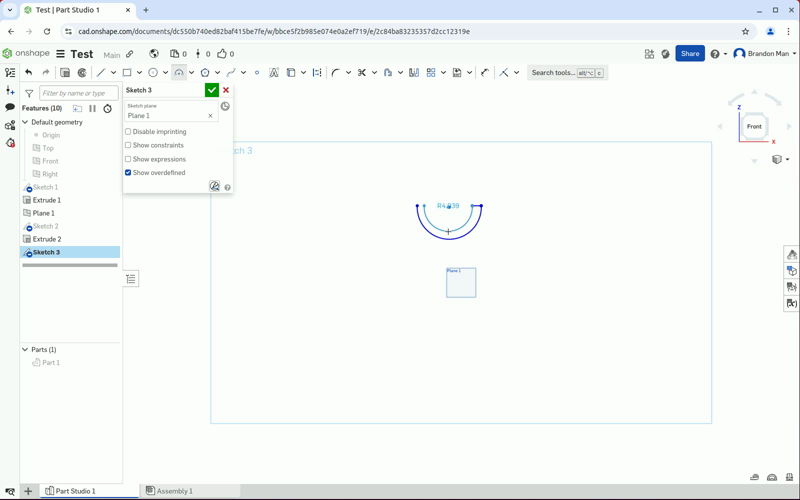
click(448, 231)
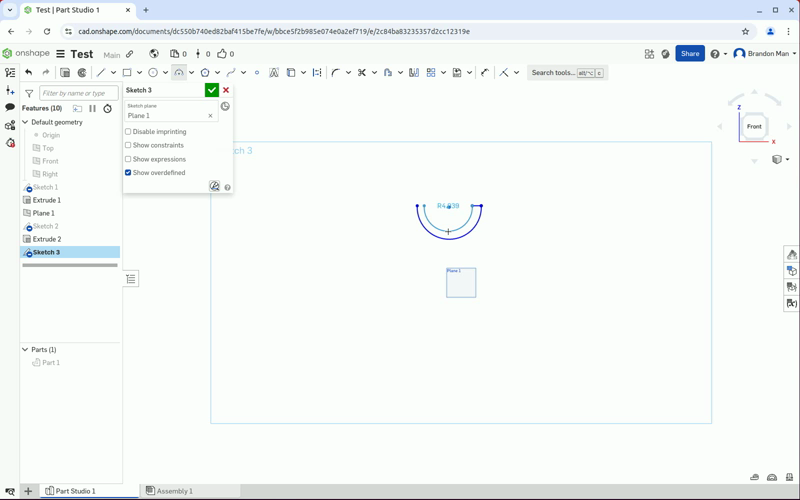
key_up(shift)
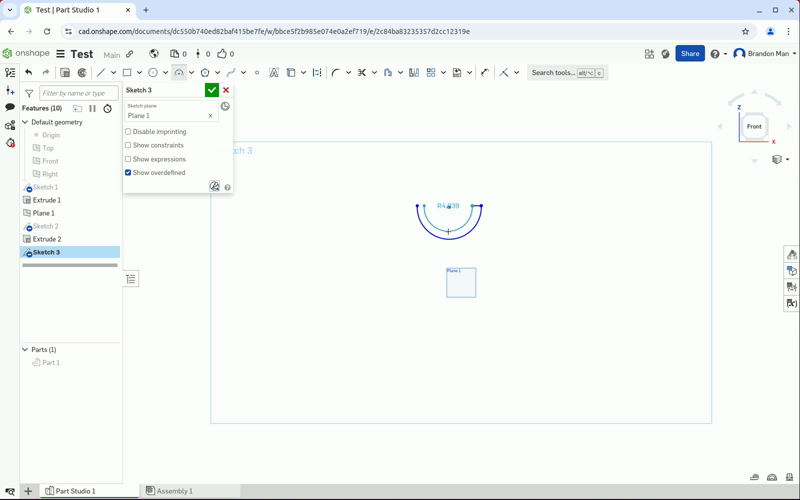
key(esc)
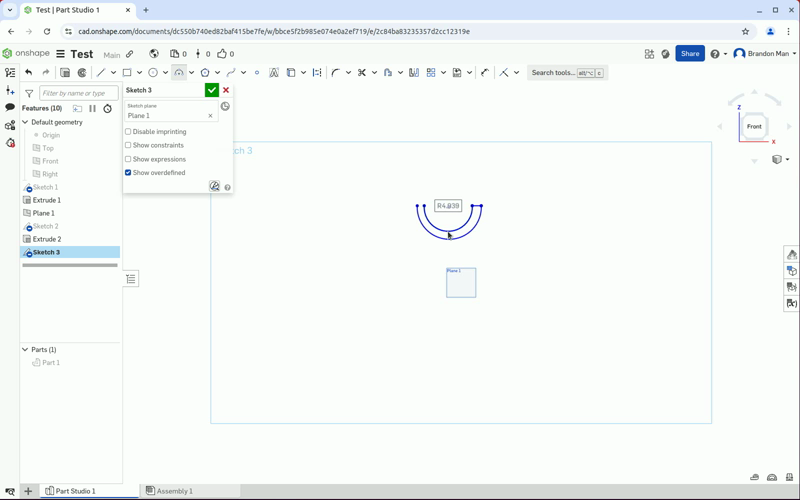
key(l)
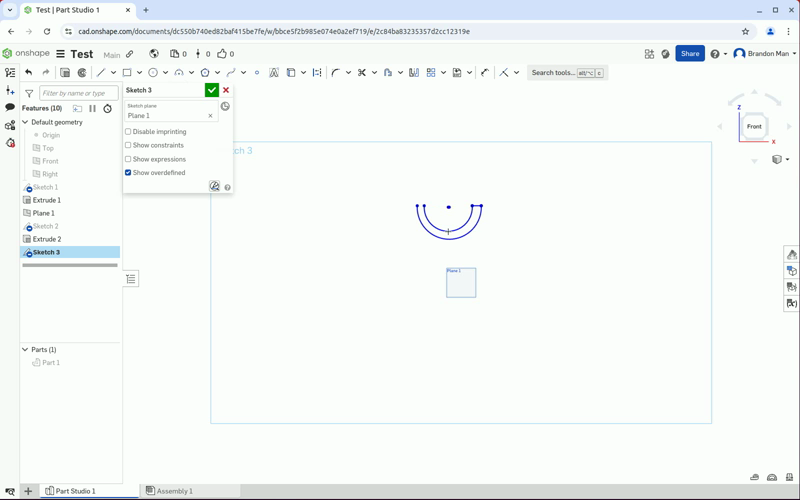
mouse_move(424, 205)
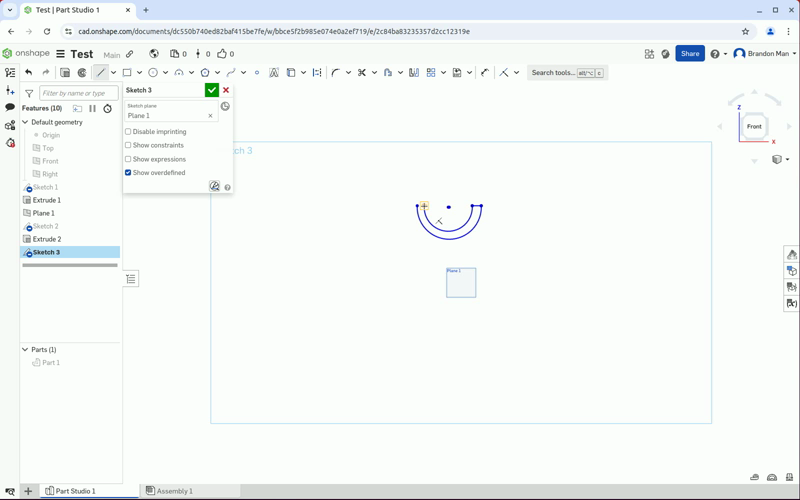
click(424, 205)
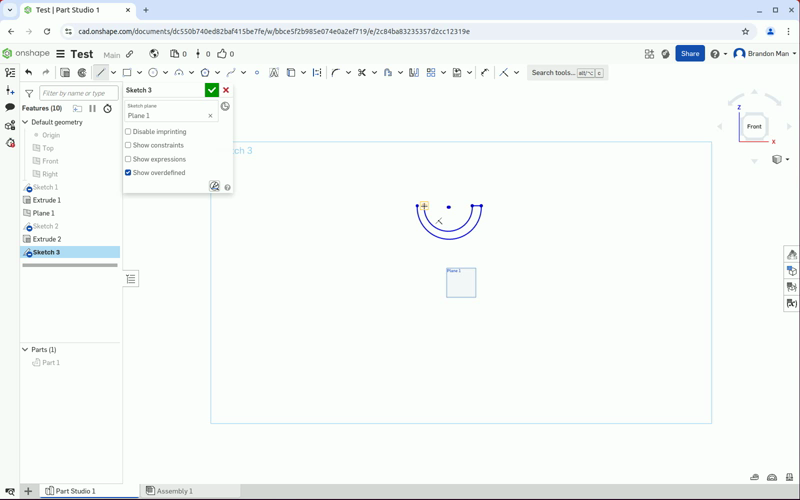
mouse_move(454, 205)
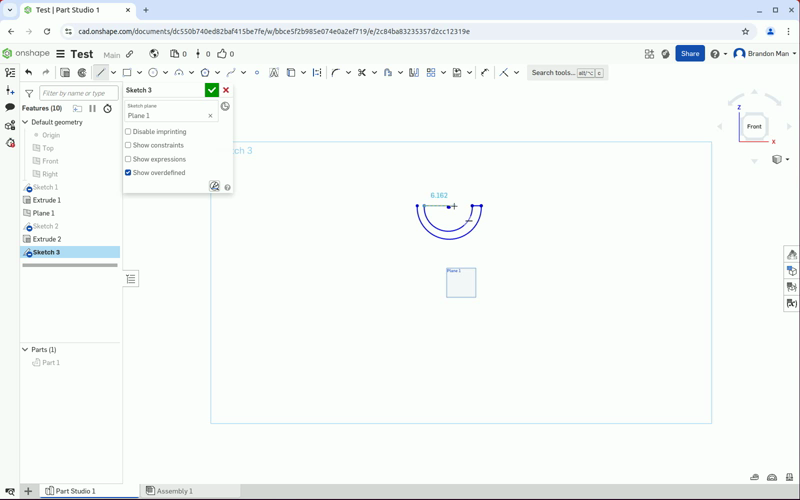
key_down(shift)
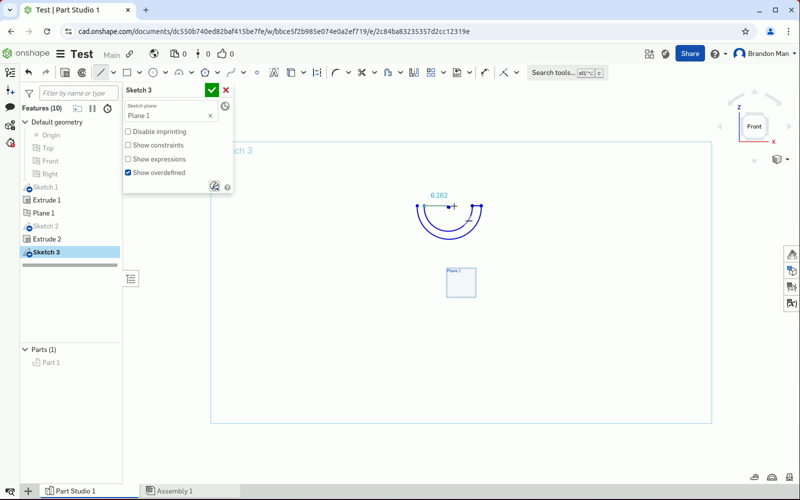
mouse_move(417, 205)
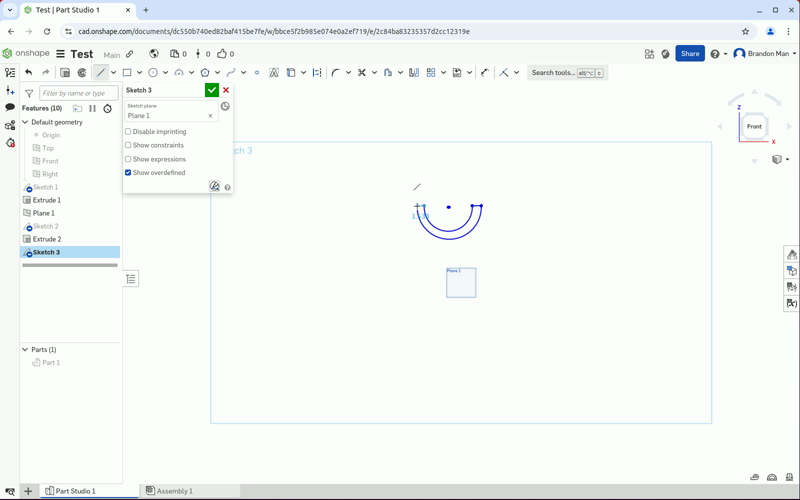
scroll(6)
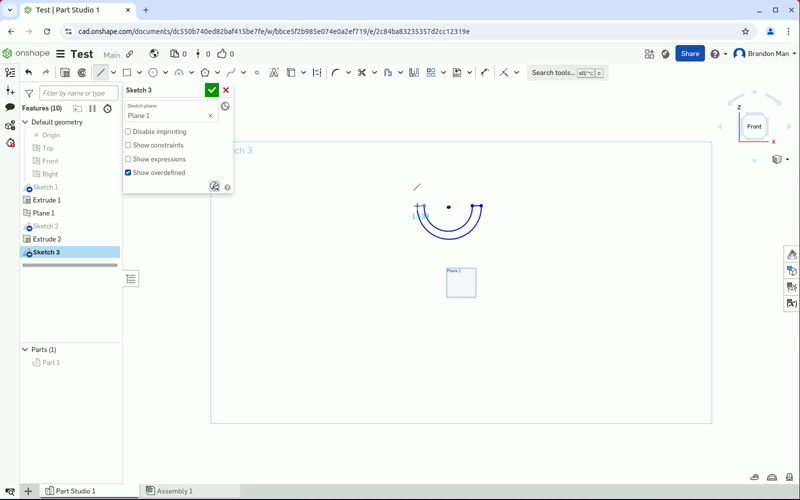
scroll(6)
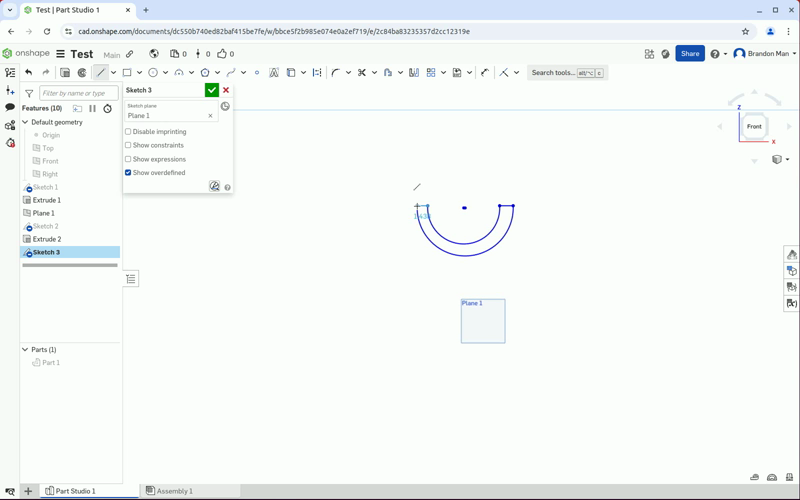
scroll(6)
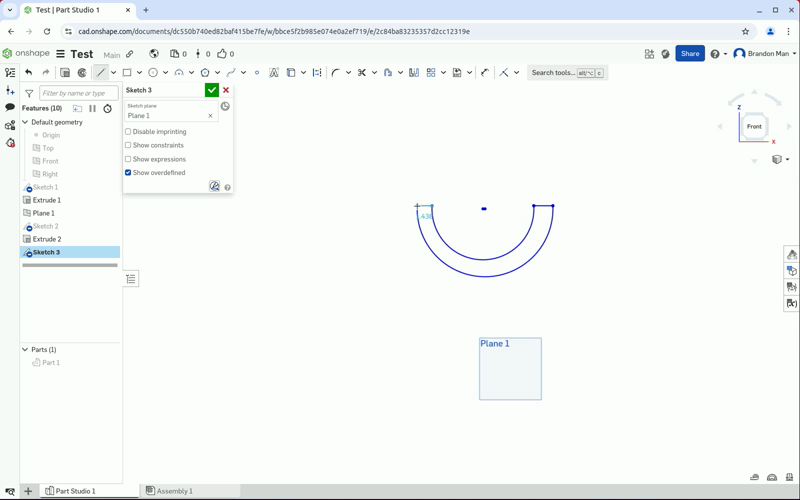
scroll(6)
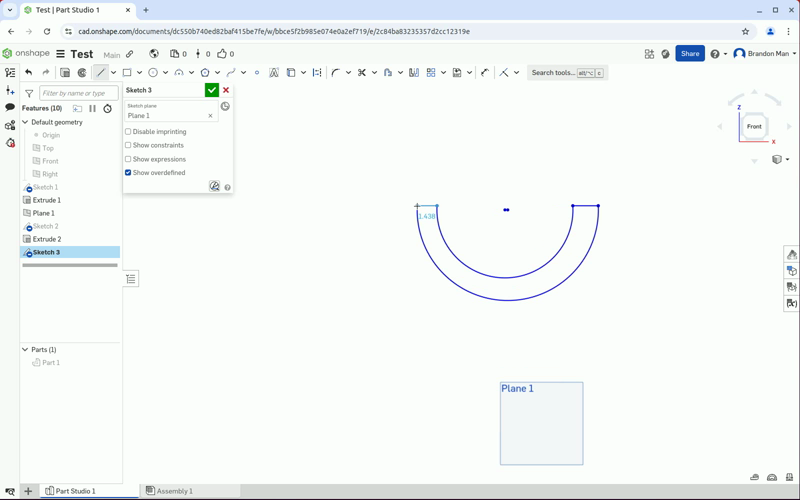
scroll(6)
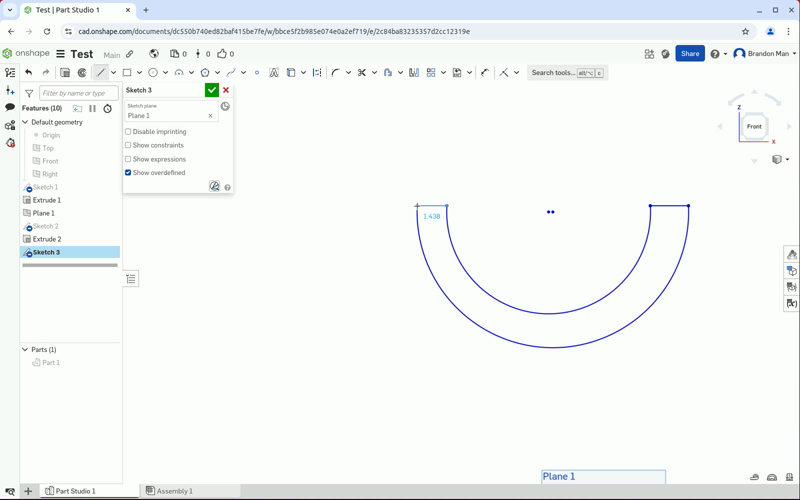
scroll(6)
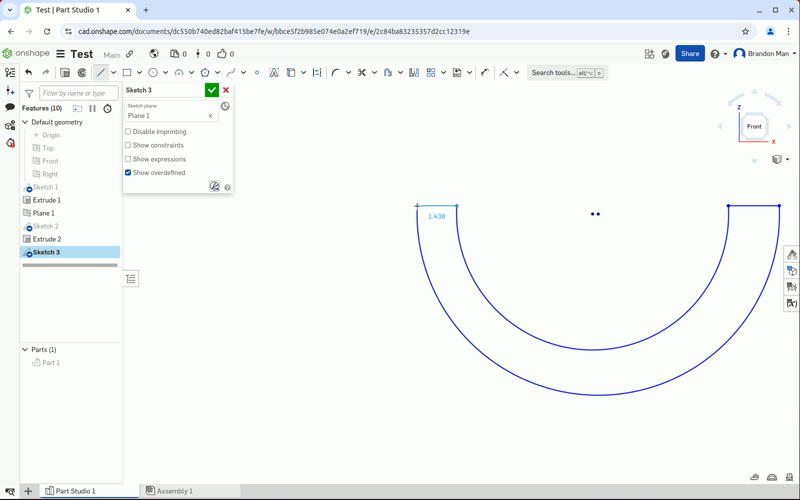
scroll(6)
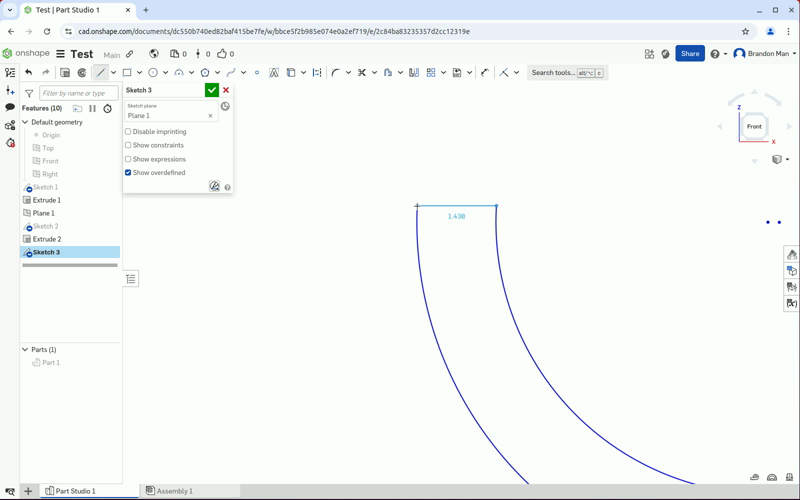
key_up(shift)
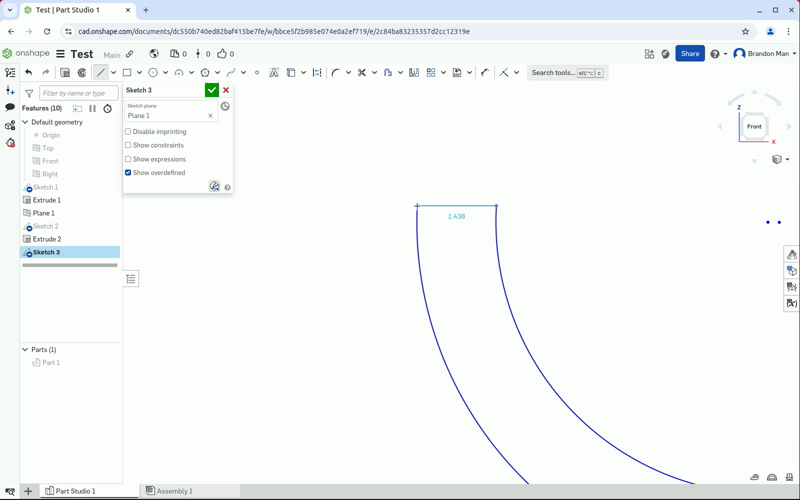
click(417, 205)
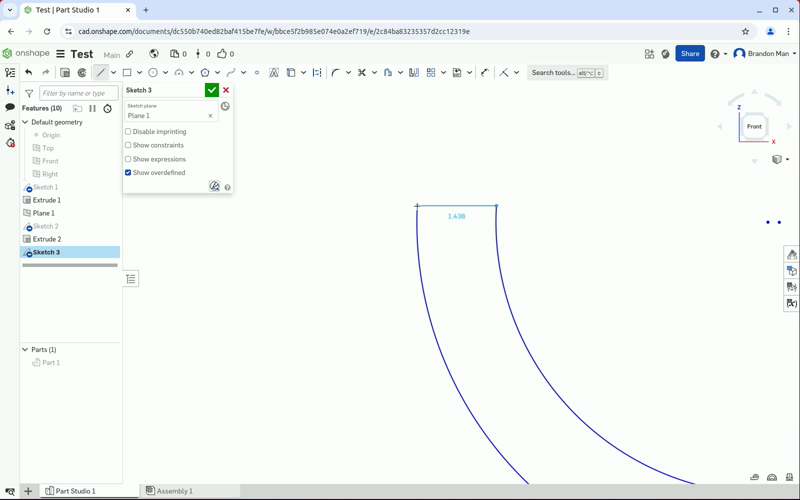
scroll(-6)
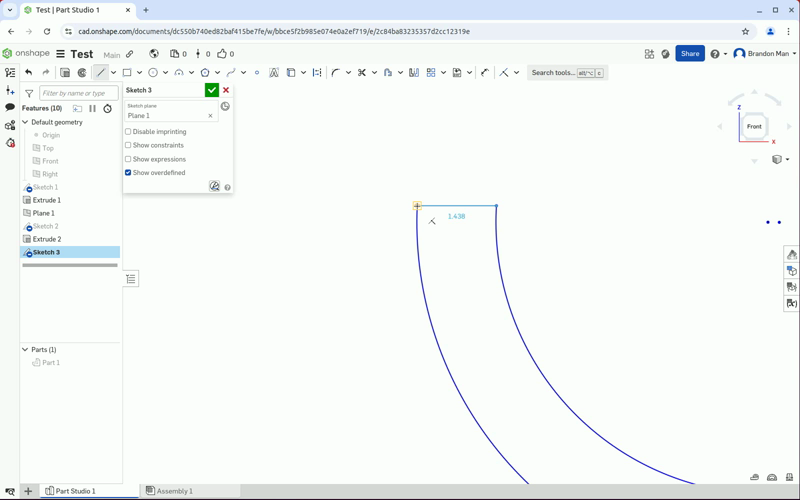
scroll(-6)
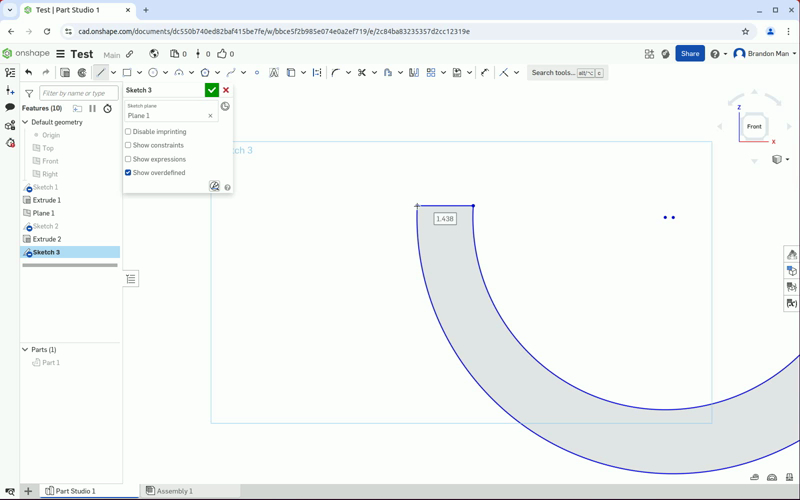
scroll(-6)
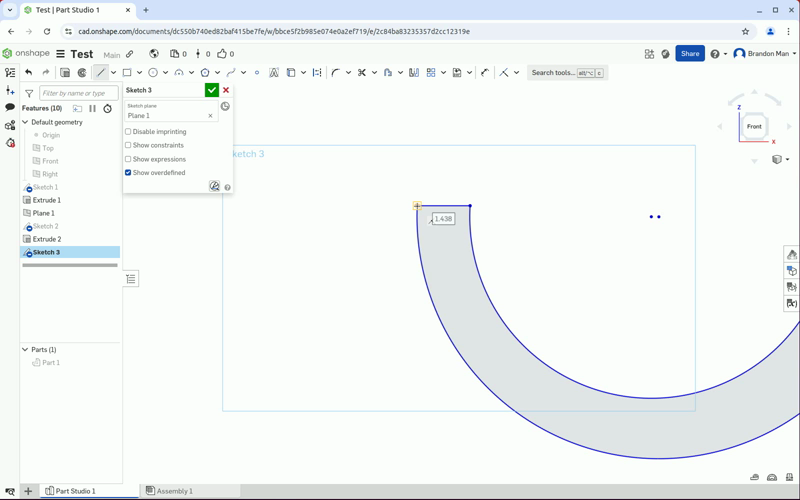
scroll(-6)
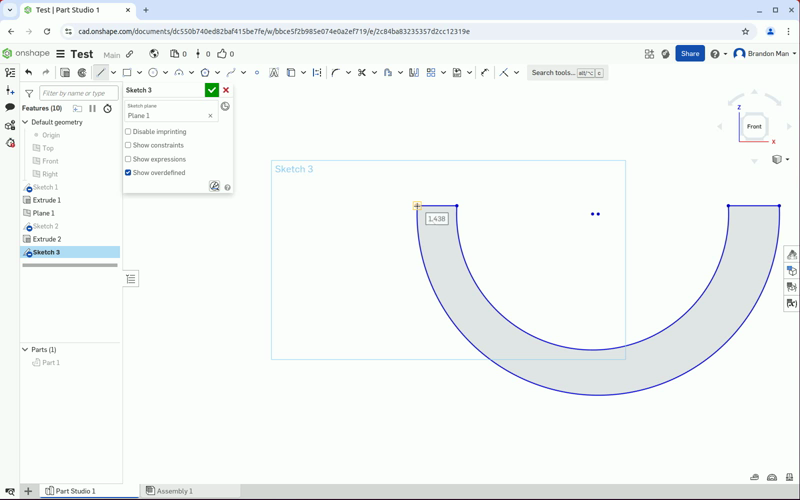
scroll(-6)
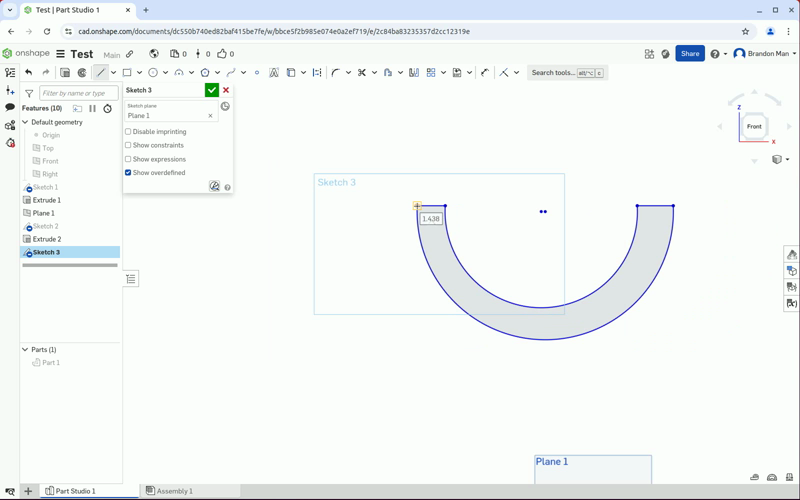
scroll(-6)
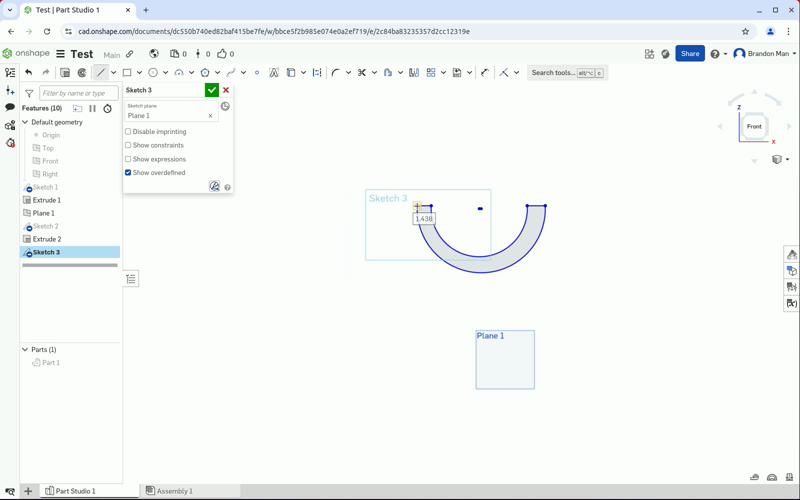
scroll(-6)
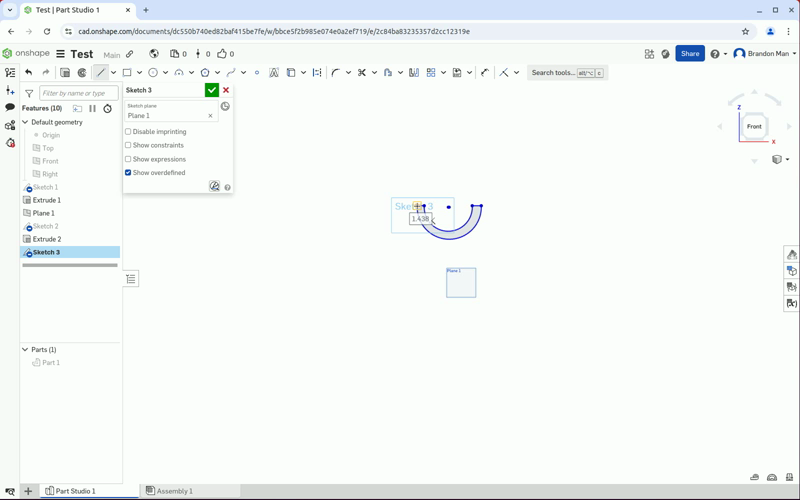
key(esc)
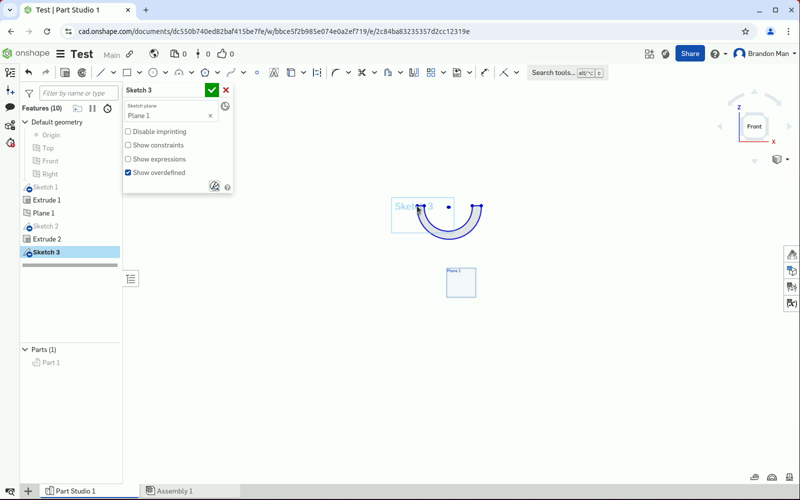
mouse_move(443, 235)
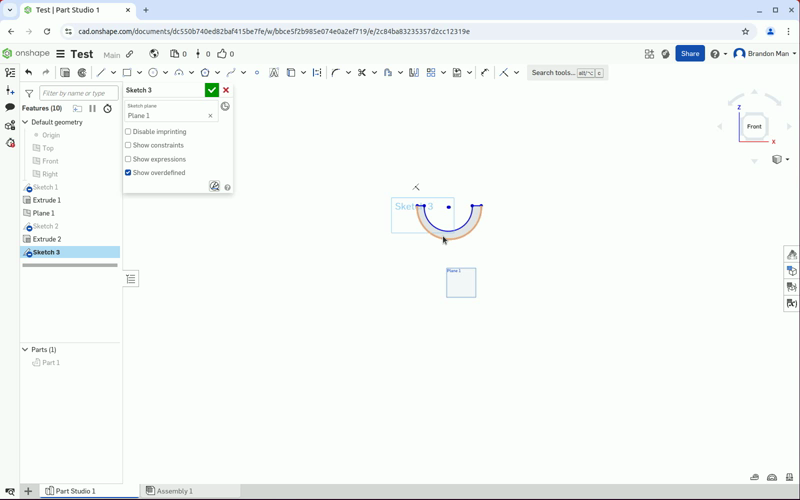
scroll(6)
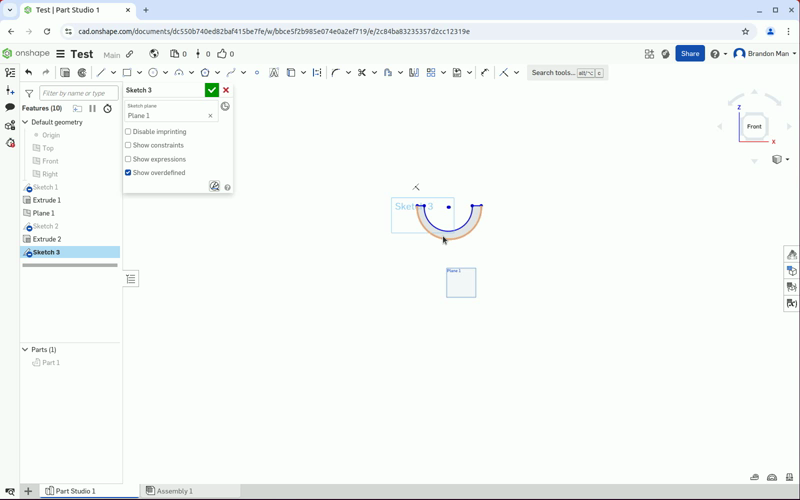
scroll(6)
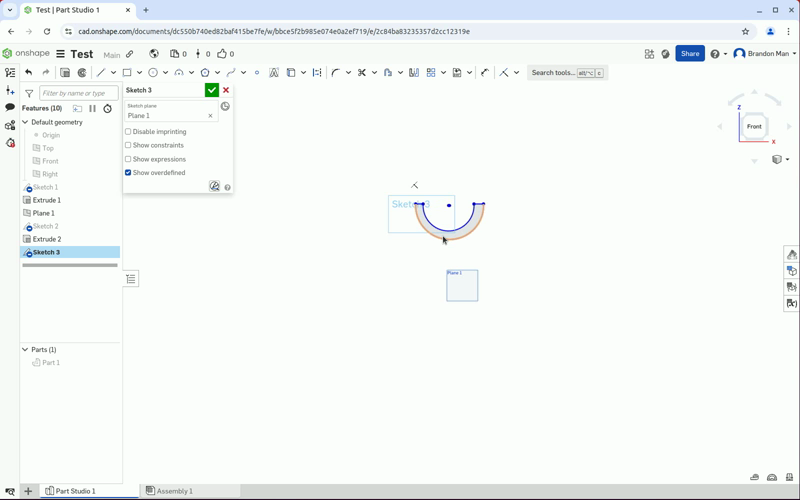
scroll(6)
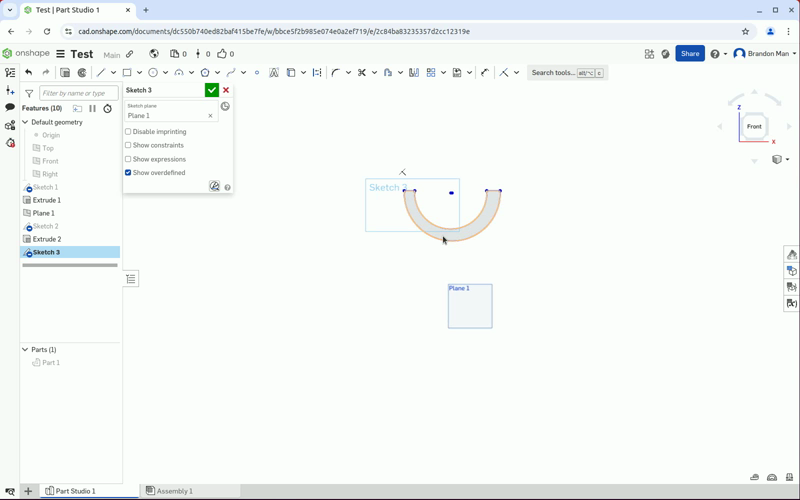
scroll(6)
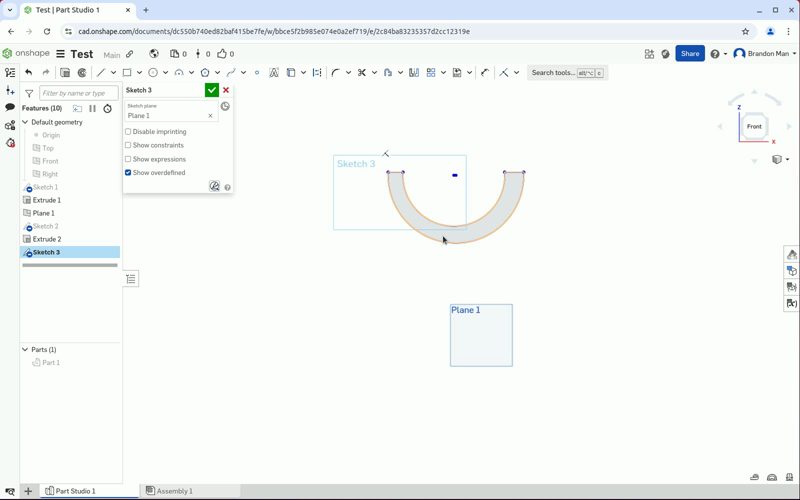
scroll(6)
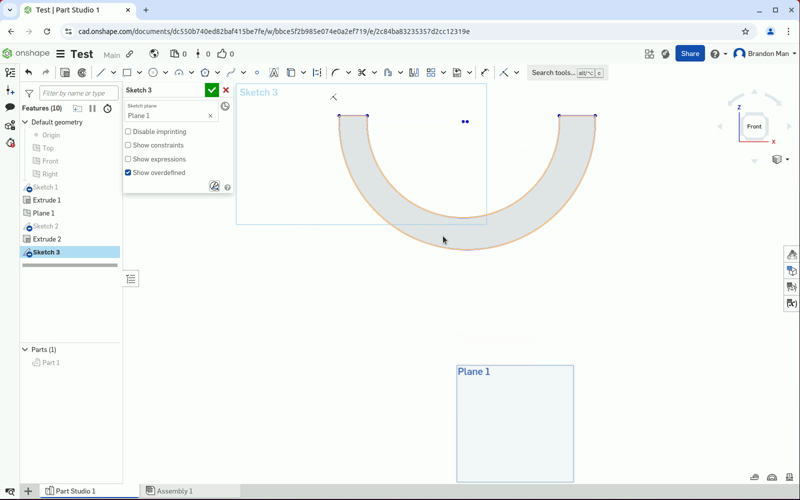
scroll(6)
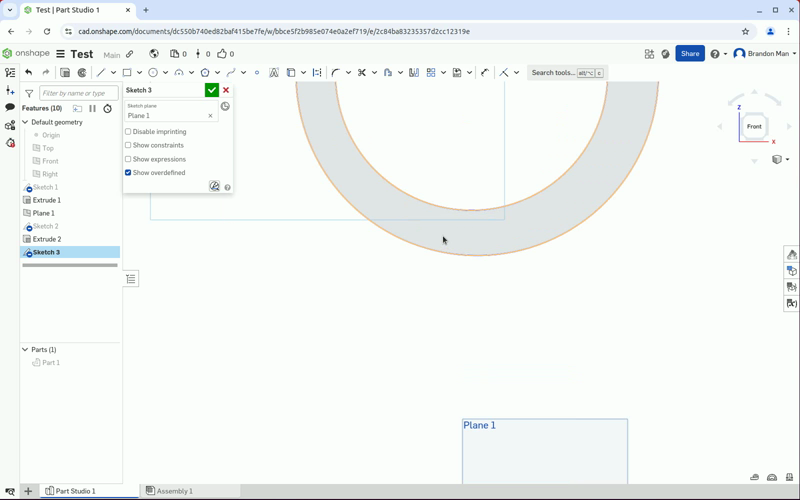
scroll(6)
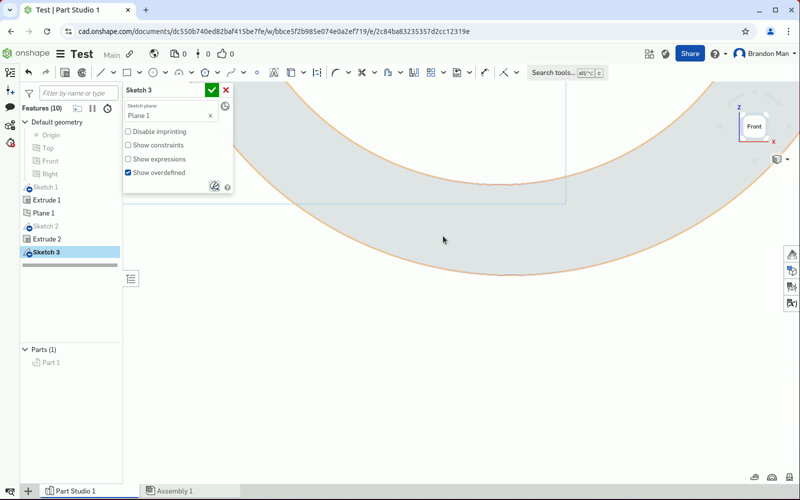
click(443, 235)
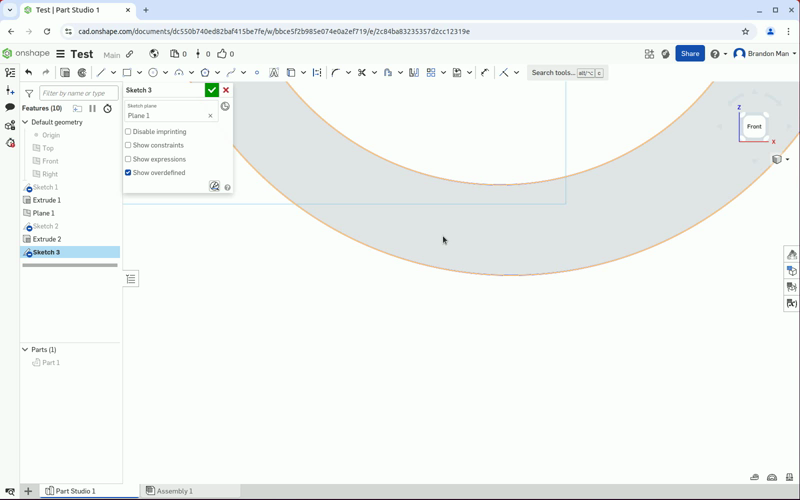
scroll(-6)
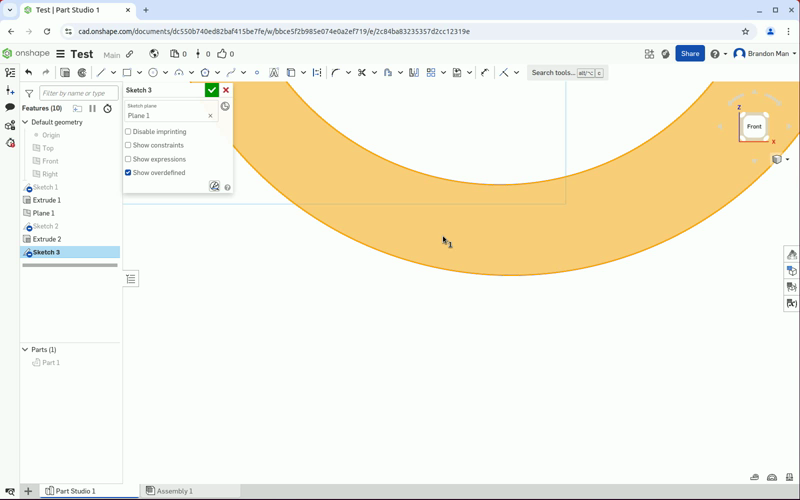
scroll(-6)
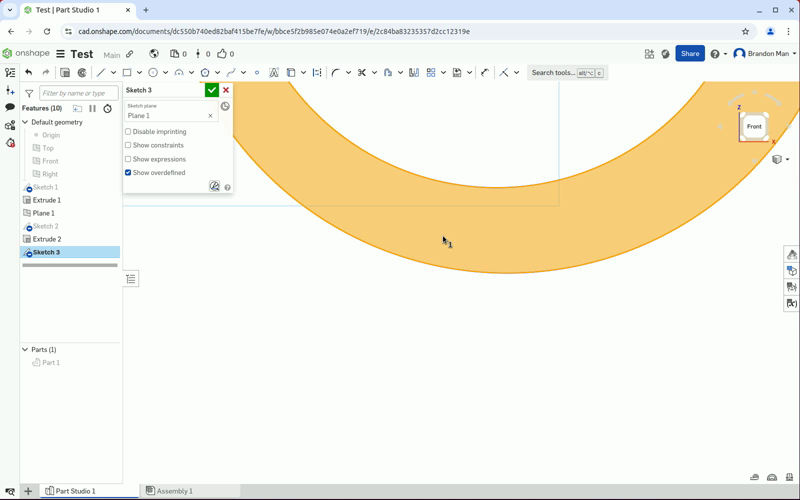
scroll(-6)
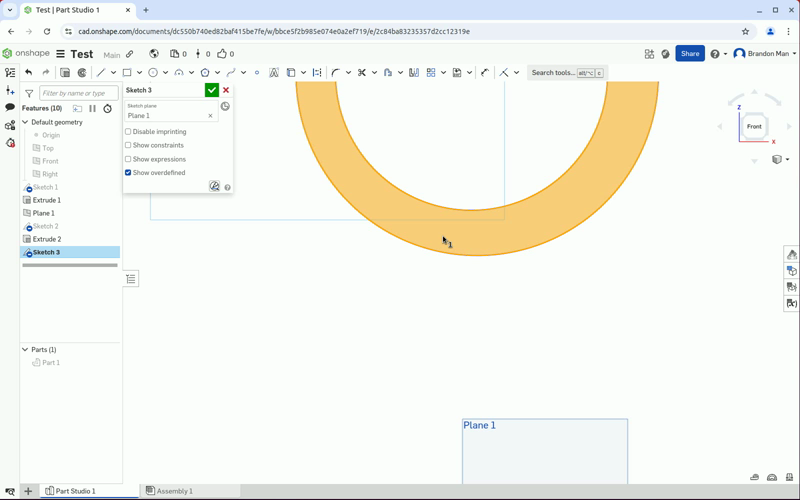
scroll(-6)
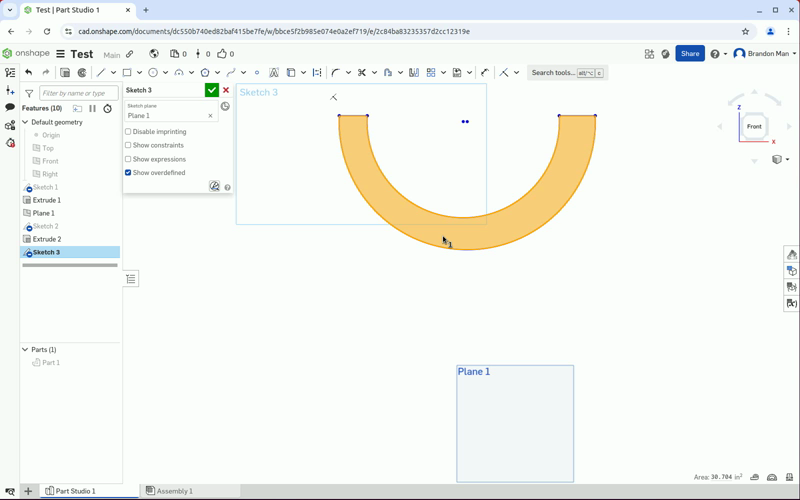
scroll(-6)
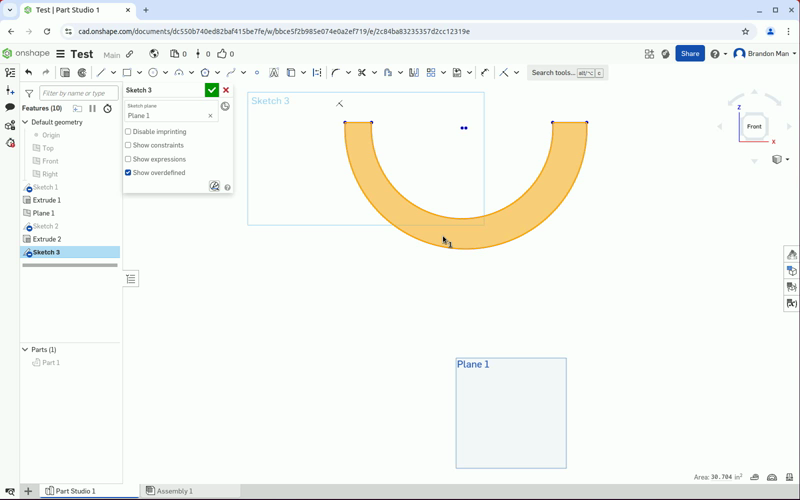
scroll(-6)
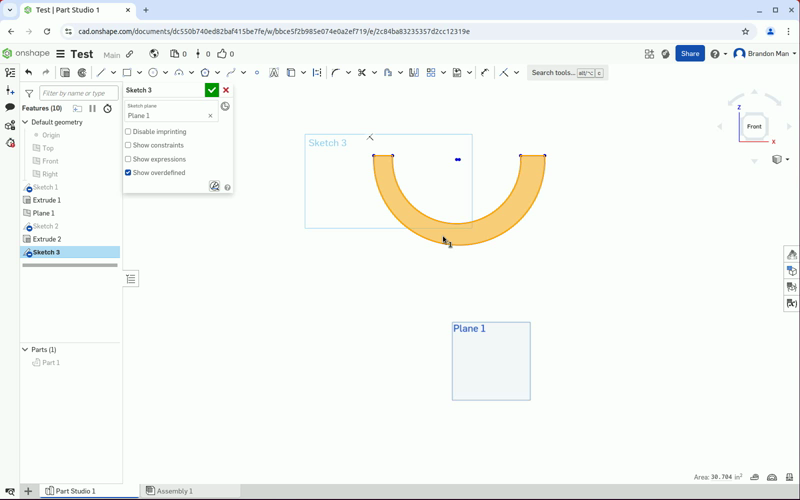
scroll(-6)
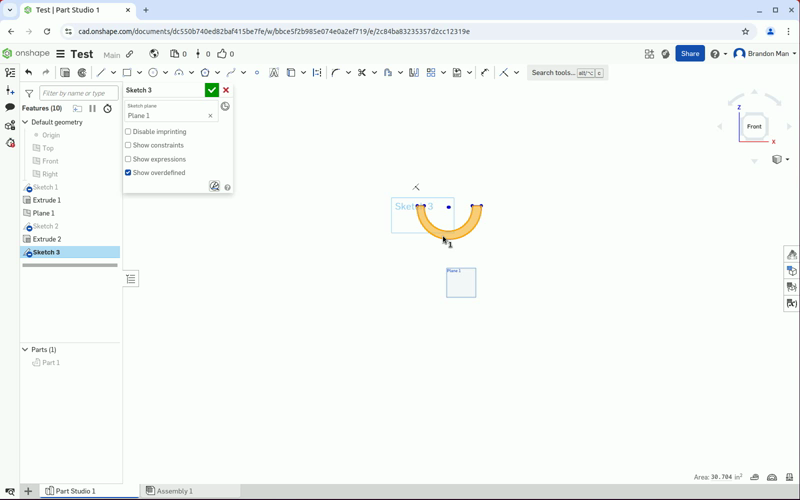
mouse_move(73, 352)
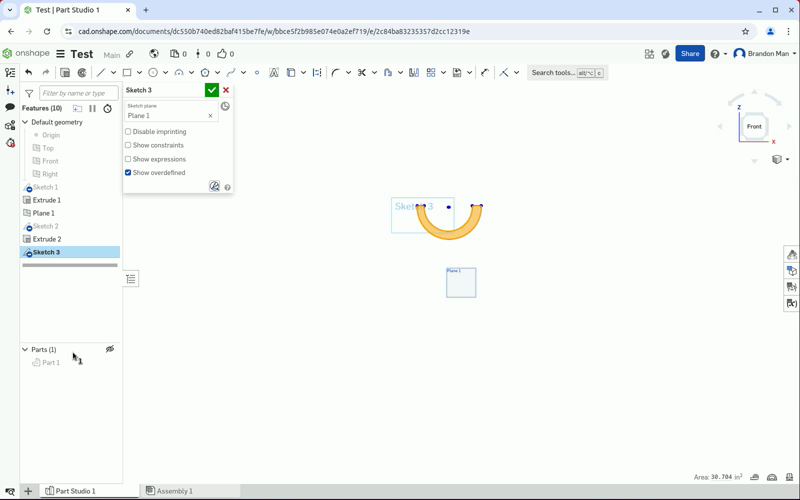
key(shift+y)
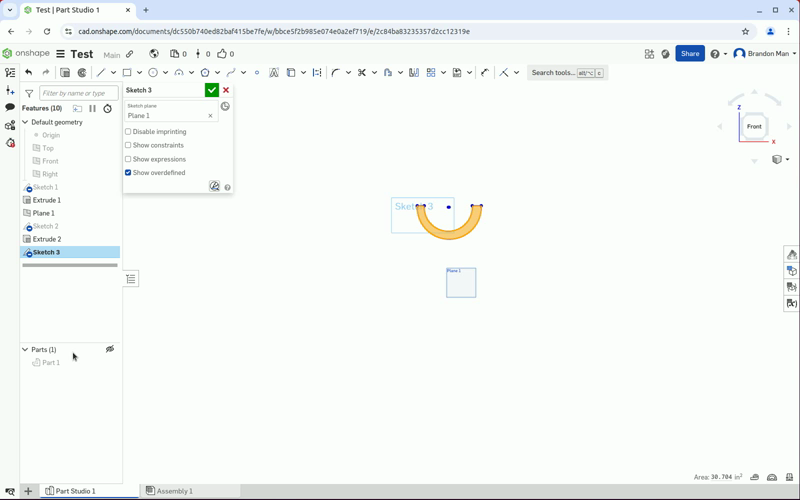
key(shift+e)
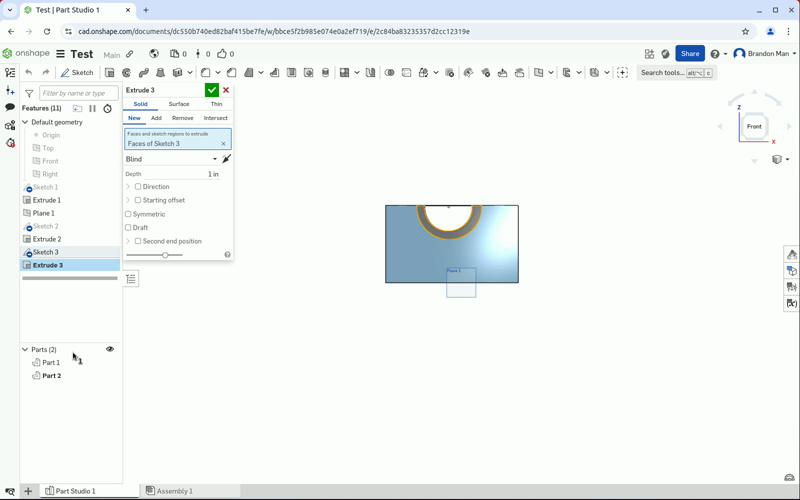
mouse_move(143, 106)
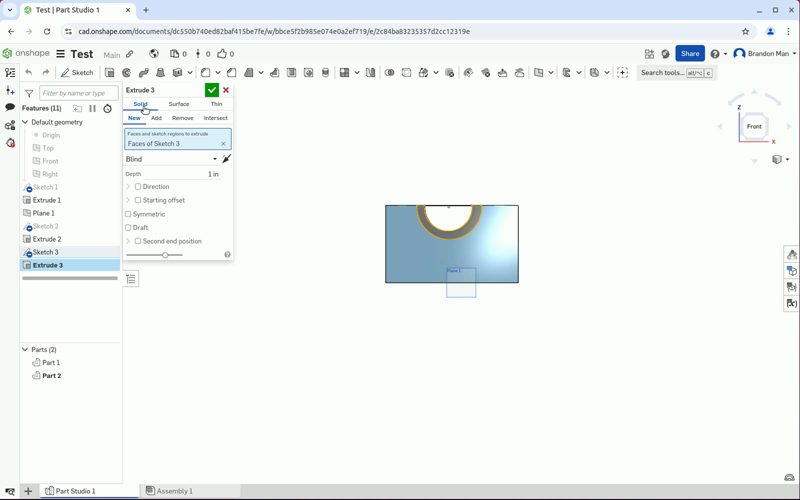
click(143, 106)
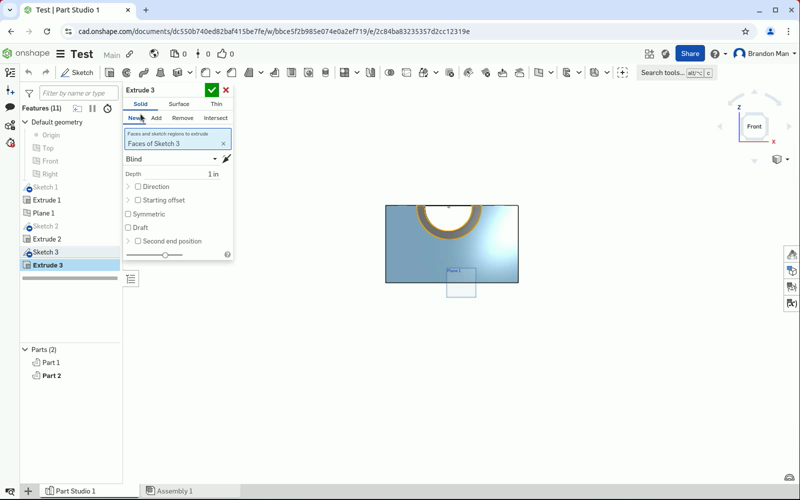
mouse_move(137, 120)
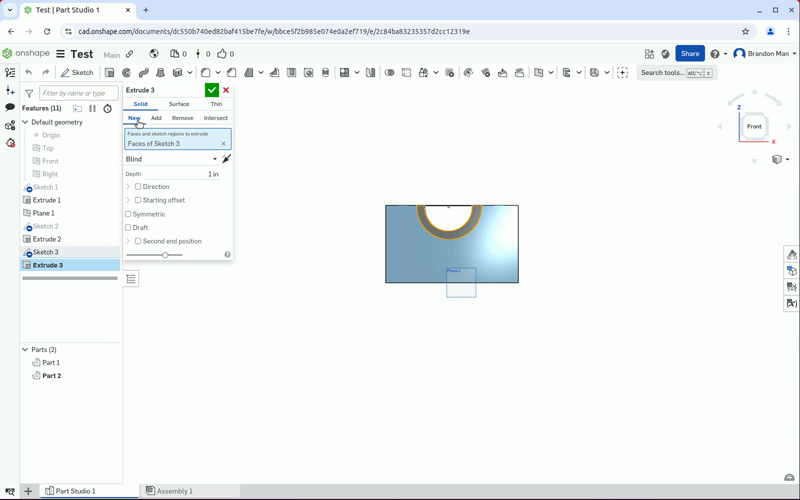
click(137, 120)
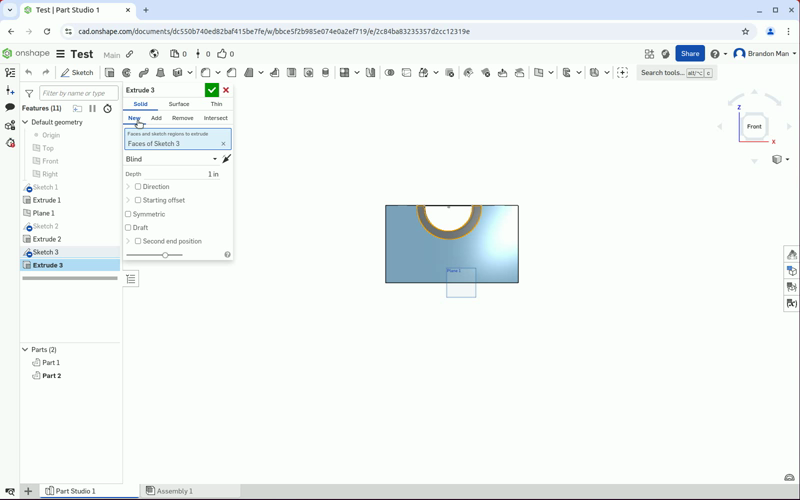
key(tab, 4)
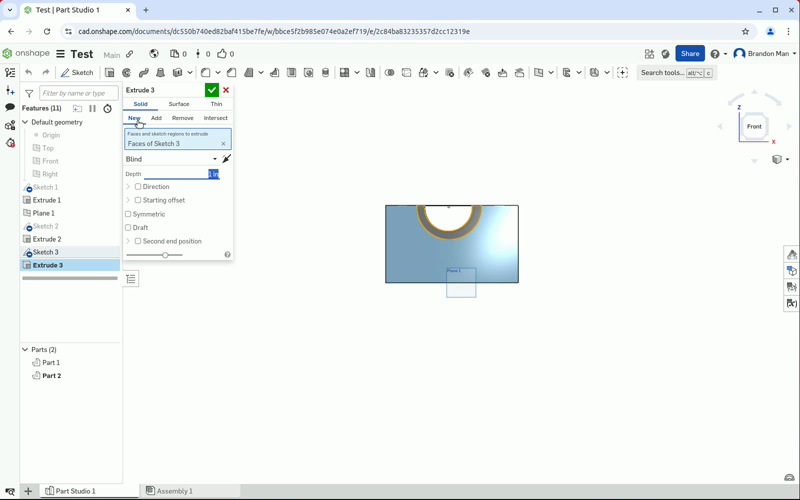
text(4.092)
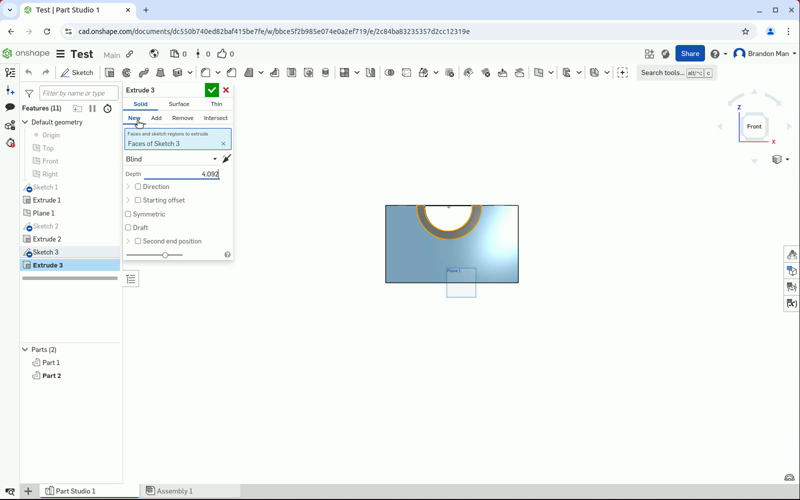
key(enter)
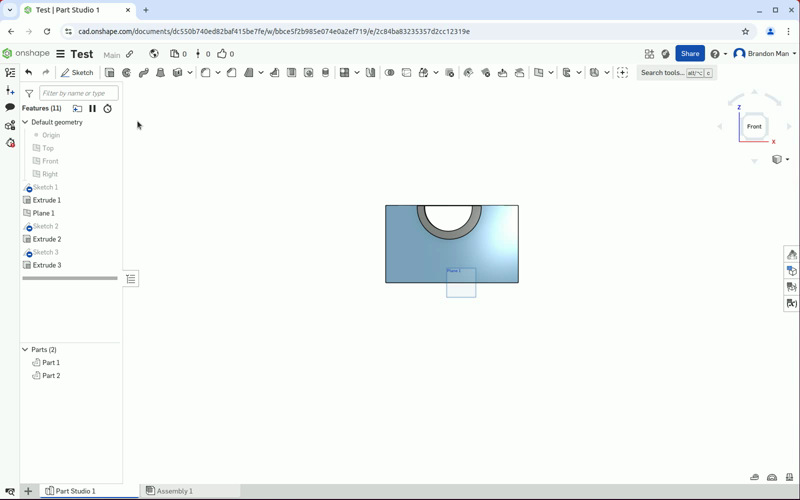
key(shift+h)
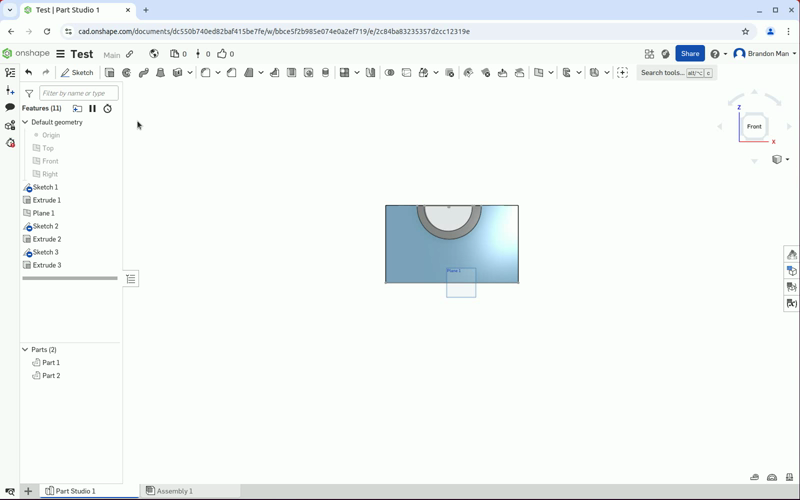
key(shift+h)
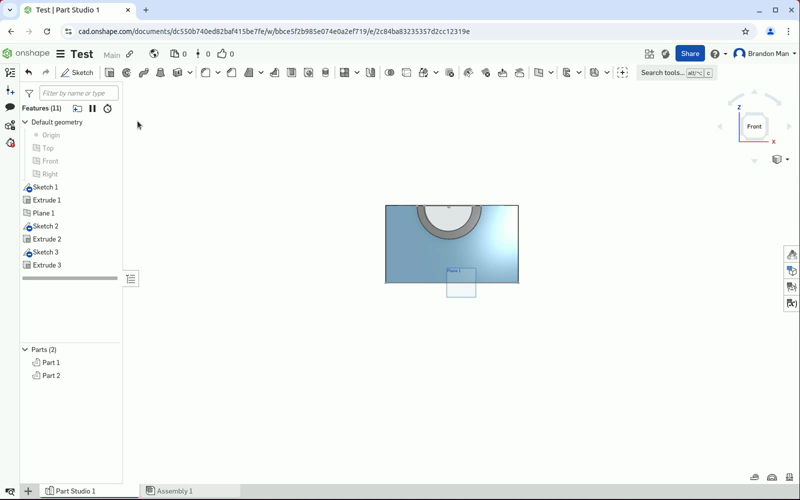
key(shift+7)
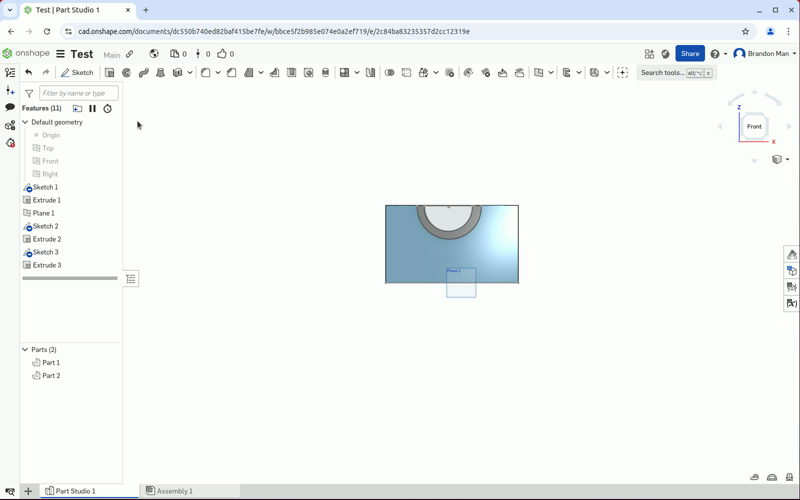
key(left, 2)
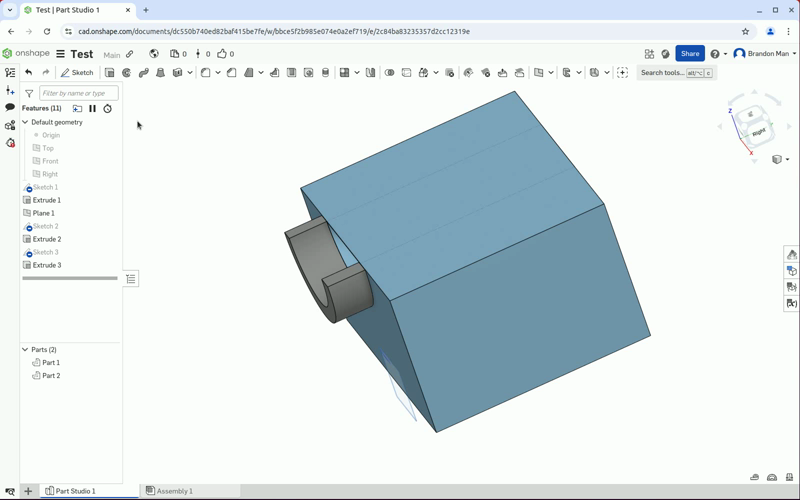
key(down, 2)
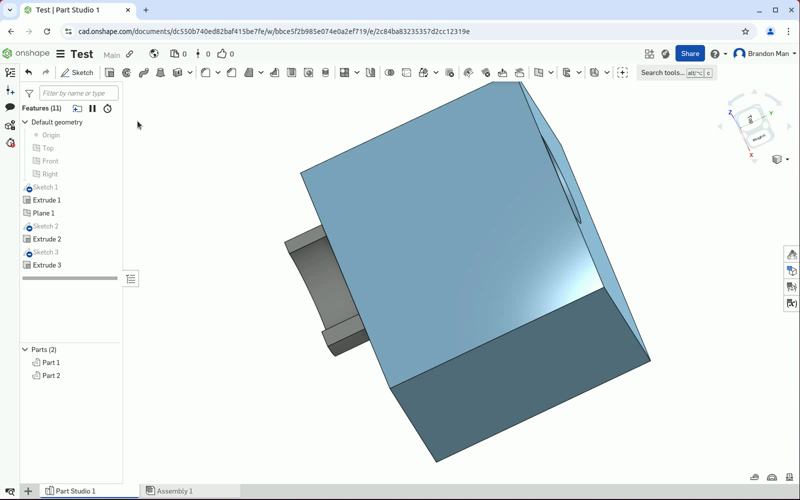
key(up, 2)
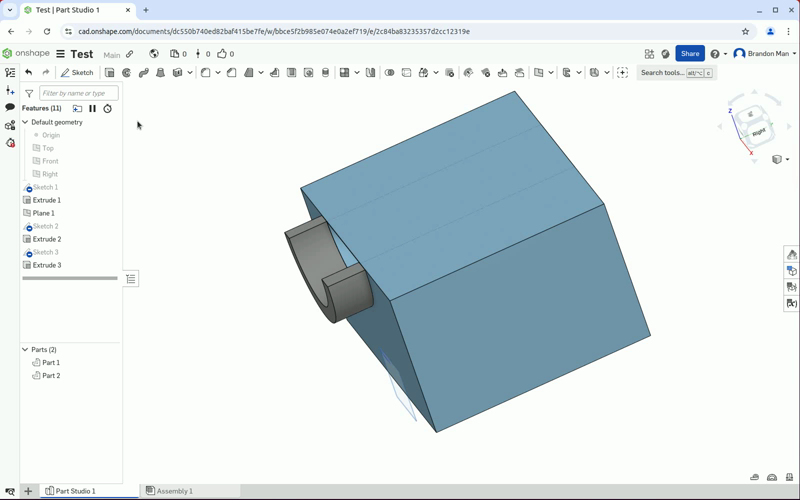
key(right, 2)
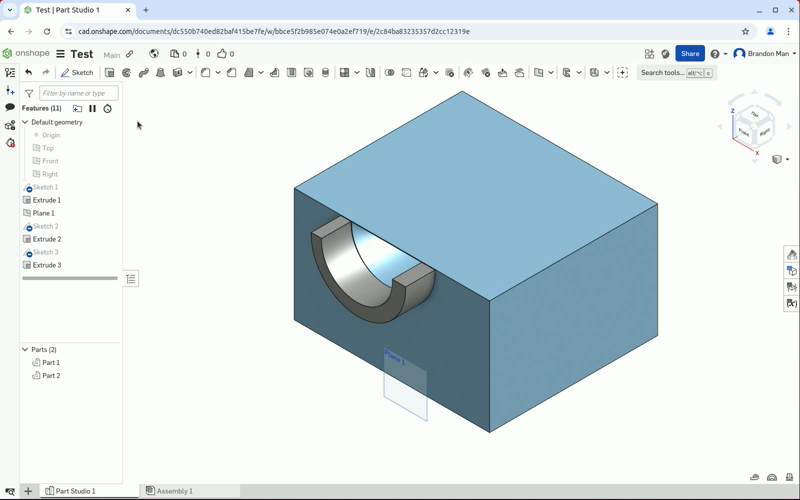
mouse_move(73, 189)
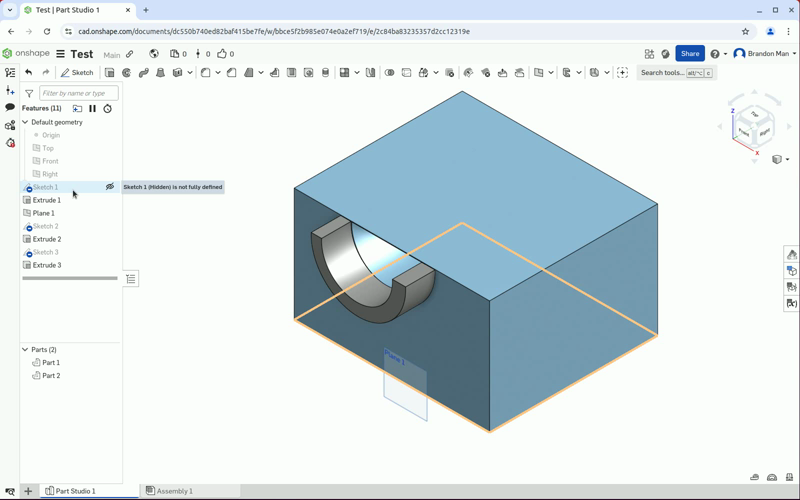
click(73, 189)